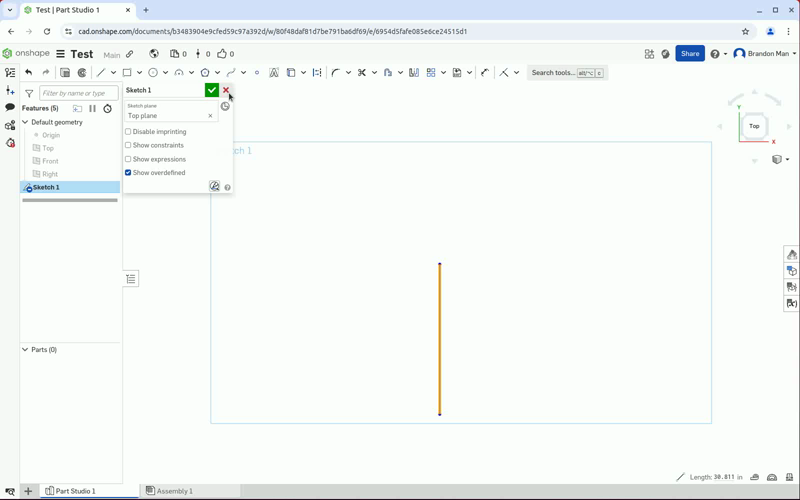
key(shift+h)
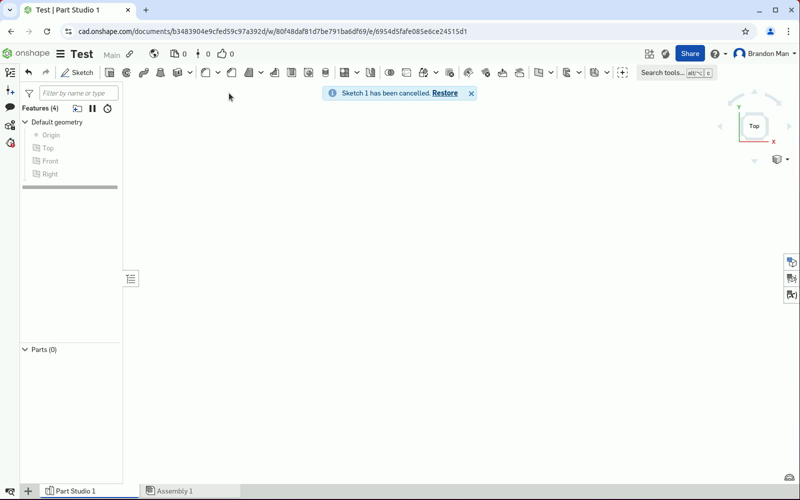
mouse_move(73, 352)
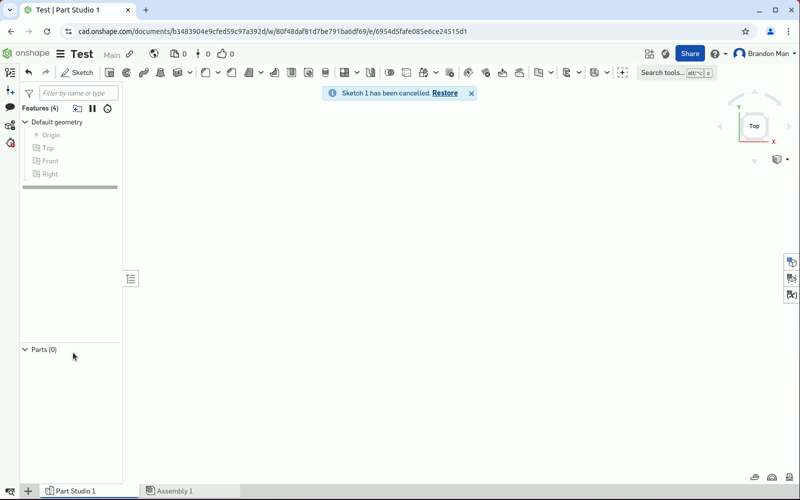
key(y)
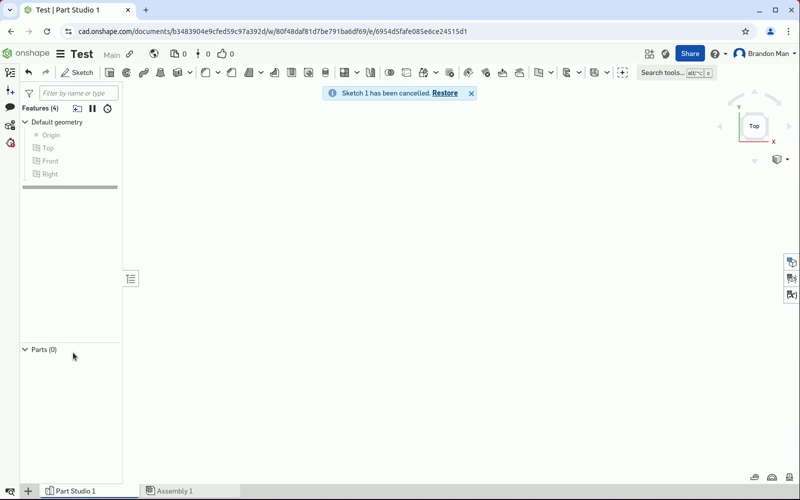
key(shift+p)
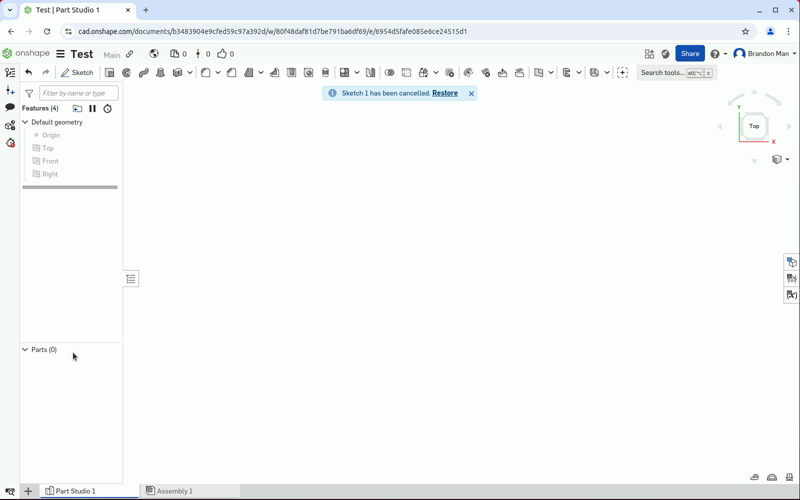
key(space)
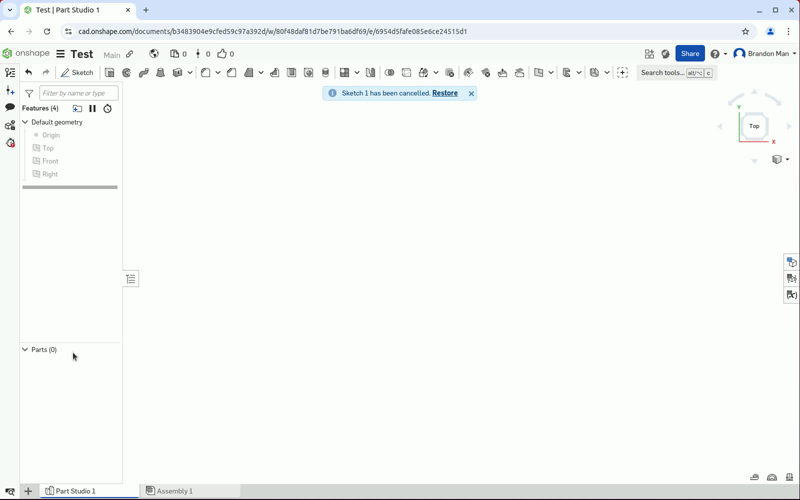
key_down(shift)
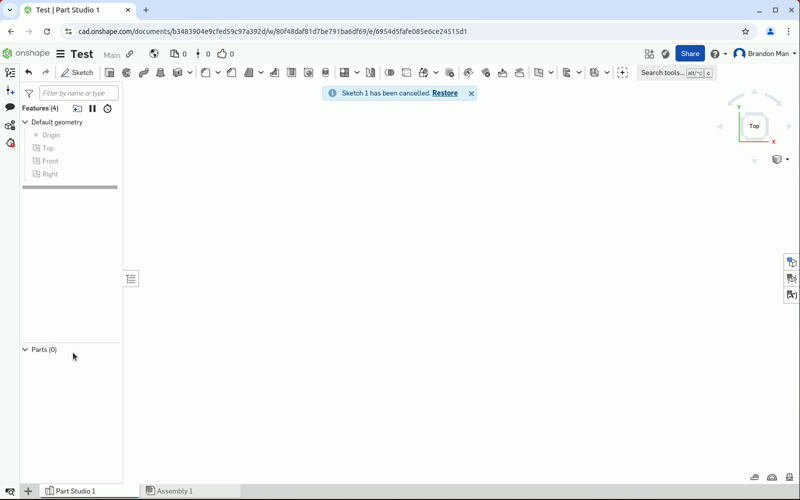
key(up)
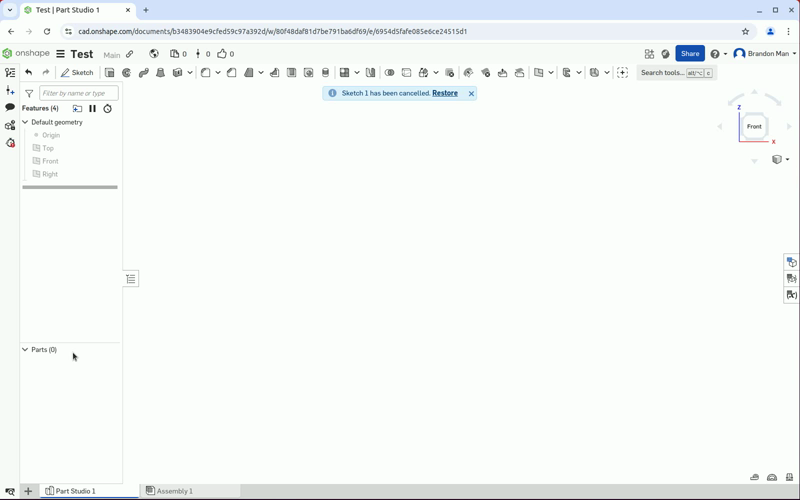
key_up(shift)
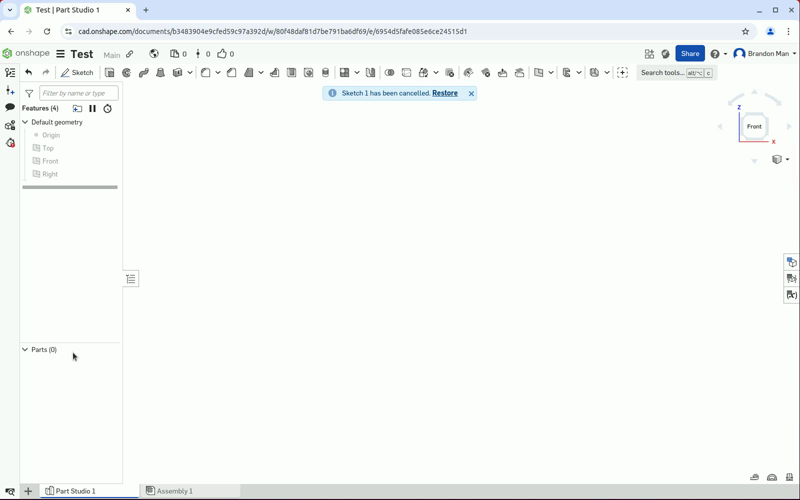
mouse_move(73, 352)
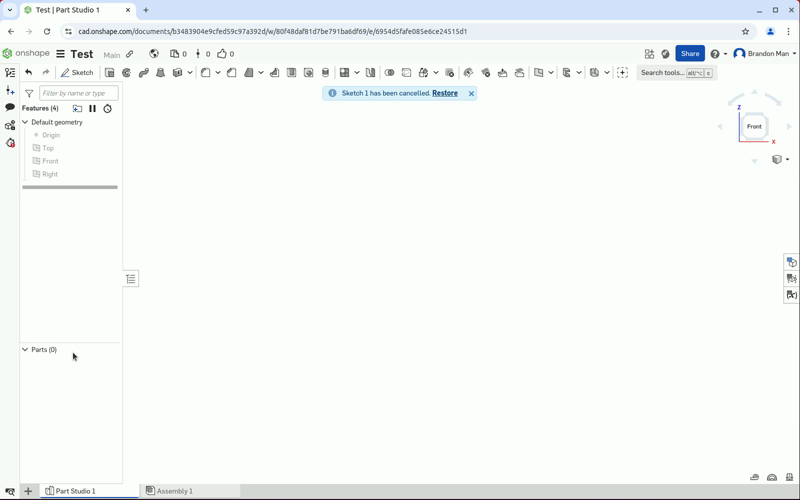
key(shift+y)
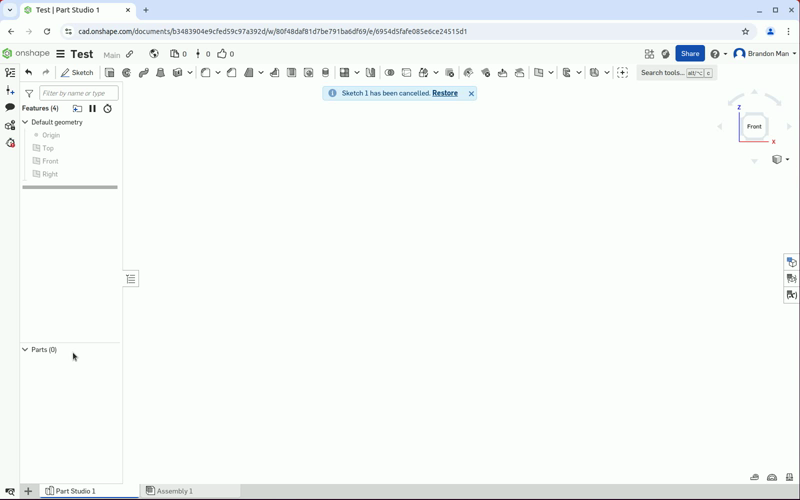
key(shift+s)
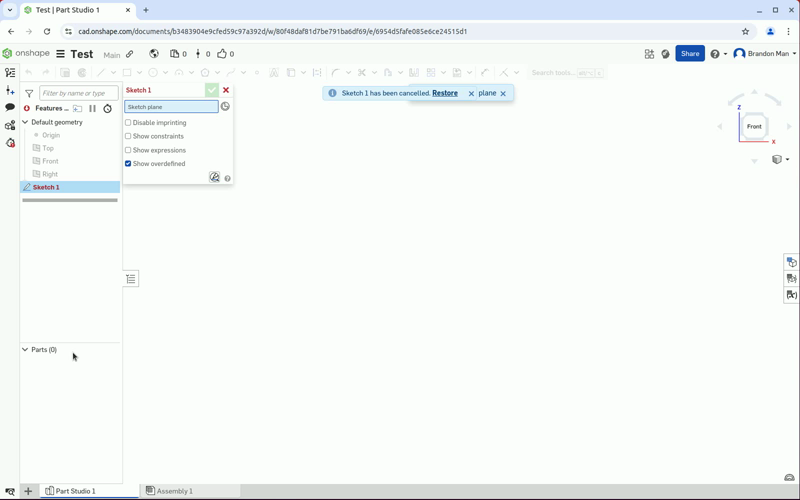
mouse_move(73, 163)
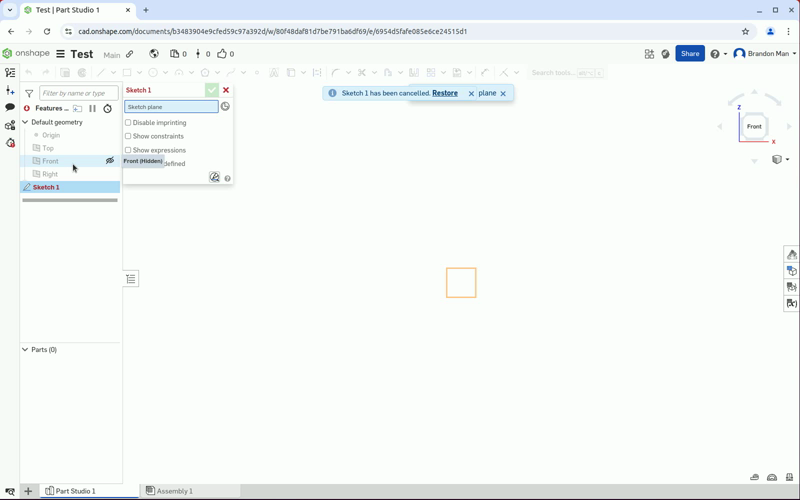
click(73, 163)
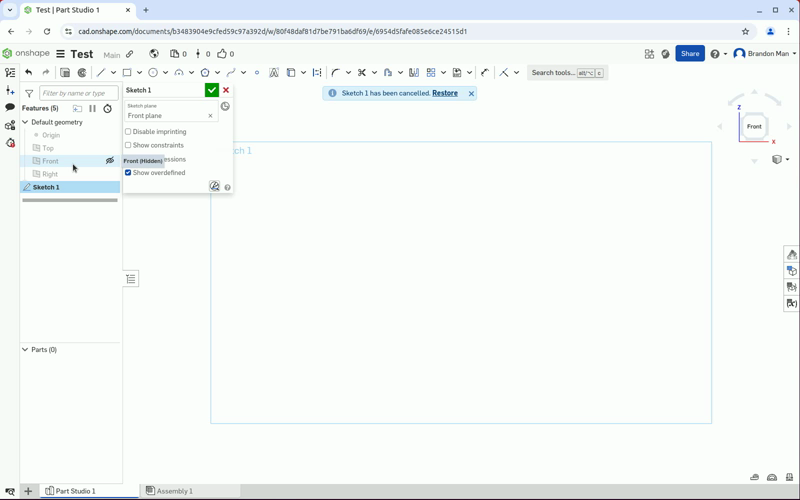
mouse_move(73, 352)
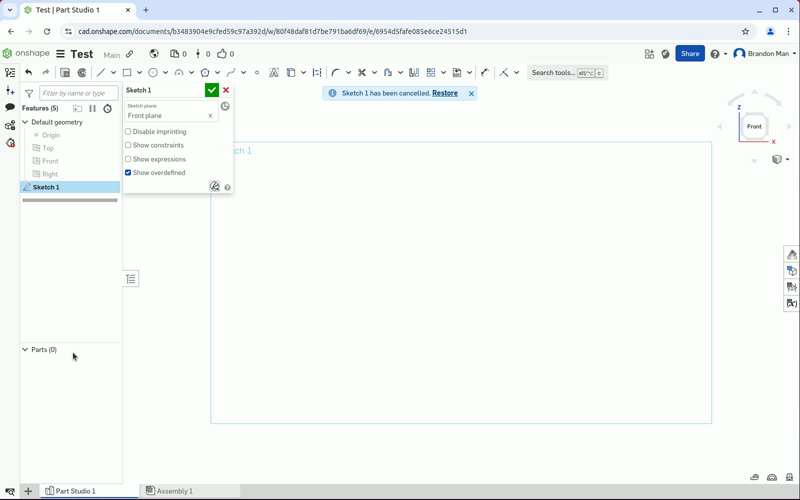
key(y)
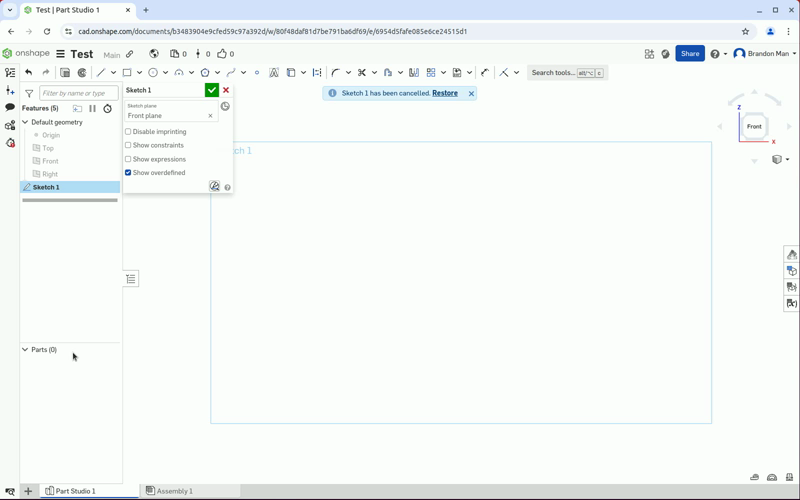
key(a)
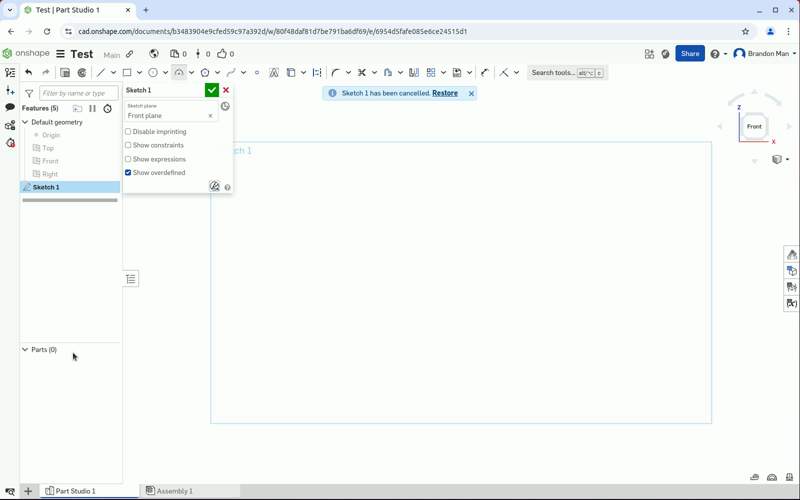
key_down(shift)
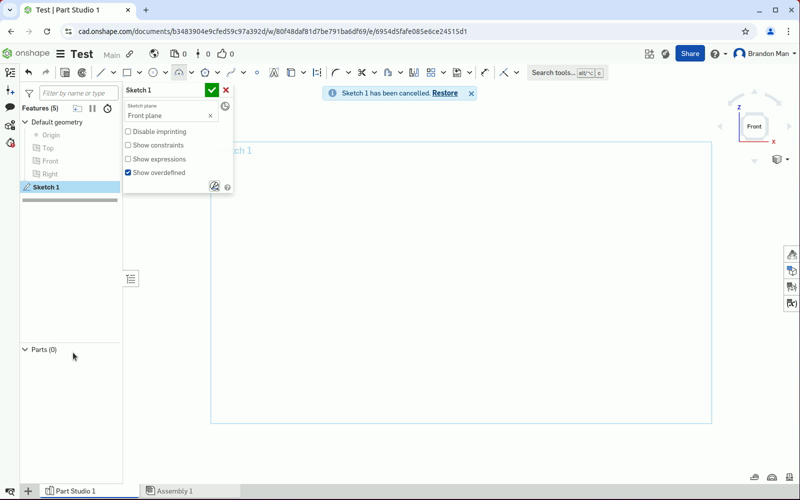
mouse_move(383, 184)
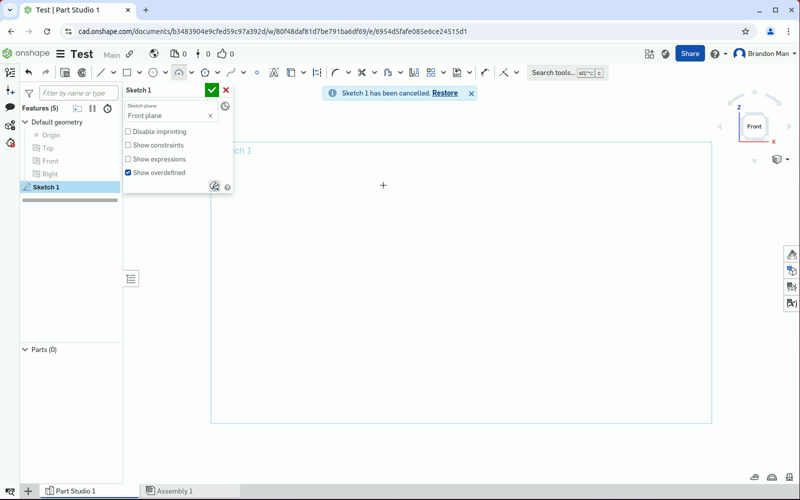
click(383, 184)
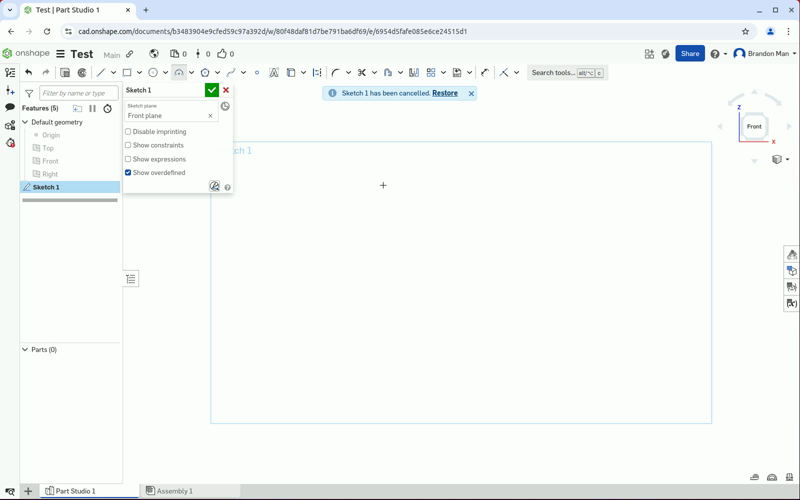
key_up(shift)
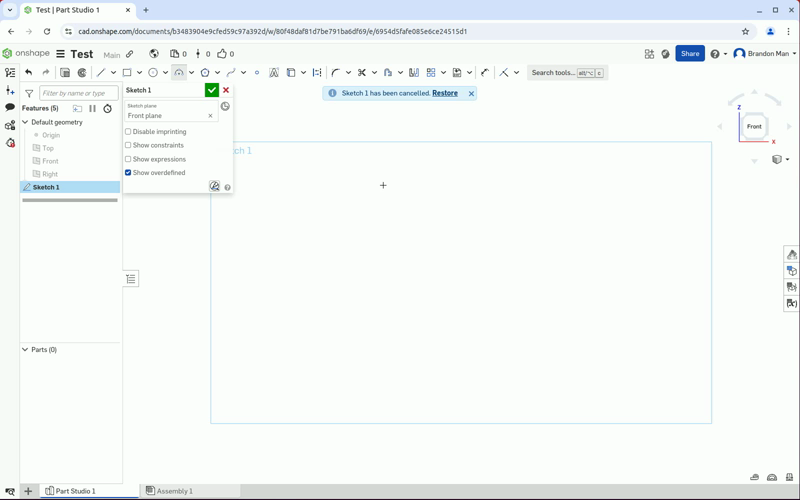
key_down(shift)
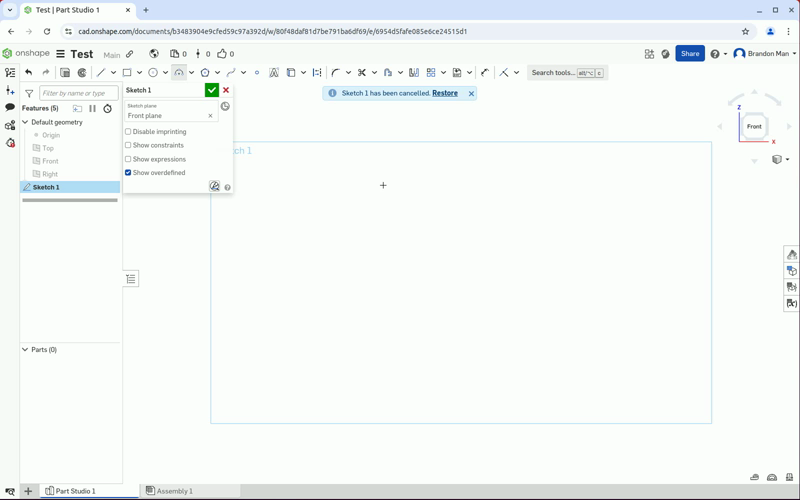
mouse_move(388, 227)
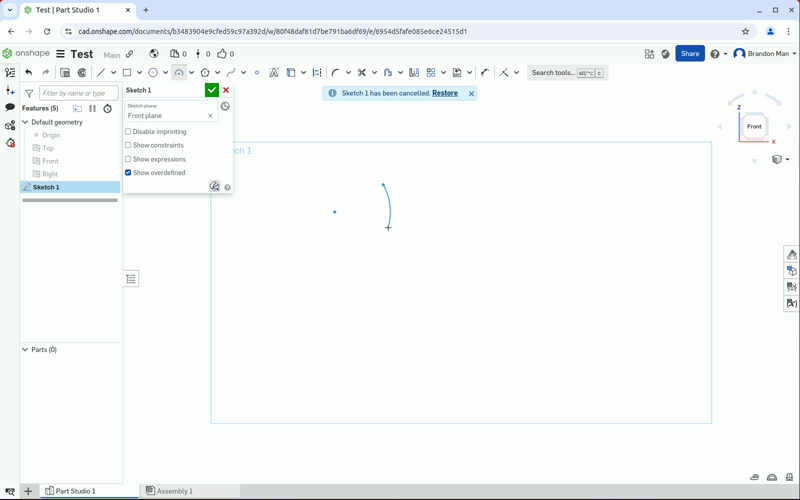
click(388, 227)
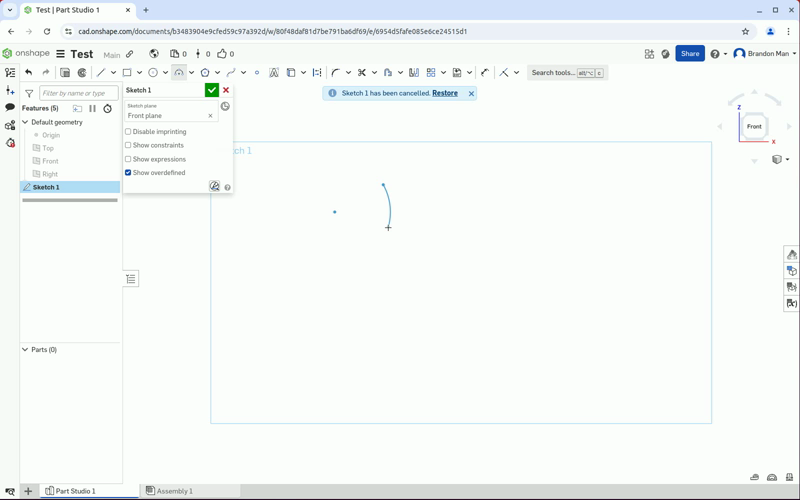
mouse_move(404, 203)
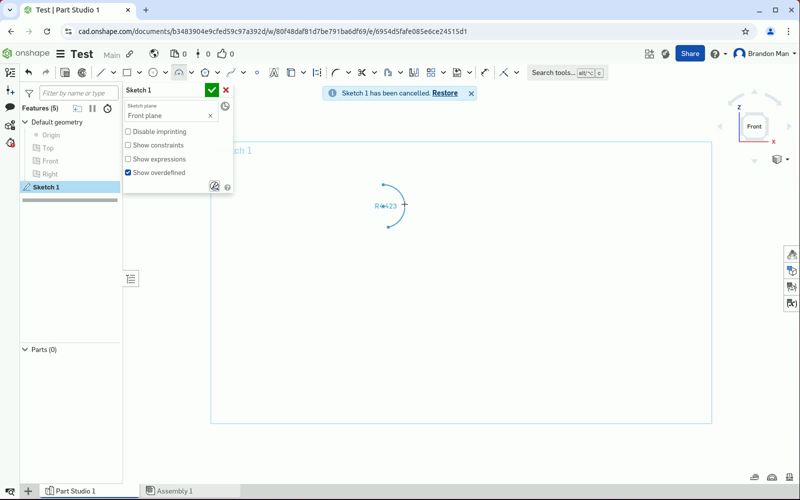
click(404, 203)
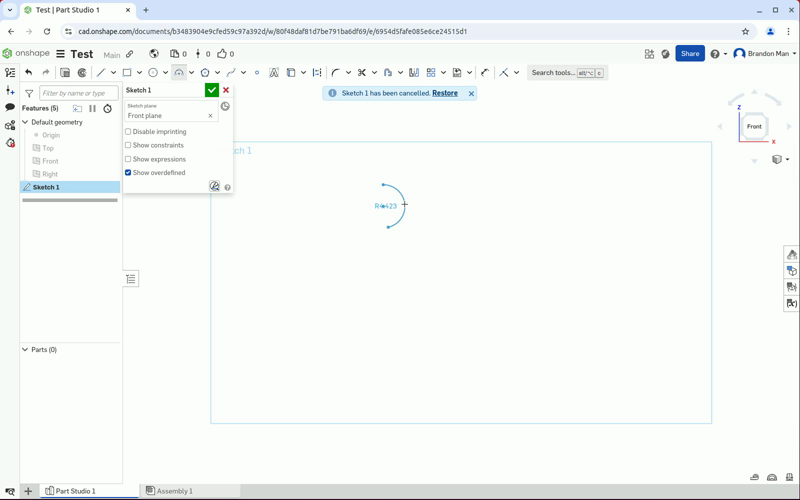
key_up(shift)
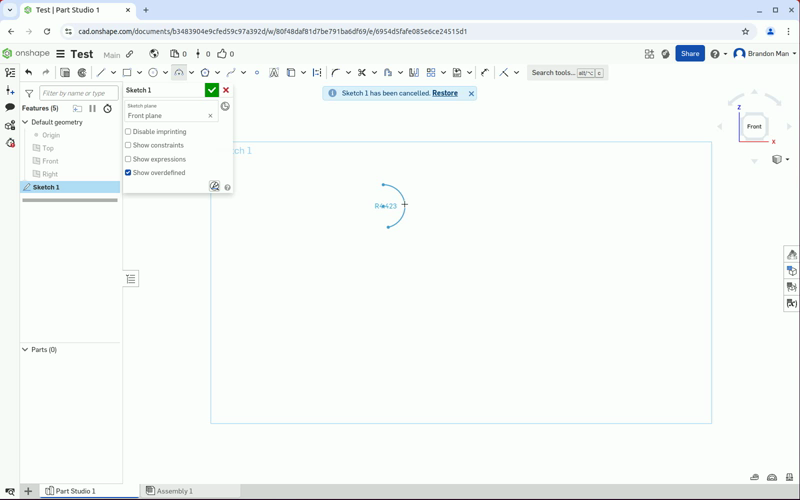
key(esc)
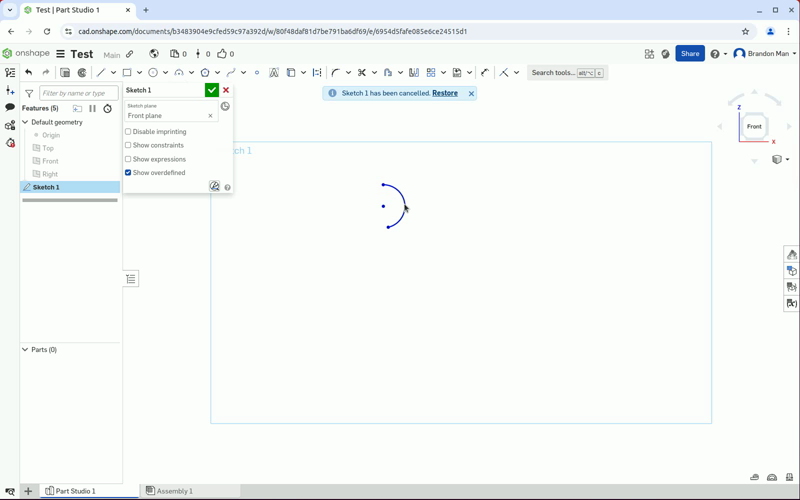
key(l)
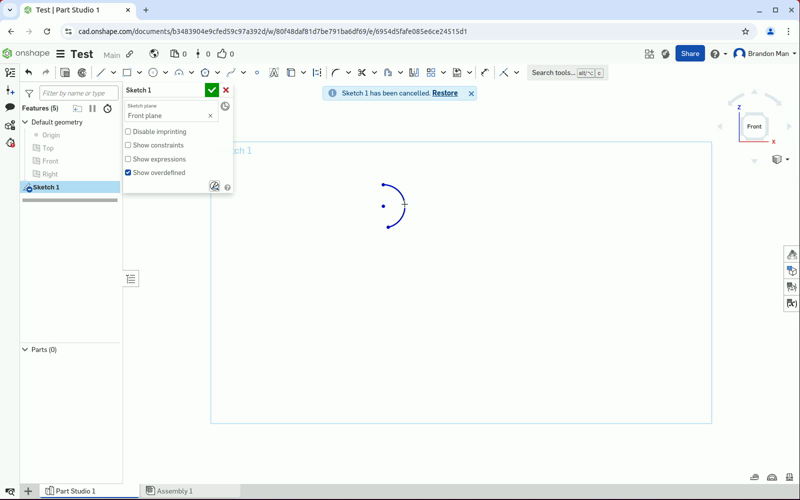
mouse_move(388, 227)
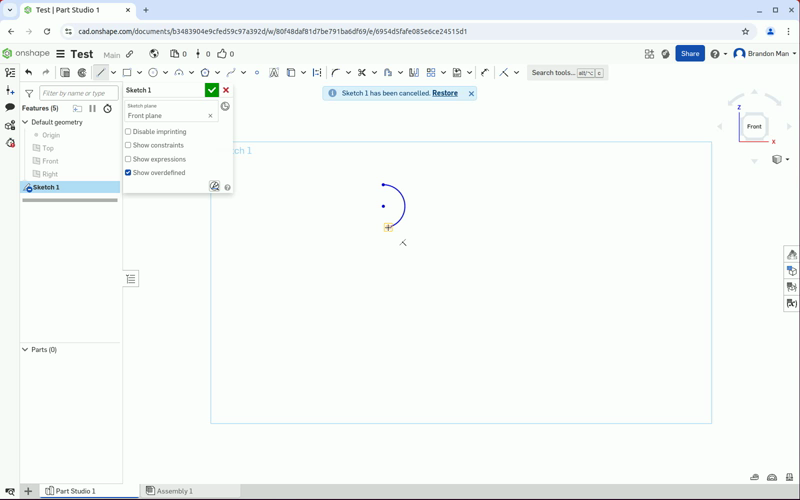
click(388, 227)
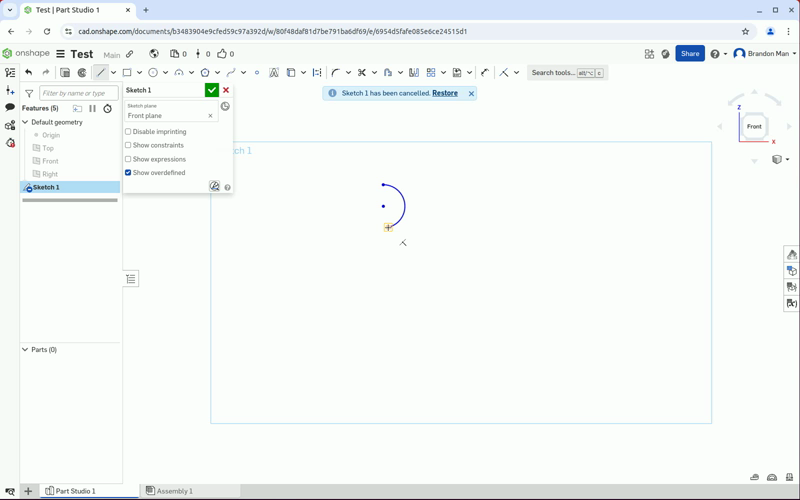
key_down(shift)
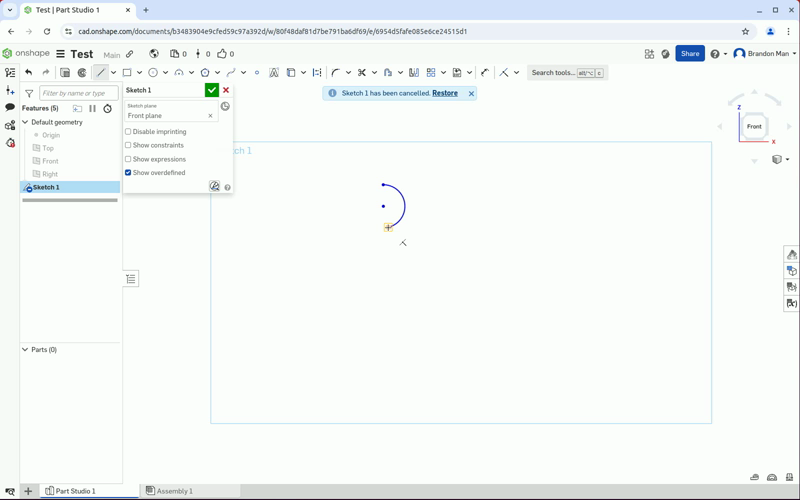
mouse_move(506, 213)
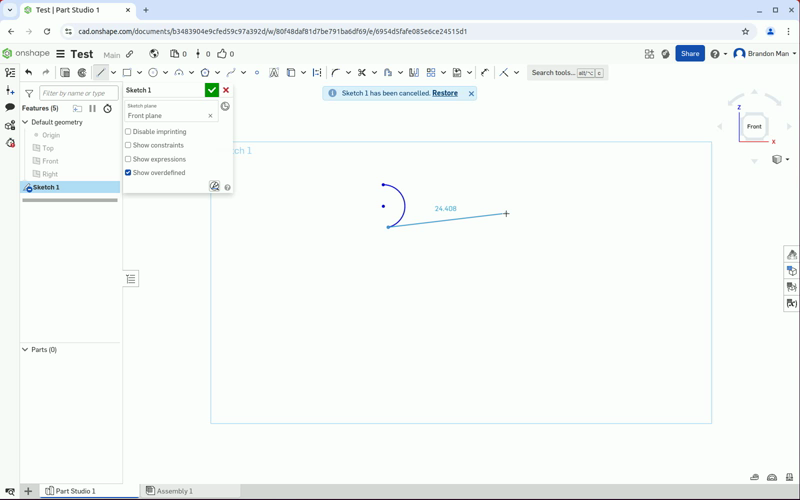
click(506, 213)
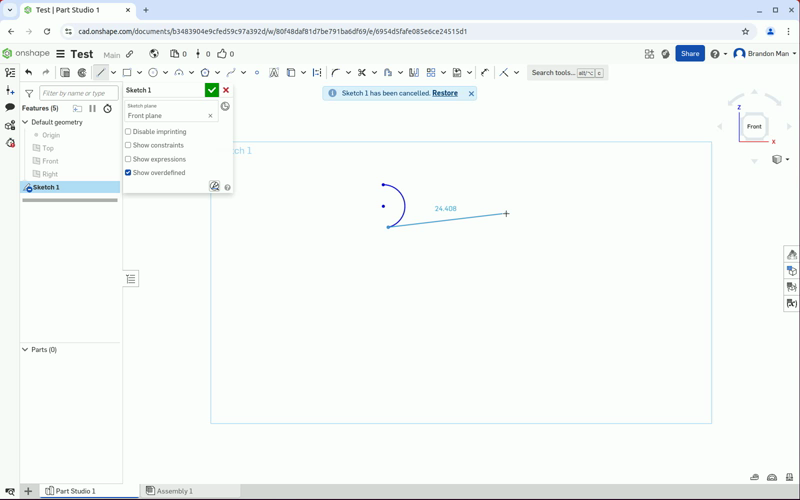
key_up(shift)
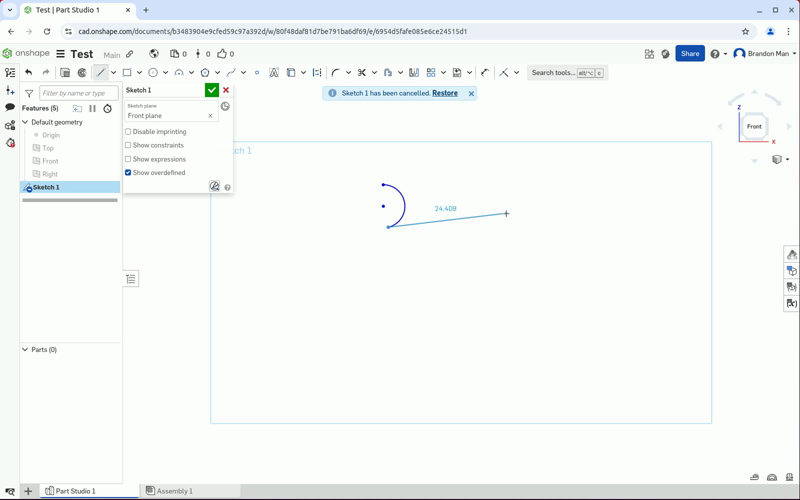
key(esc)
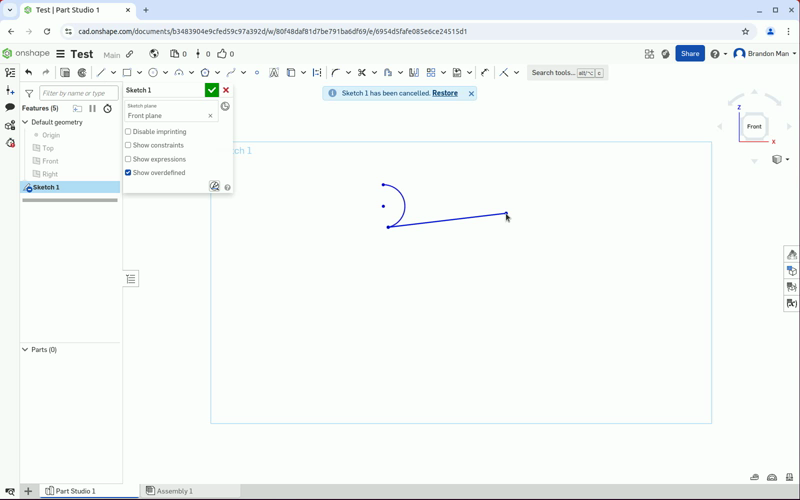
key(a)
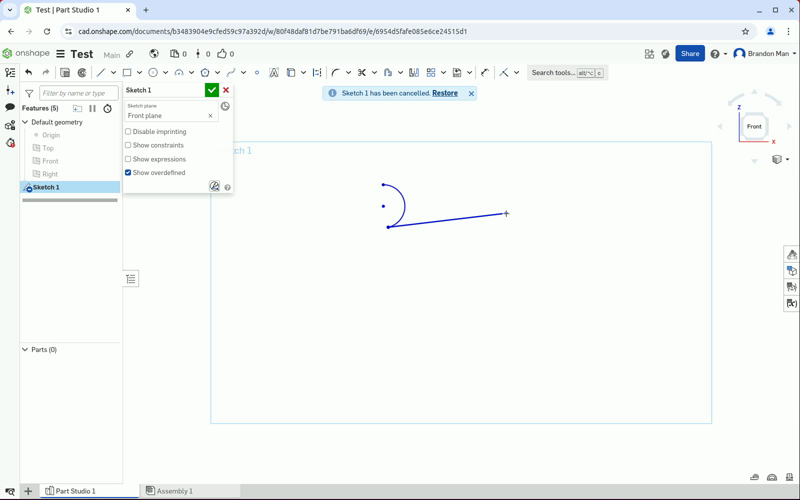
mouse_move(506, 213)
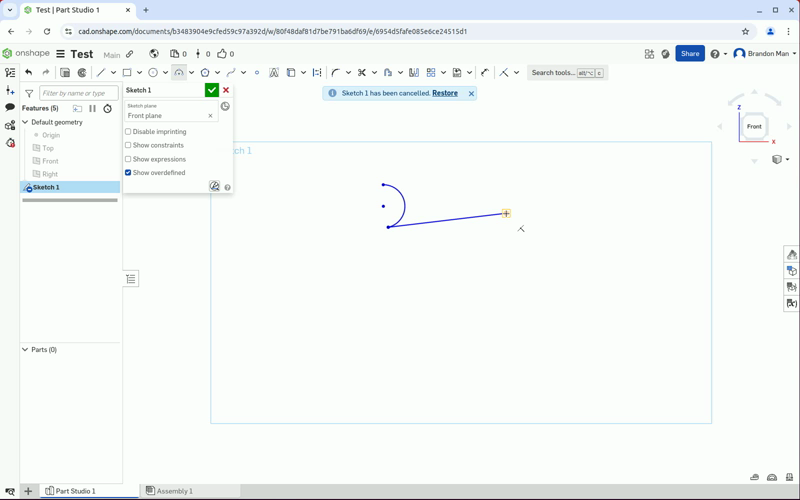
click(506, 213)
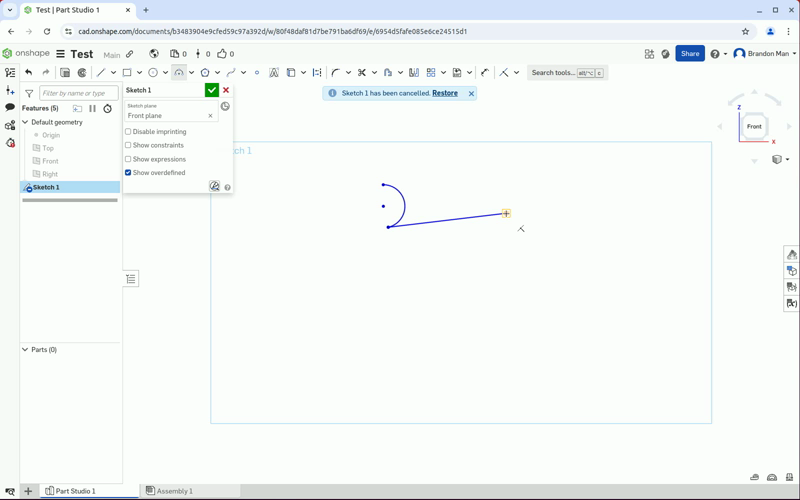
key_down(shift)
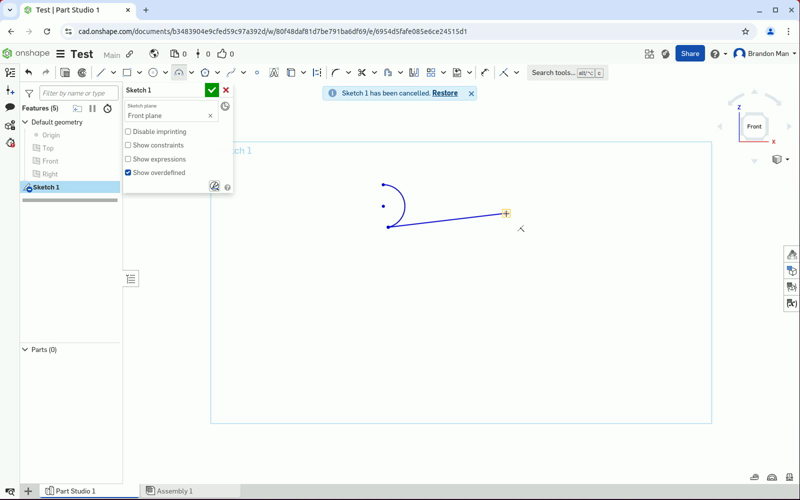
mouse_move(503, 170)
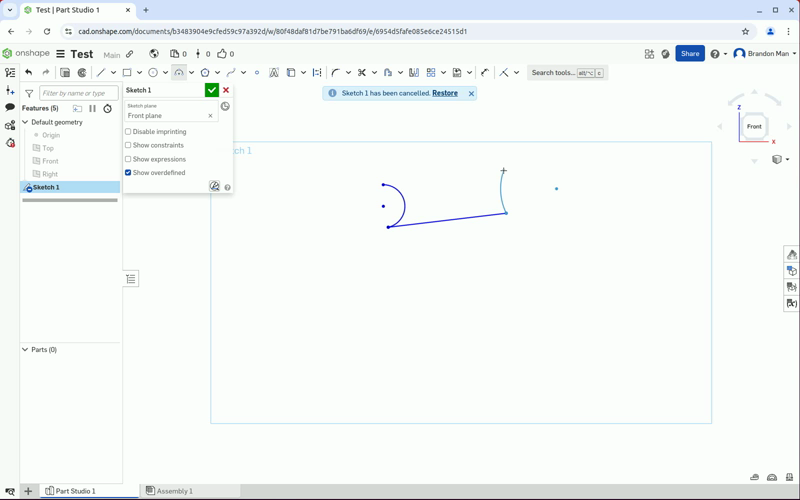
click(503, 170)
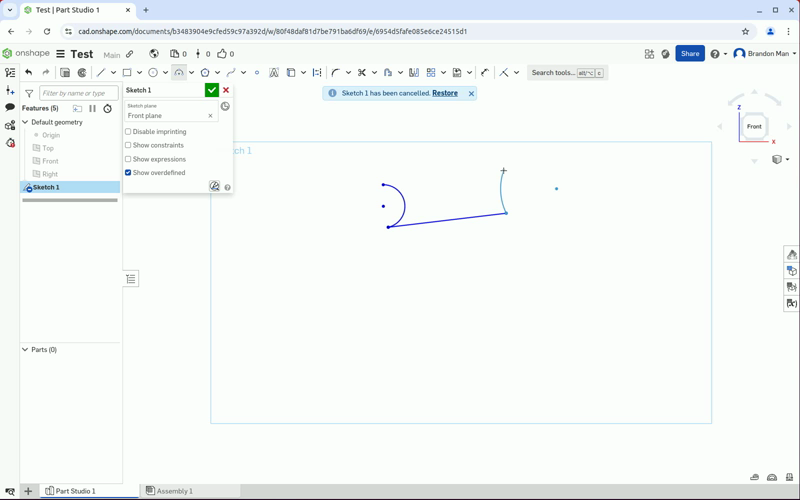
mouse_move(485, 192)
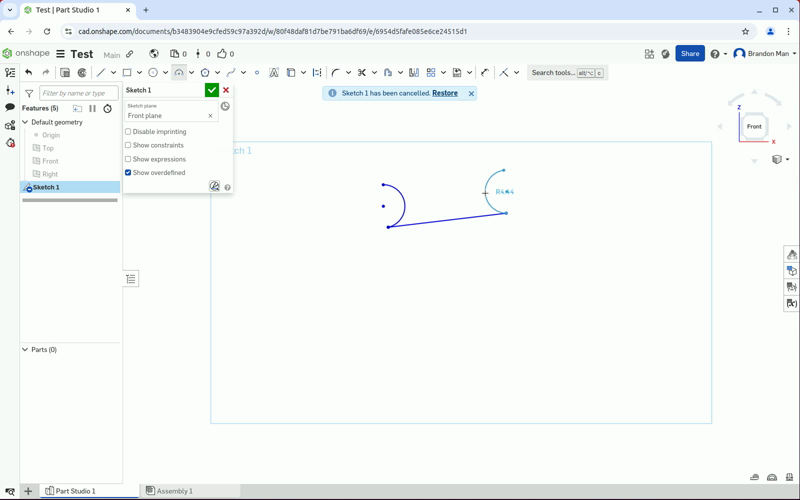
click(485, 192)
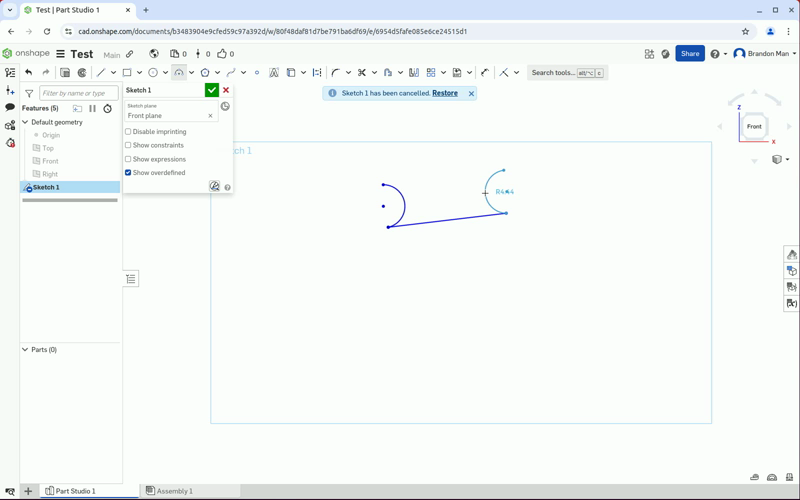
key_up(shift)
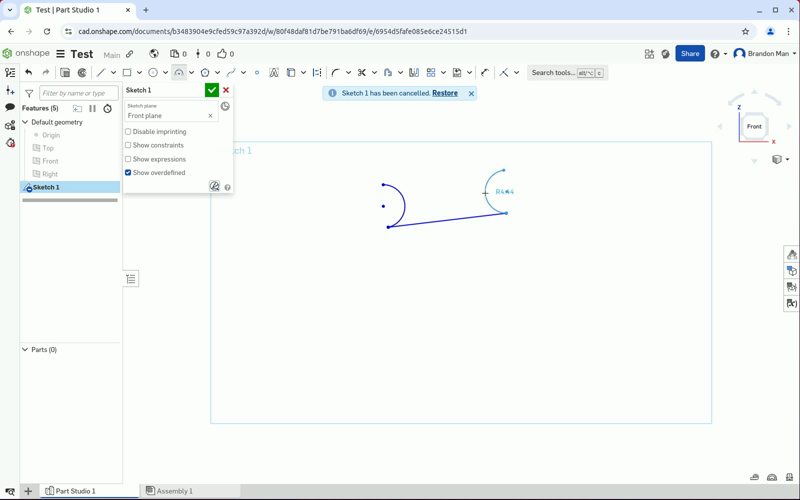
key(esc)
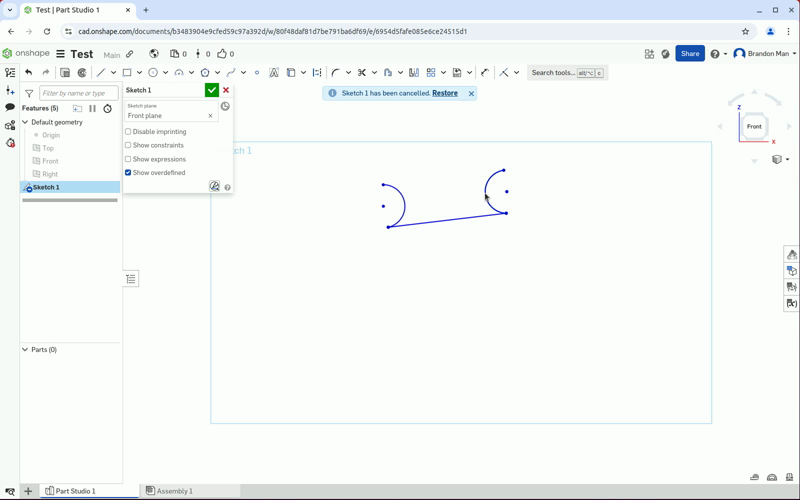
key(l)
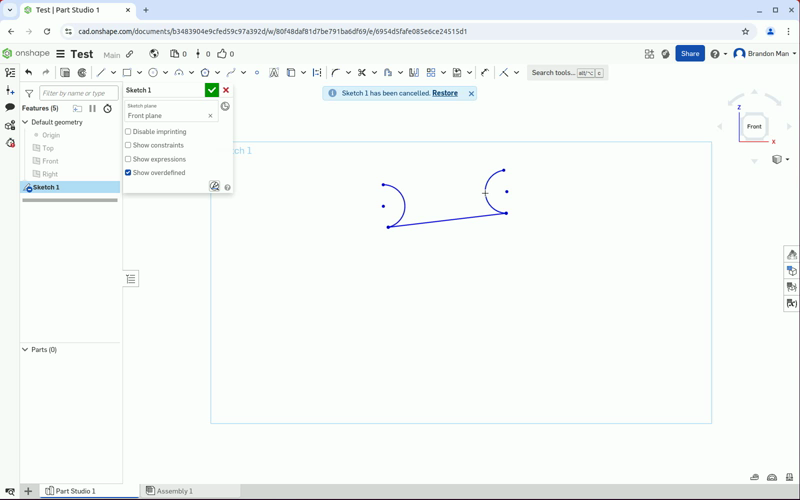
mouse_move(503, 170)
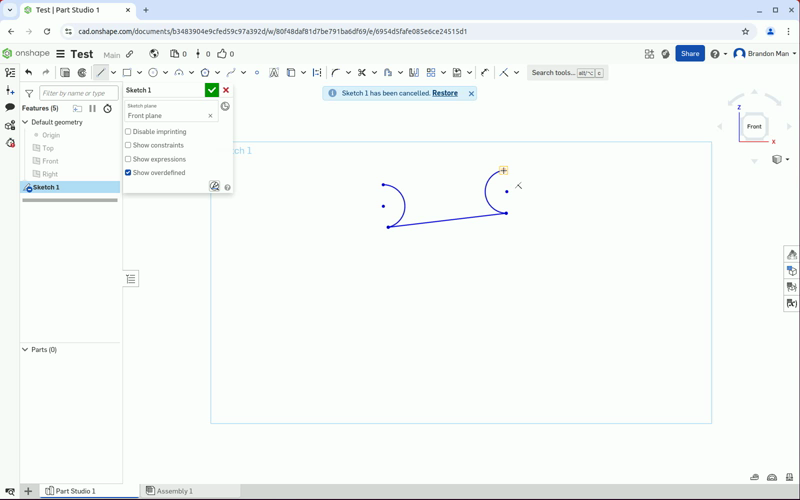
click(503, 170)
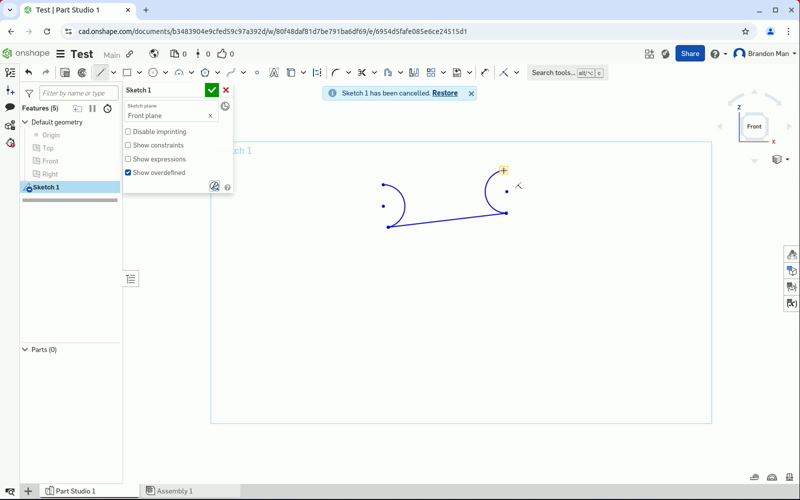
key_down(shift)
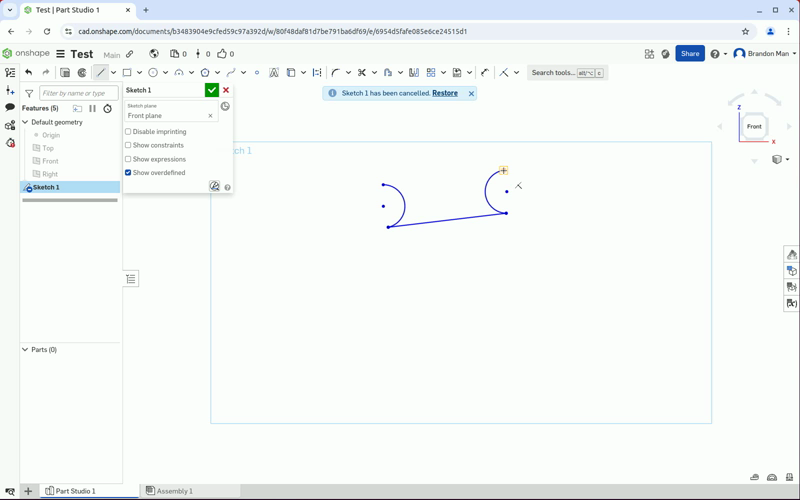
mouse_move(383, 184)
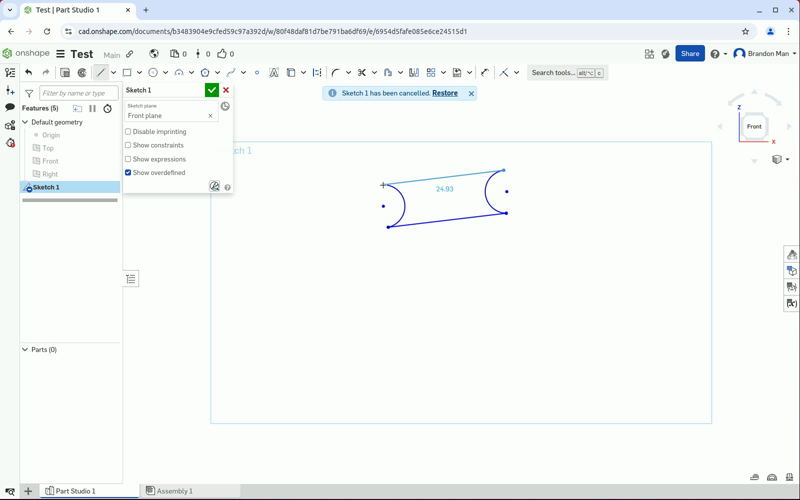
key_up(shift)
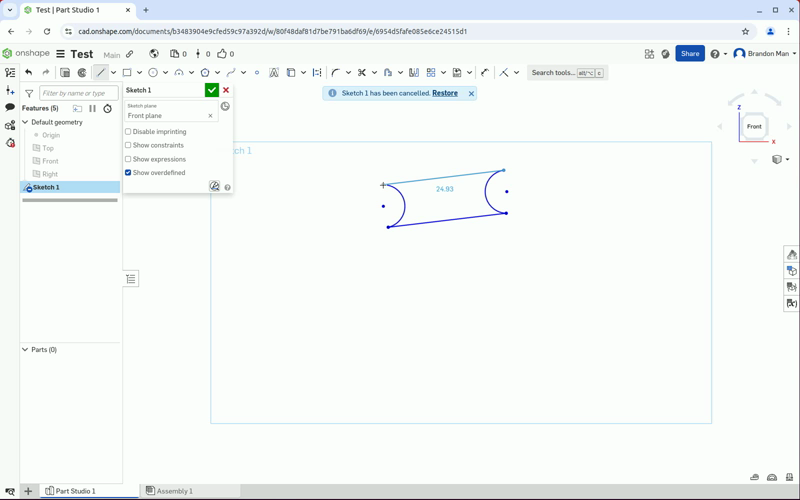
click(383, 184)
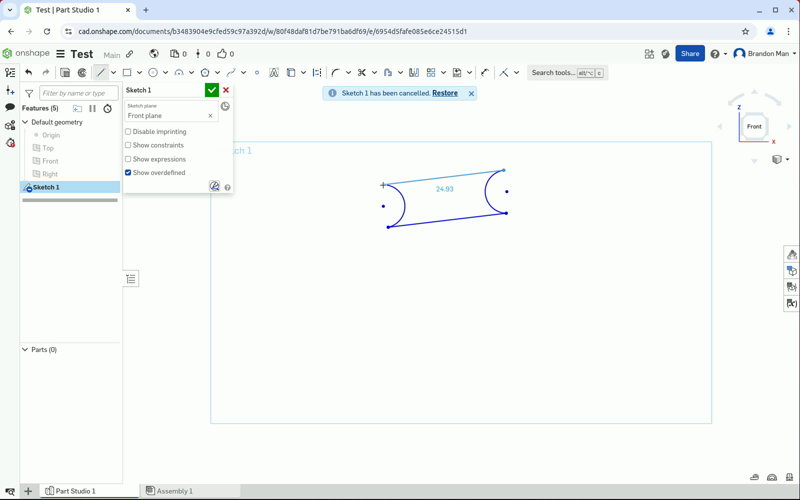
key(esc)
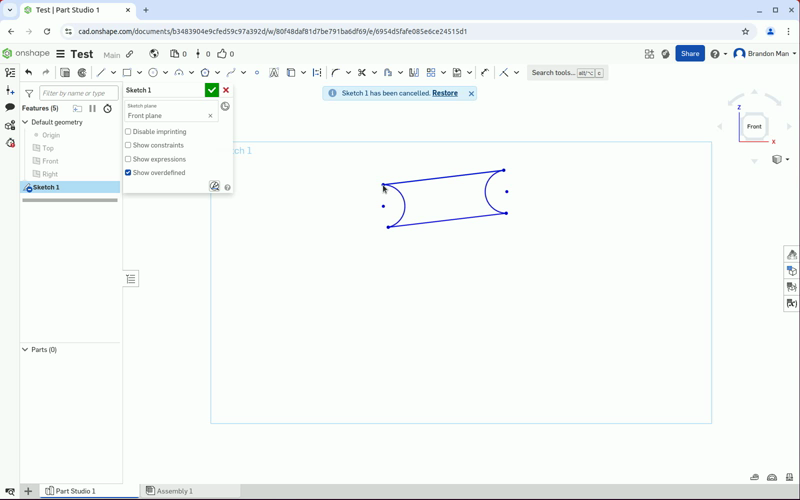
mouse_move(444, 189)
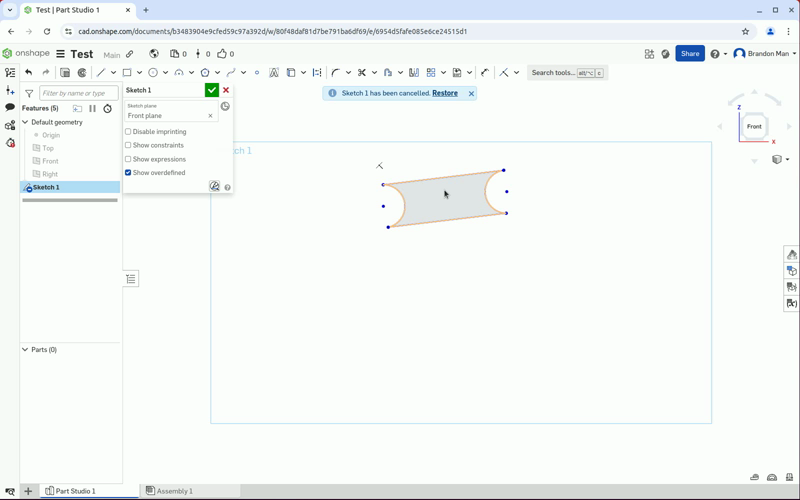
click(444, 189)
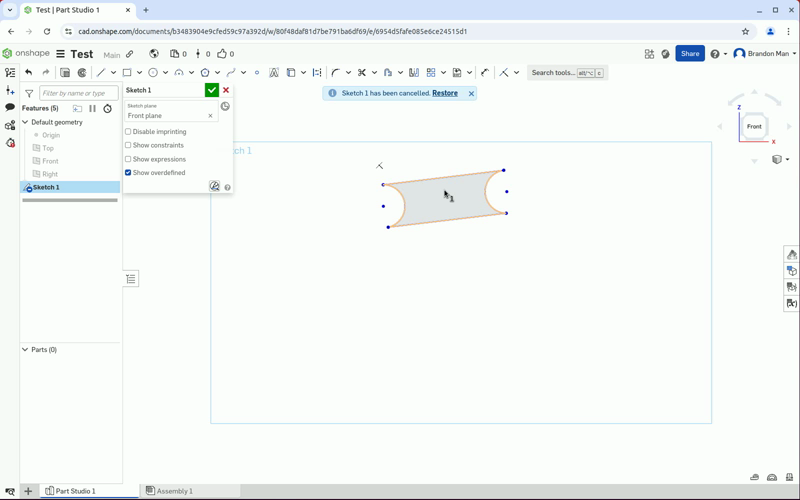
mouse_move(73, 352)
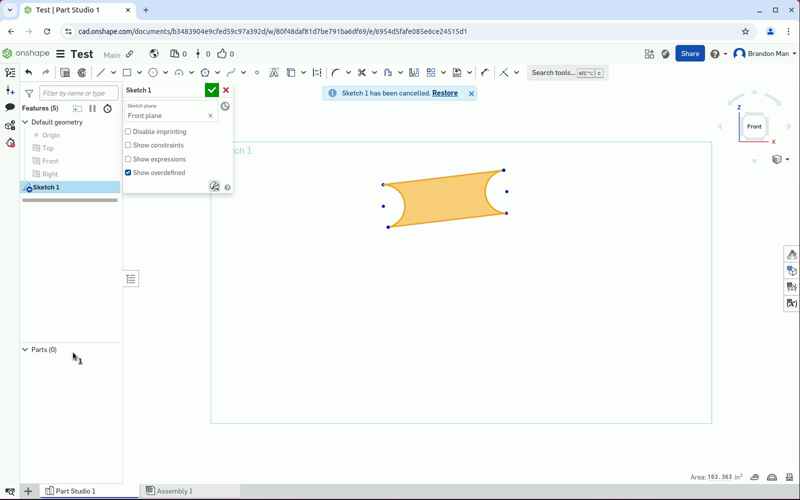
key(shift+y)
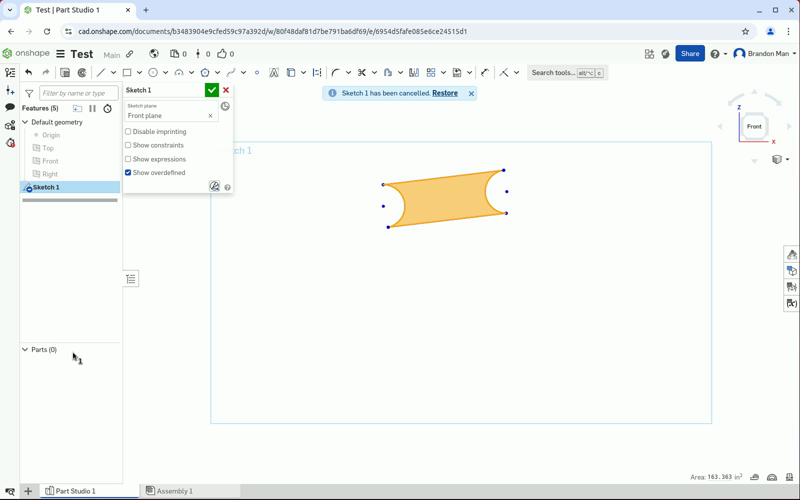
key(shift+e)
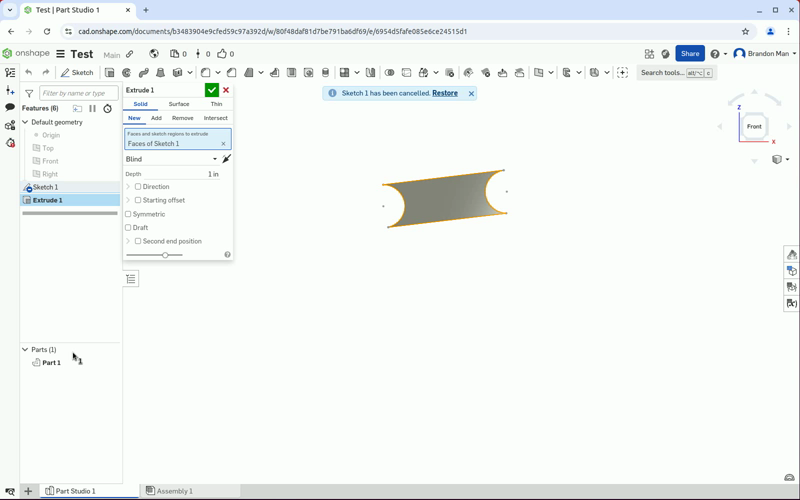
mouse_move(143, 106)
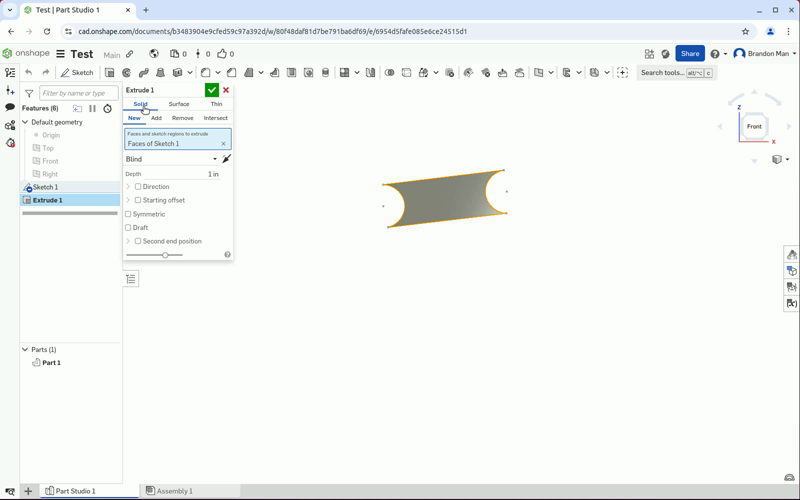
click(143, 106)
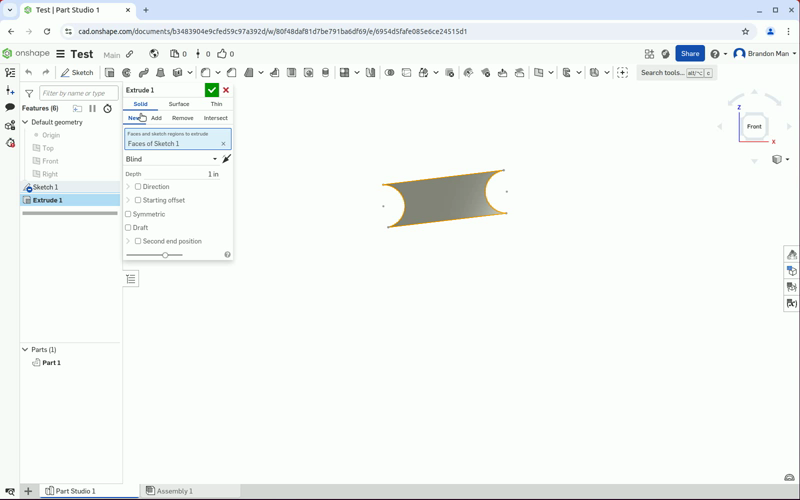
mouse_move(137, 120)
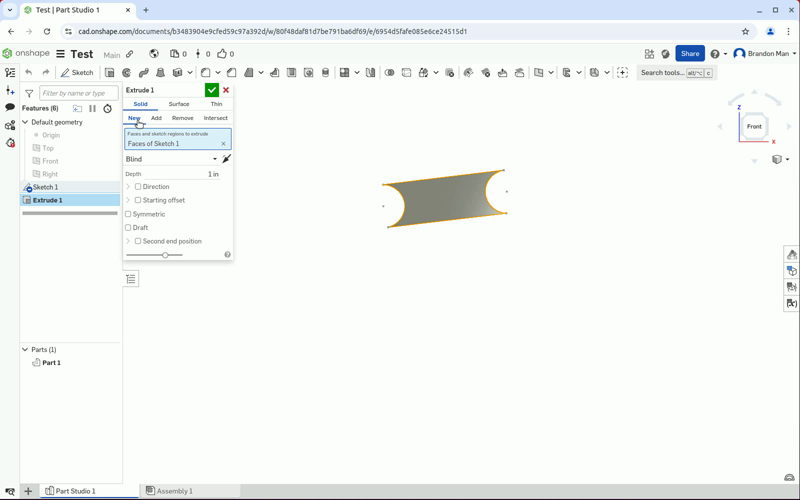
click(137, 120)
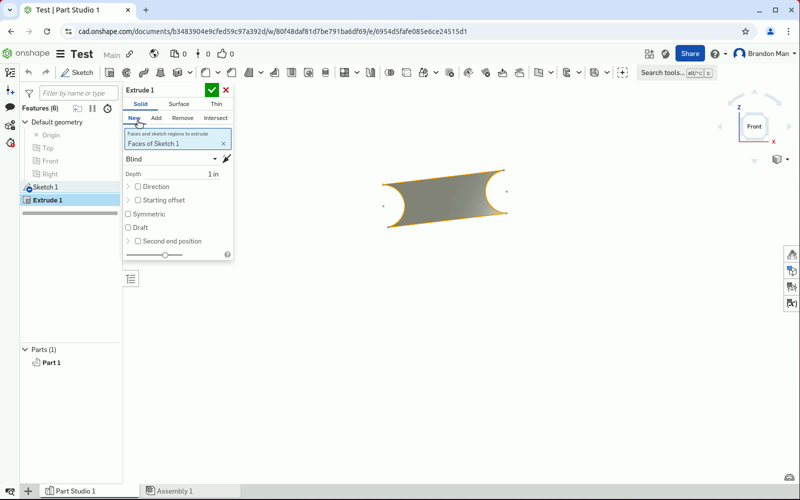
key(tab, 4)
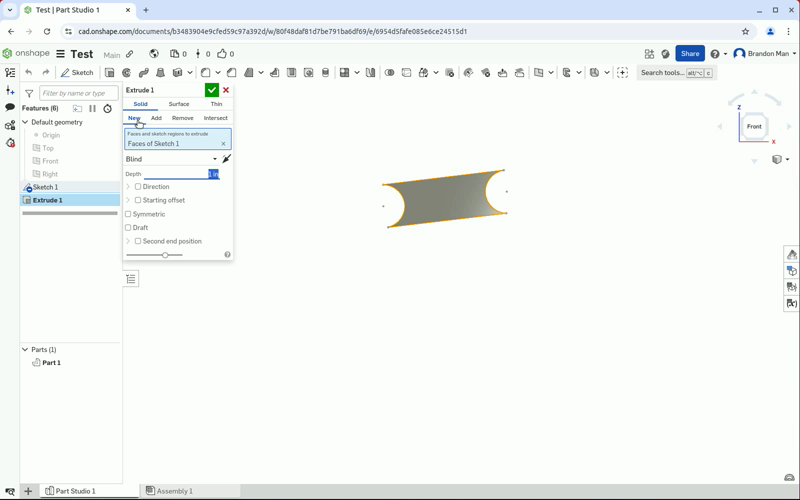
text(4.333)
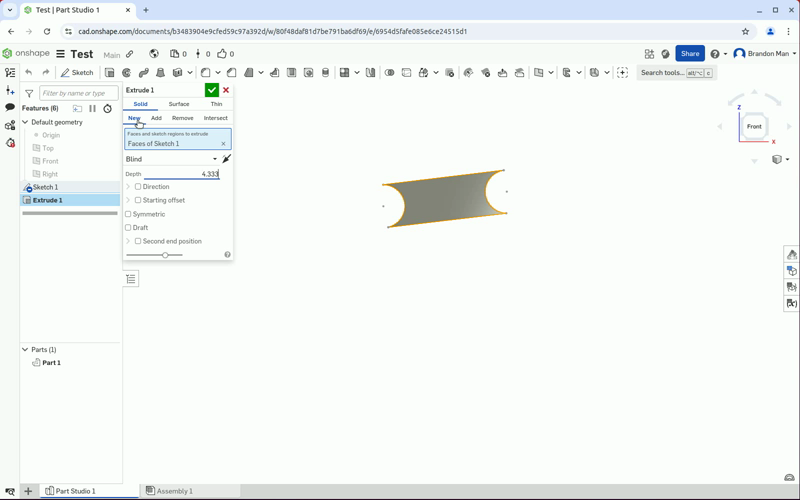
key(enter)
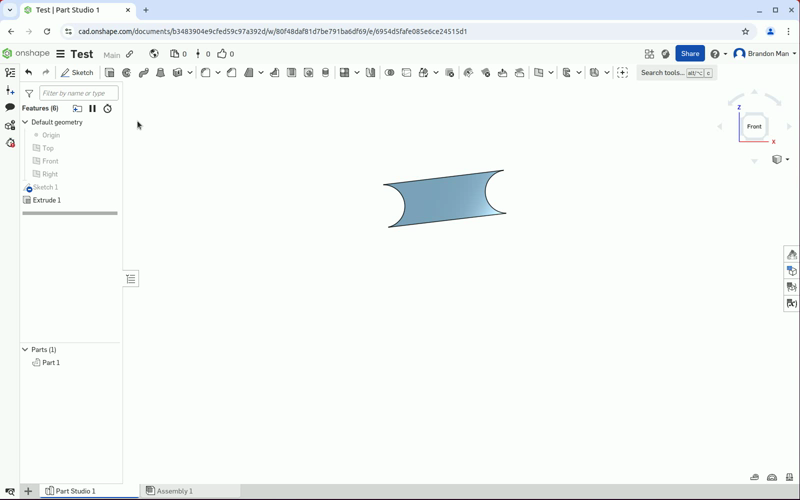
key(shift+h)
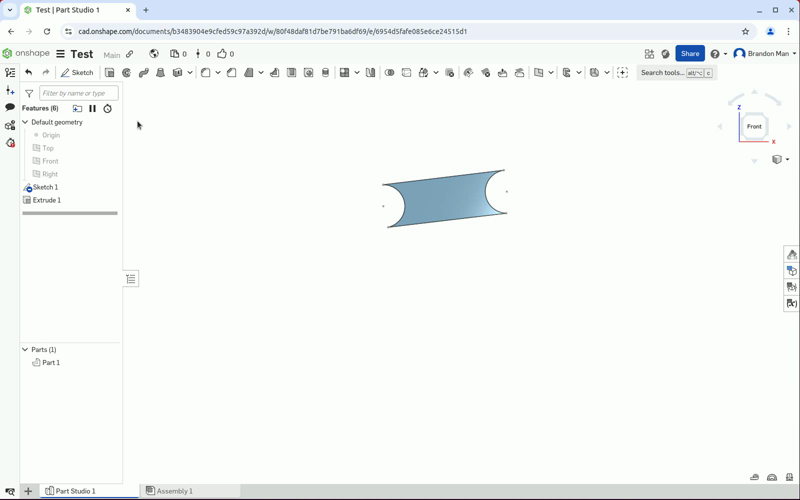
key(shift+h)
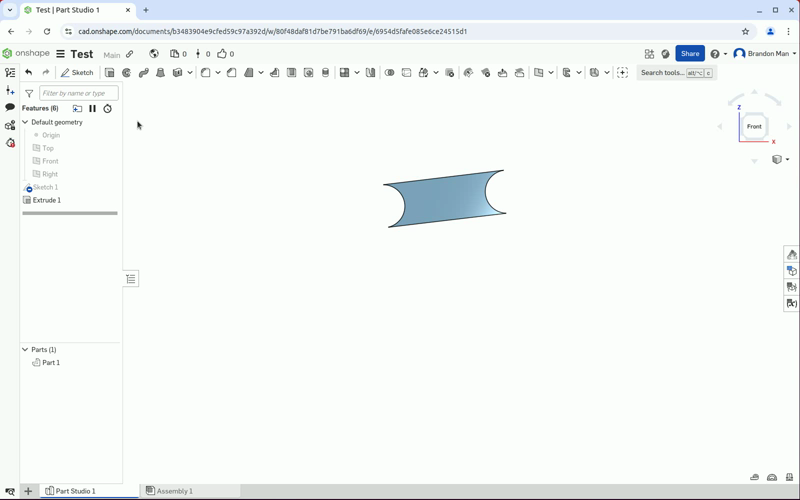
mouse_move(73, 189)
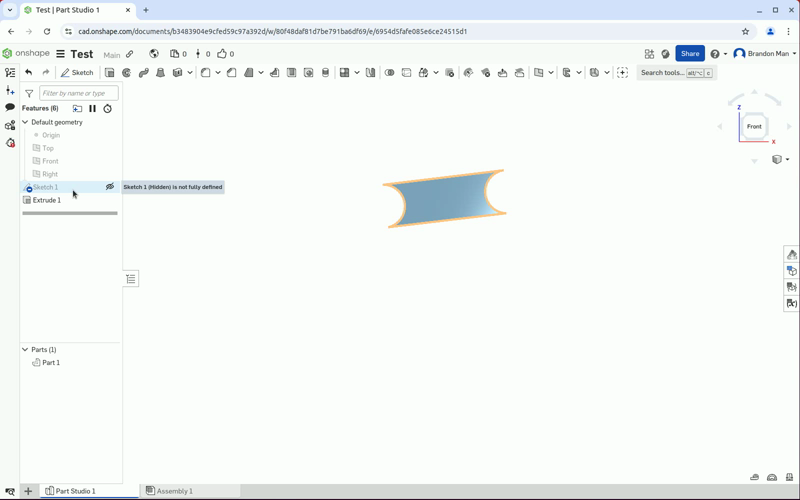
click(73, 189)
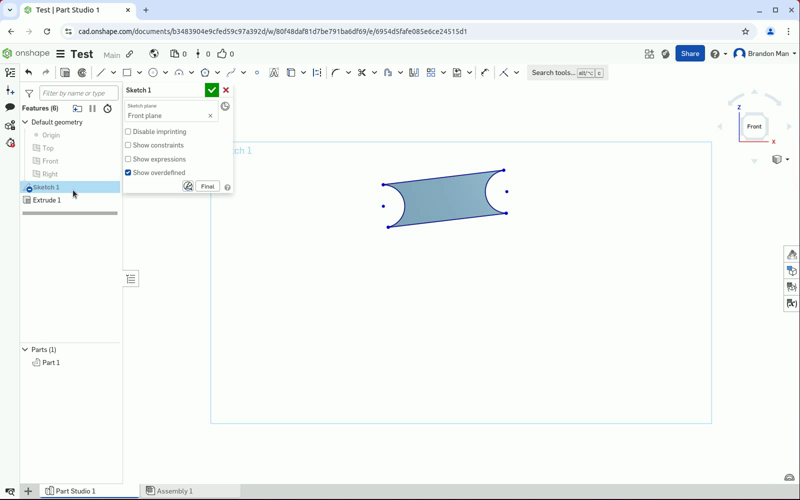
mouse_move(229, 92)
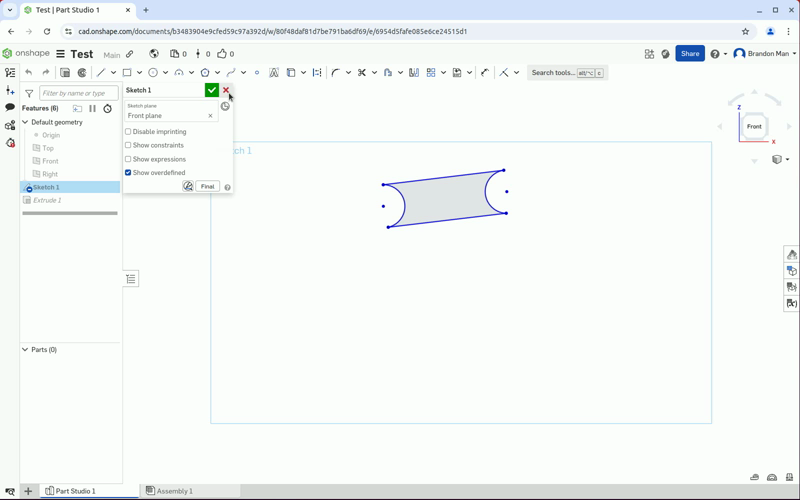
click(229, 92)
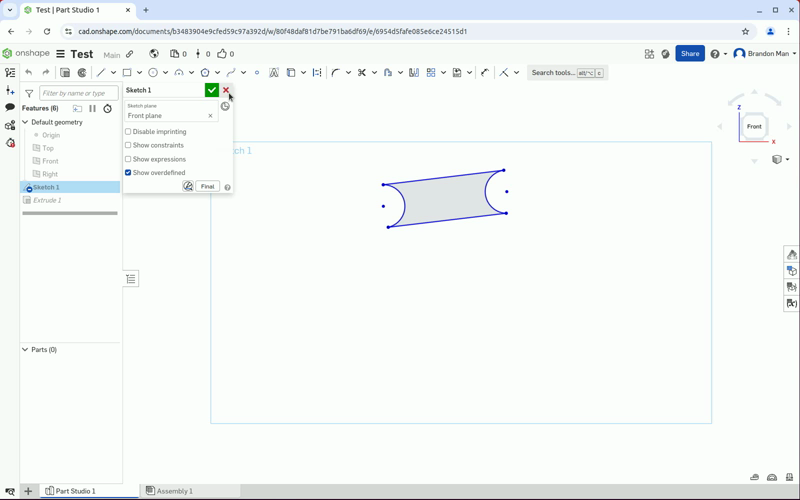
key(shift+s)
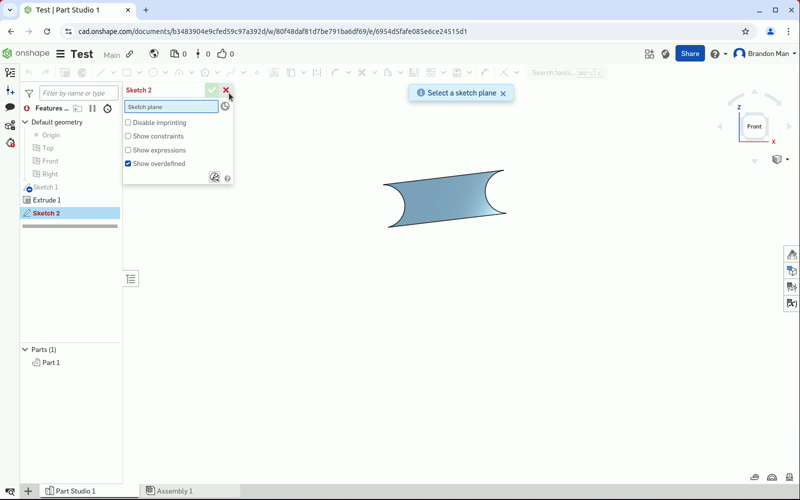
mouse_move(73, 163)
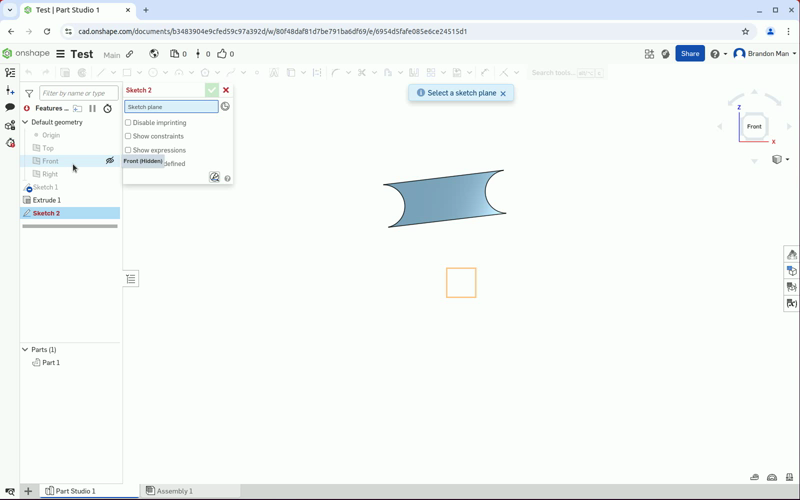
click(73, 163)
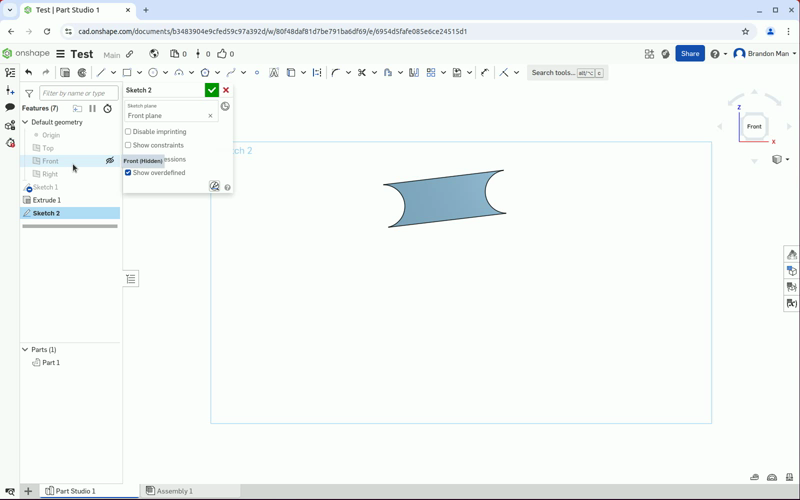
mouse_move(73, 352)
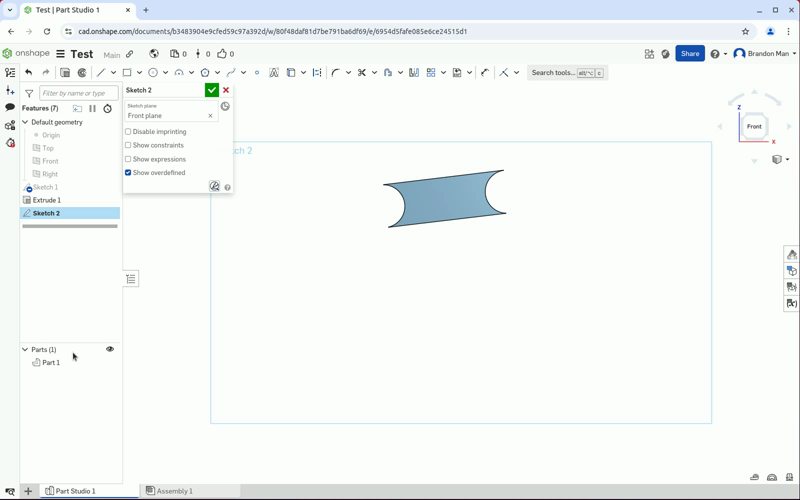
key(y)
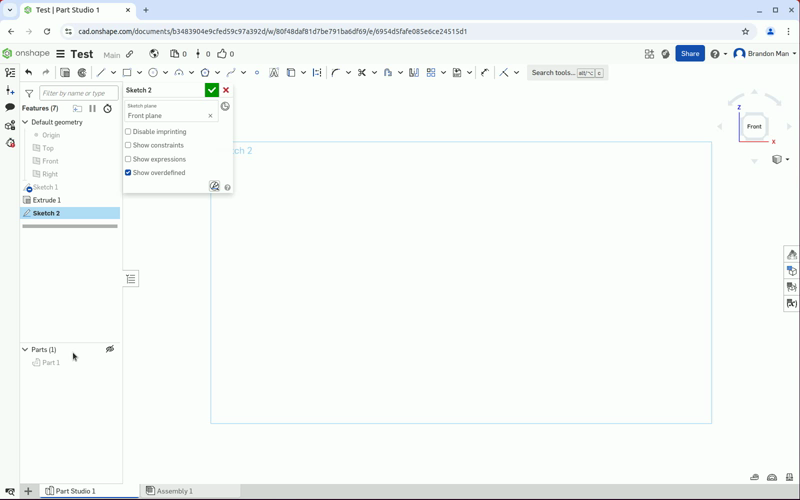
key(l)
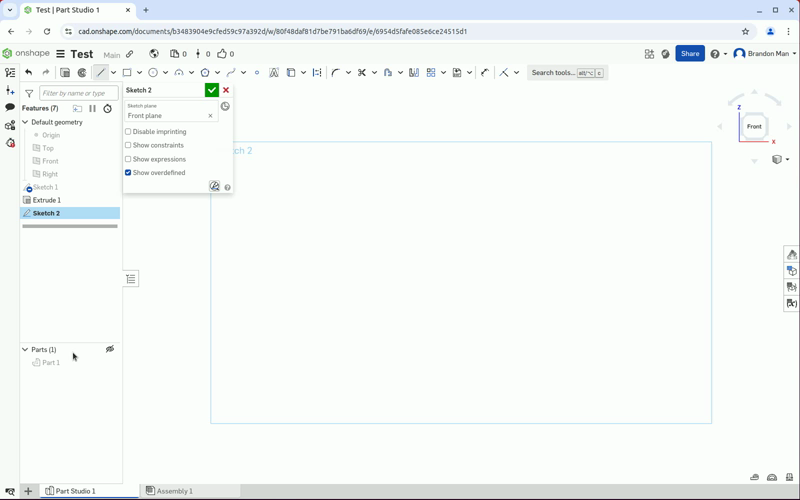
key_down(shift)
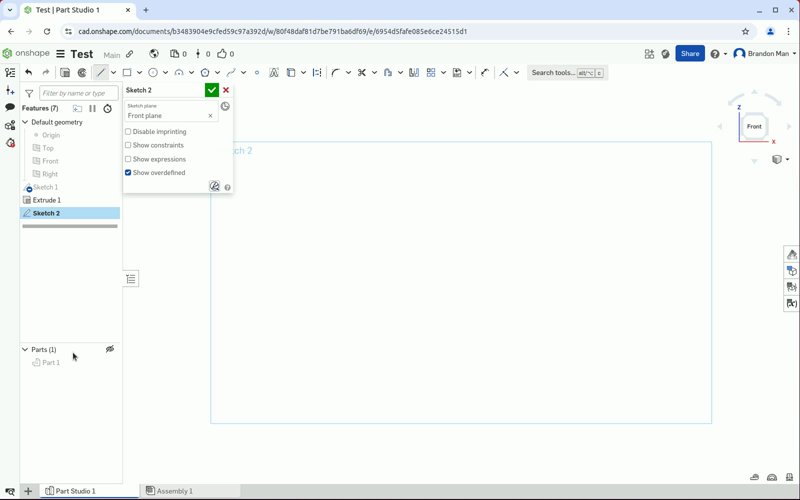
mouse_move(383, 227)
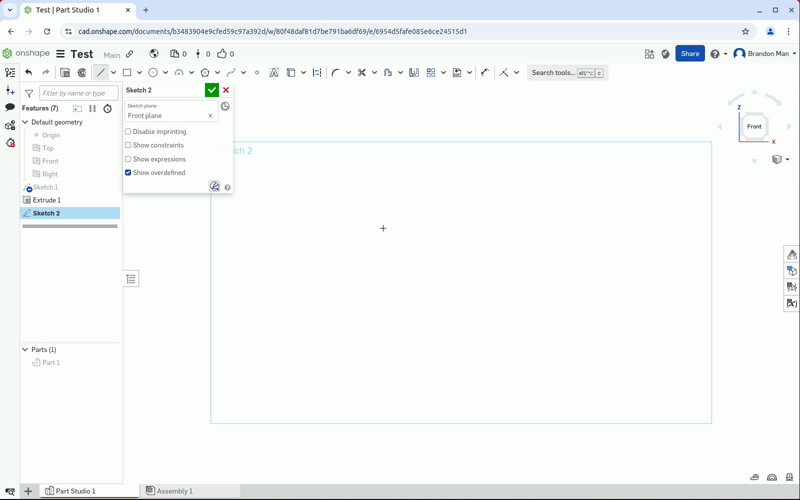
click(383, 227)
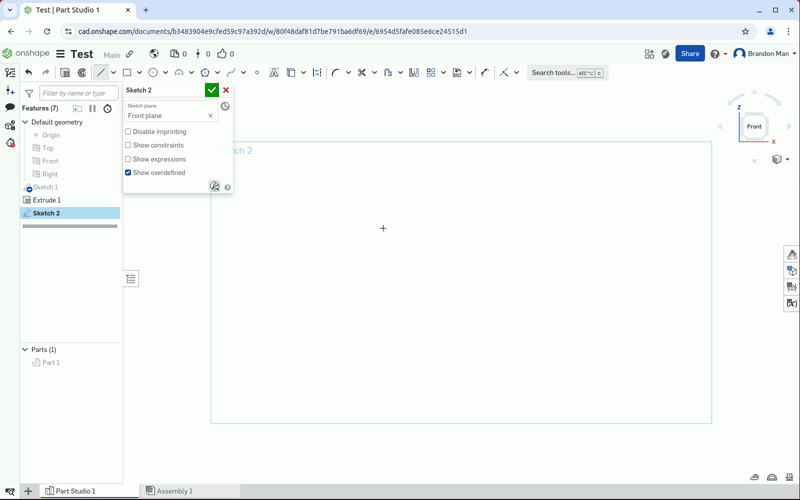
key_up(shift)
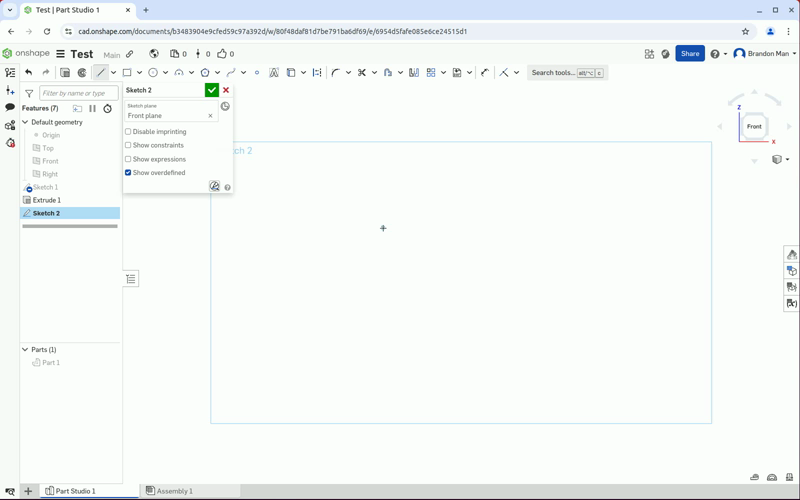
key_down(shift)
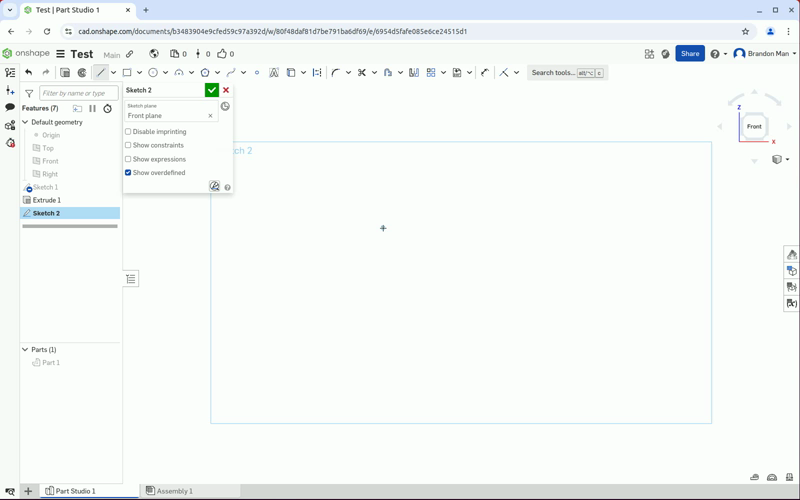
mouse_move(413, 227)
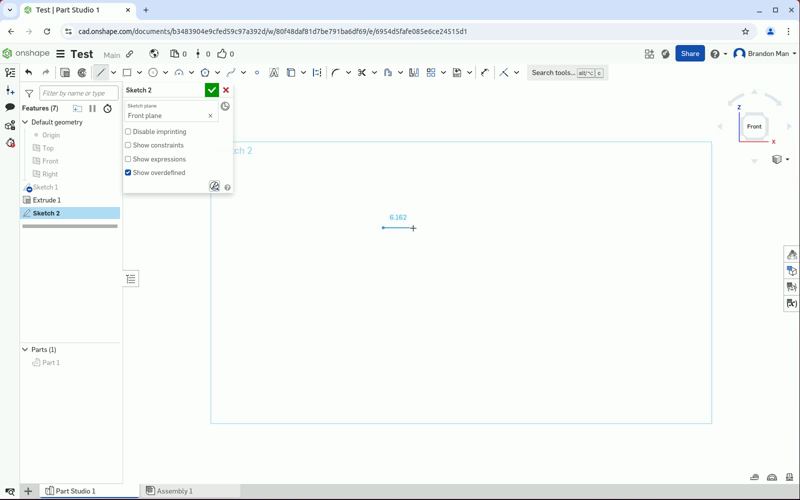
mouse_move(388, 227)
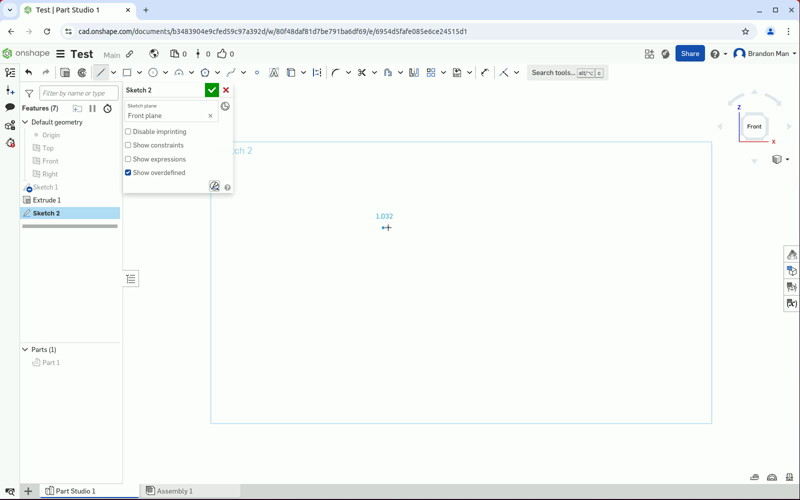
scroll(6)
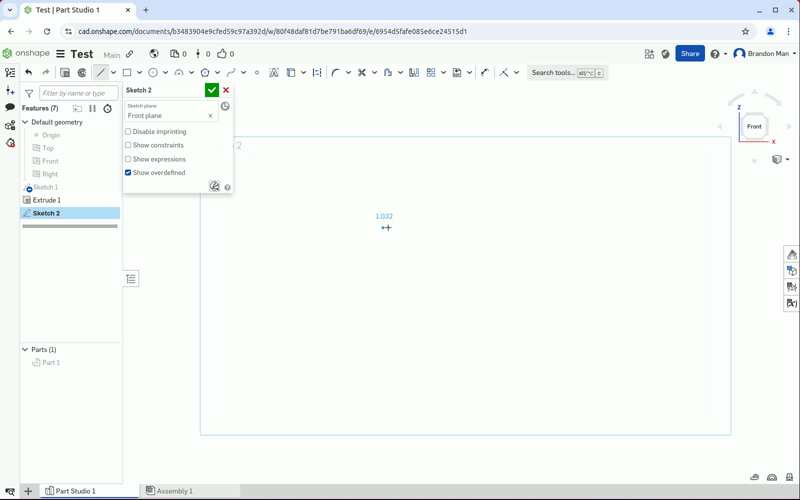
scroll(6)
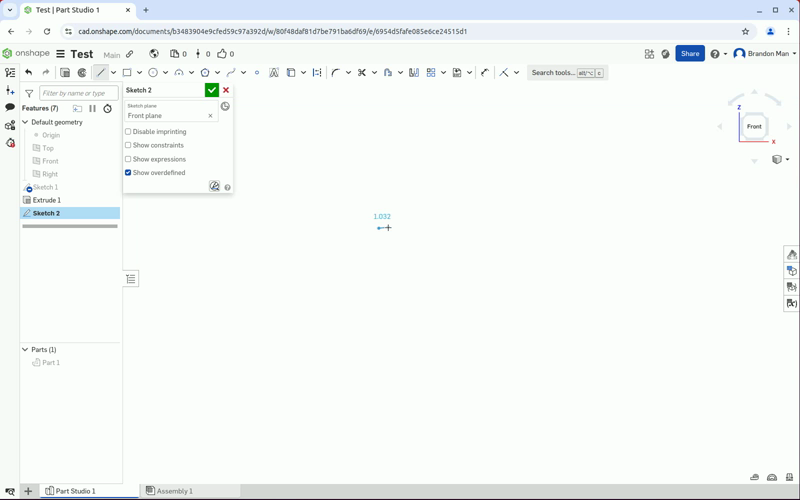
scroll(6)
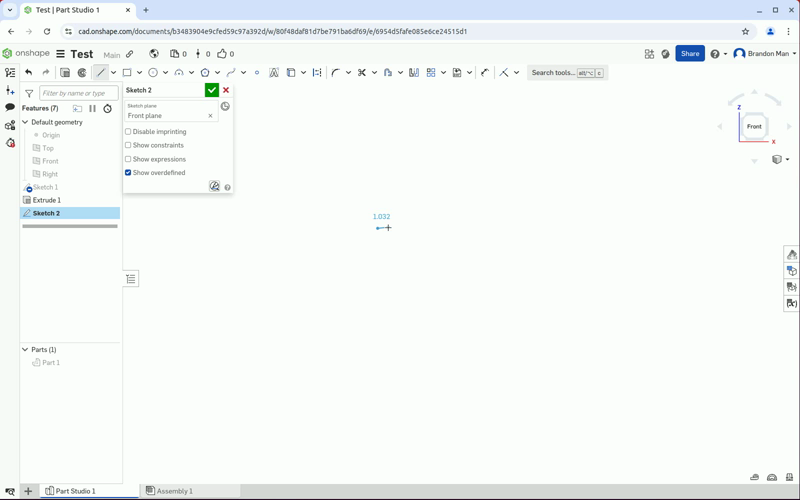
scroll(6)
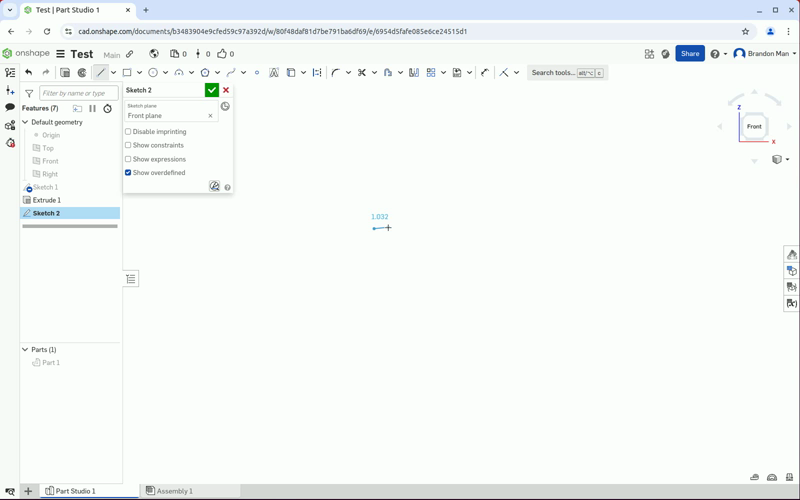
scroll(6)
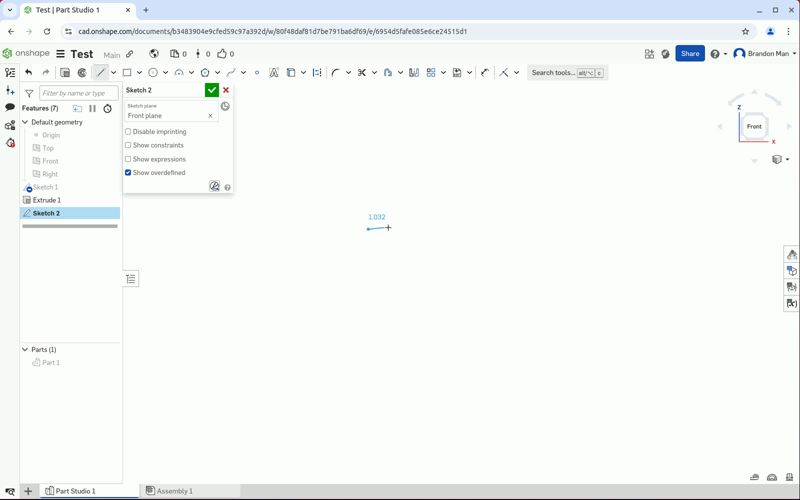
scroll(6)
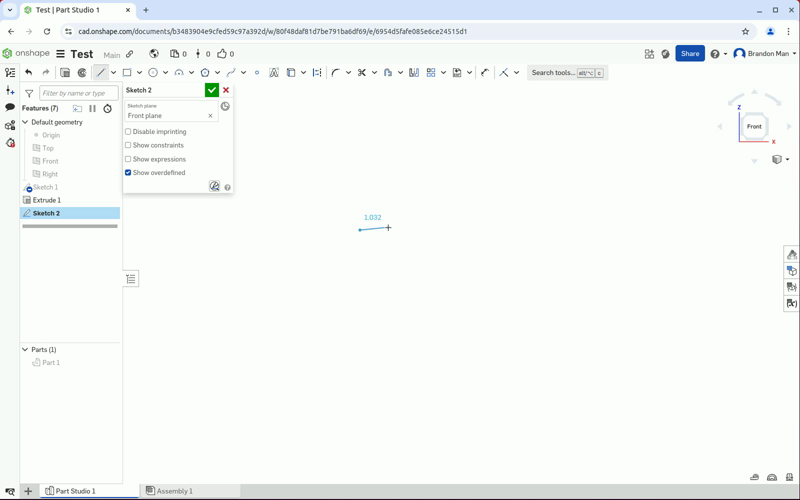
scroll(6)
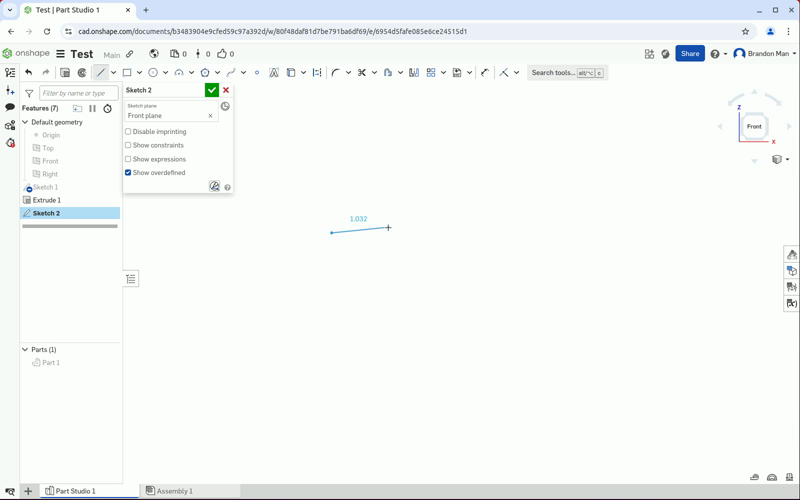
click(388, 227)
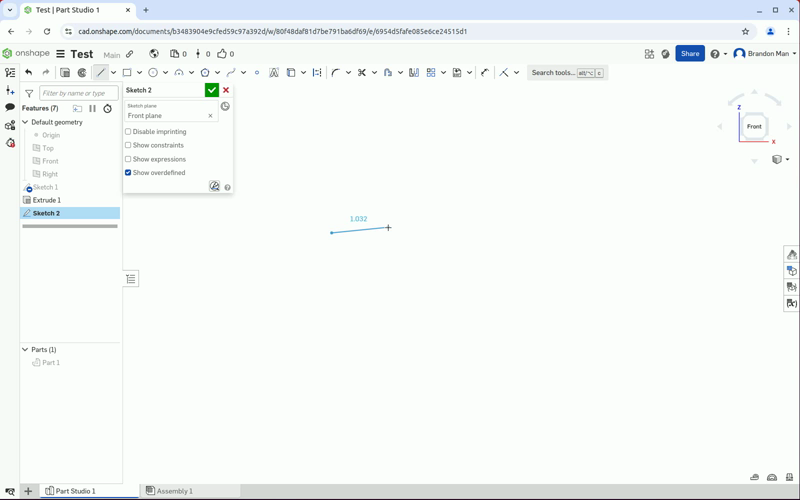
scroll(-6)
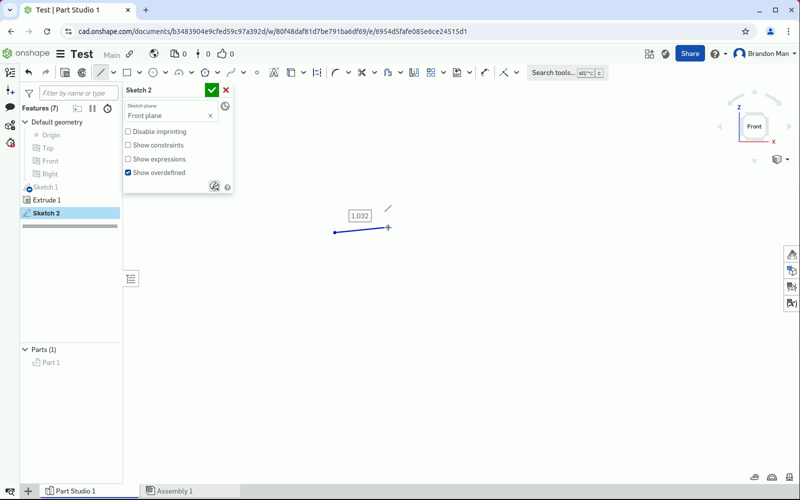
scroll(-6)
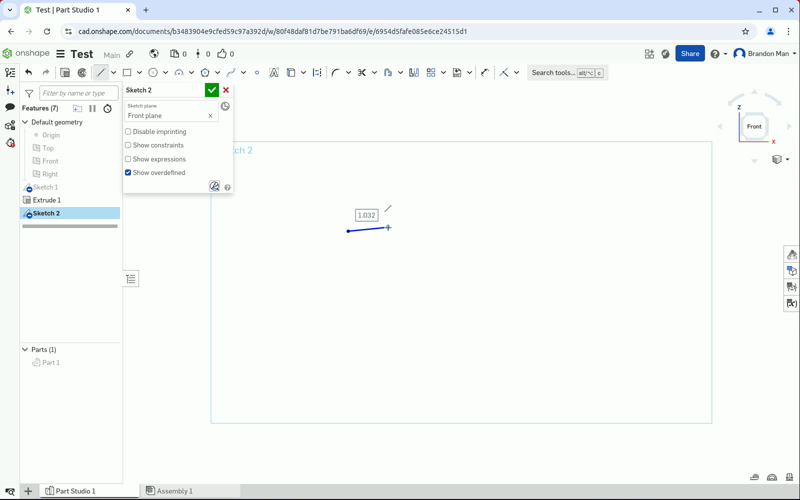
scroll(-6)
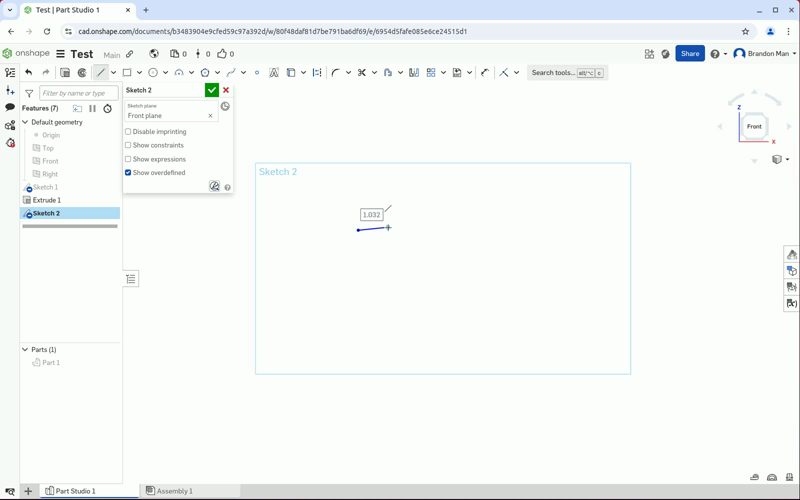
scroll(-6)
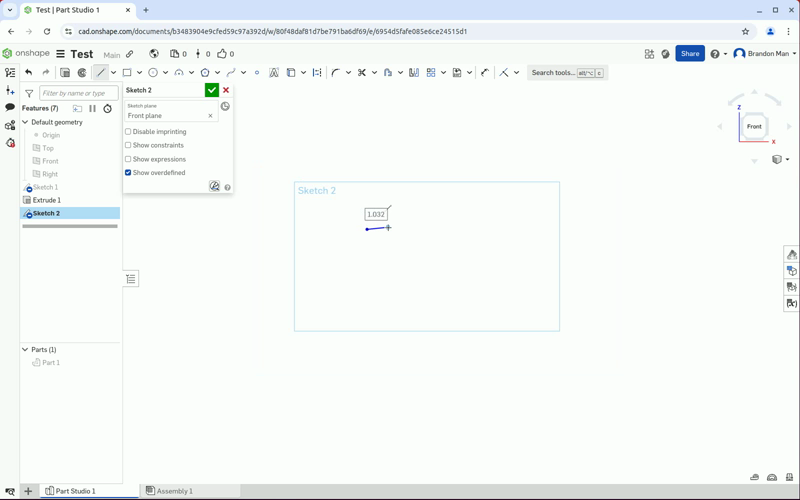
scroll(-6)
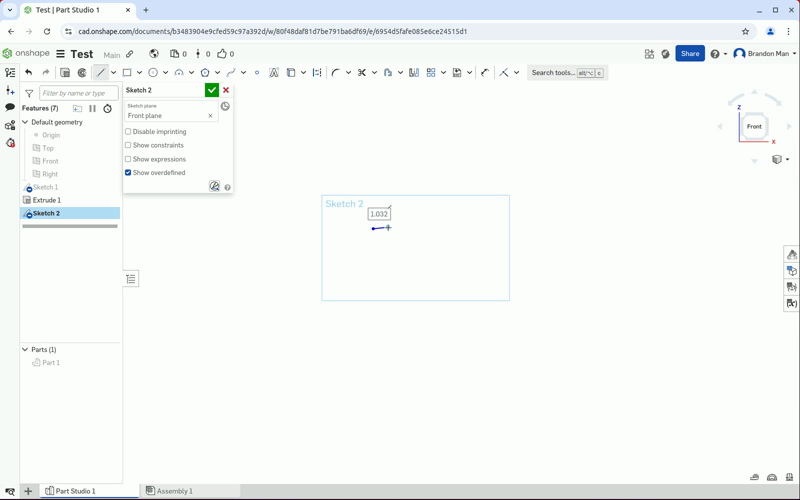
scroll(-6)
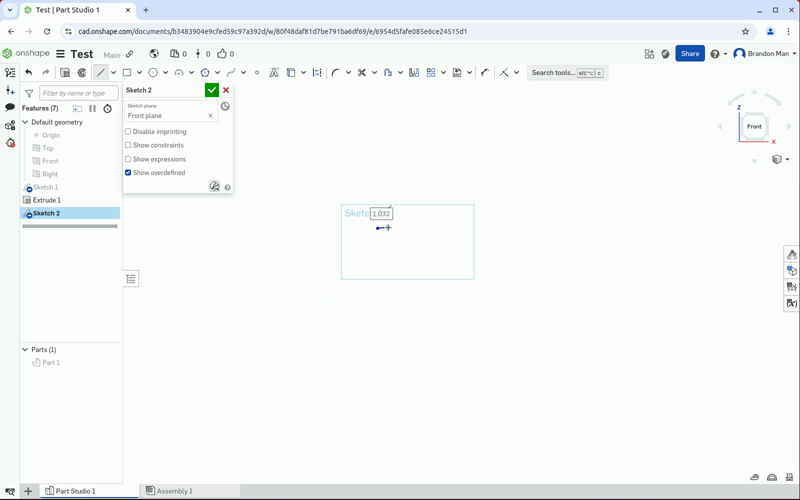
scroll(-6)
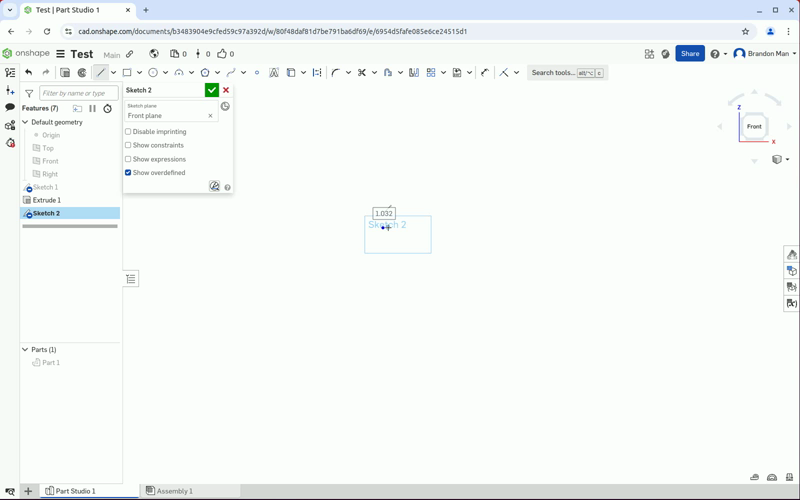
key_up(shift)
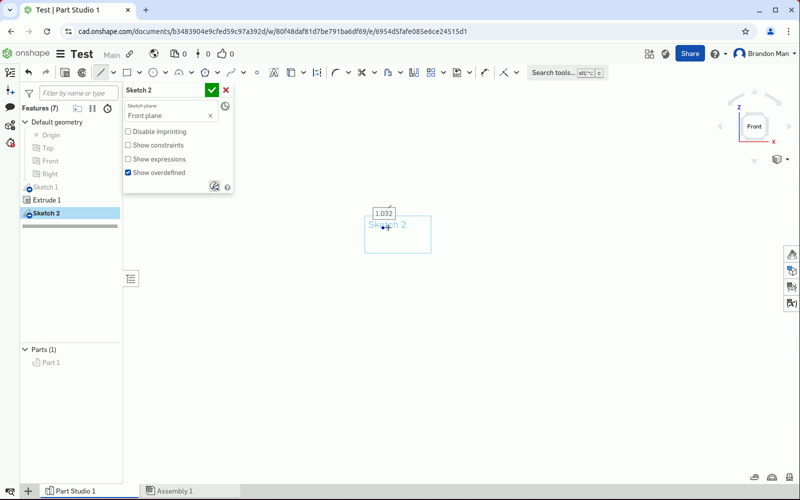
key(esc)
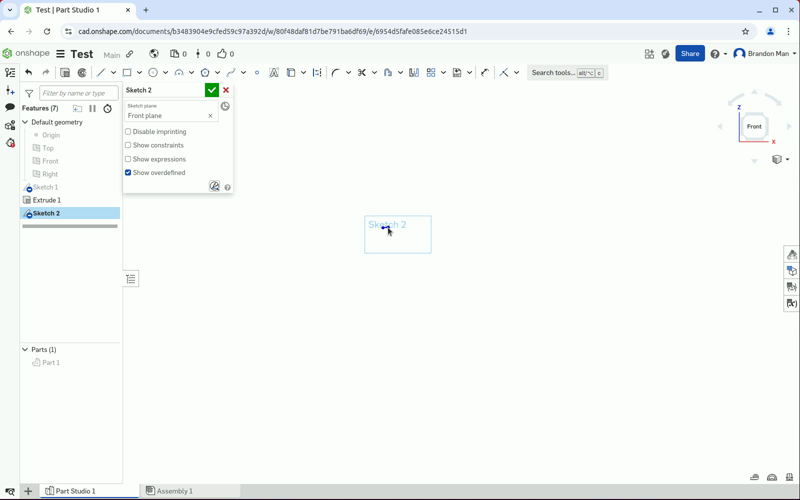
key(a)
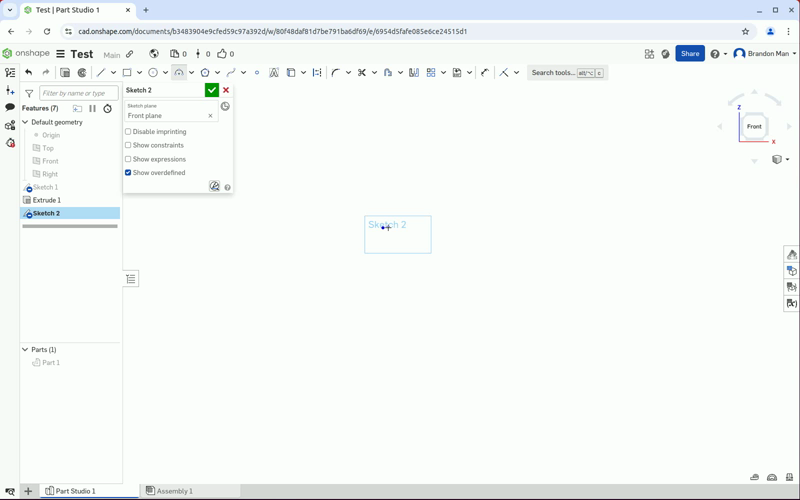
mouse_move(388, 227)
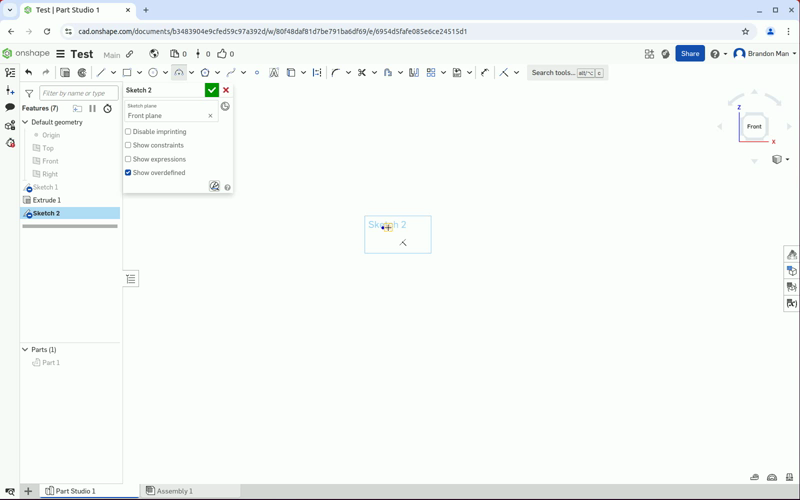
click(388, 227)
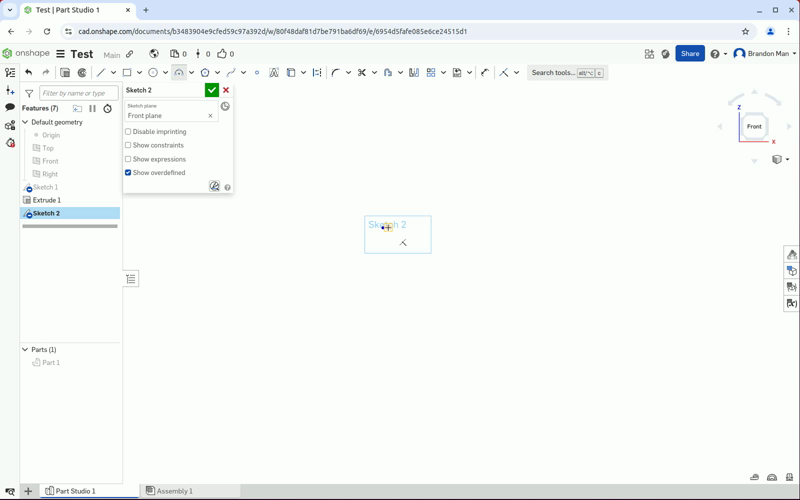
mouse_move(383, 227)
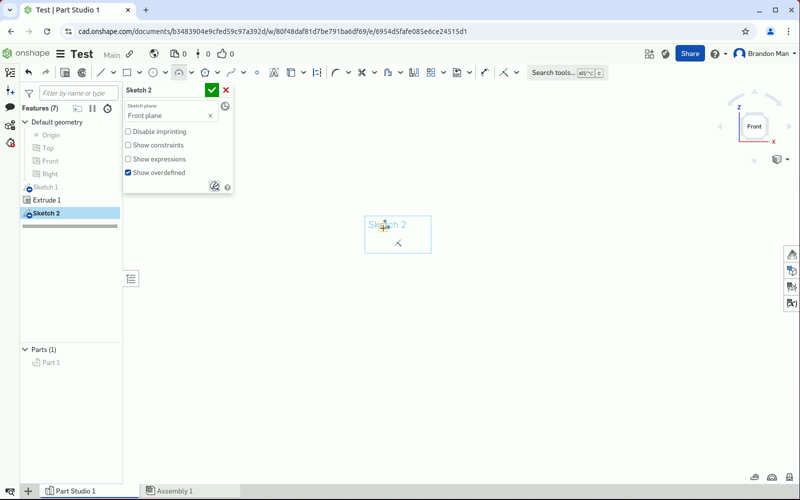
scroll(6)
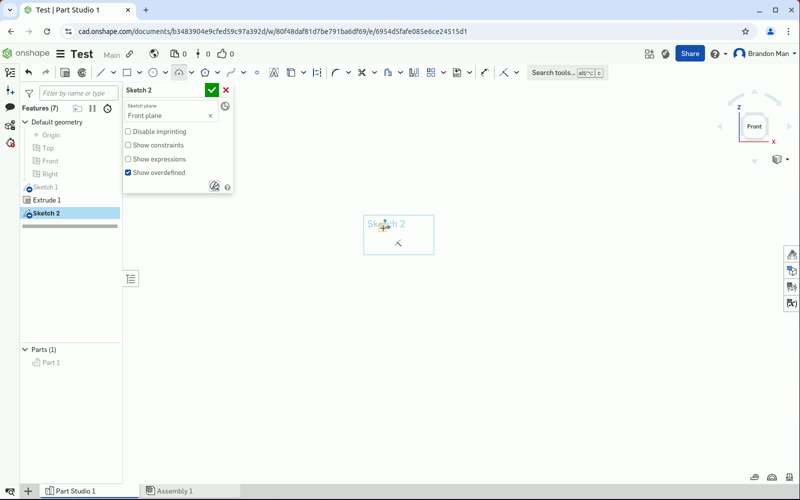
scroll(6)
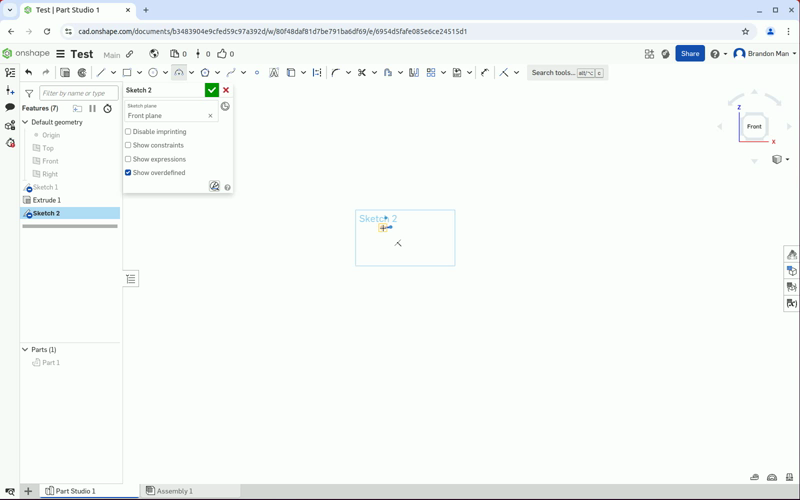
scroll(6)
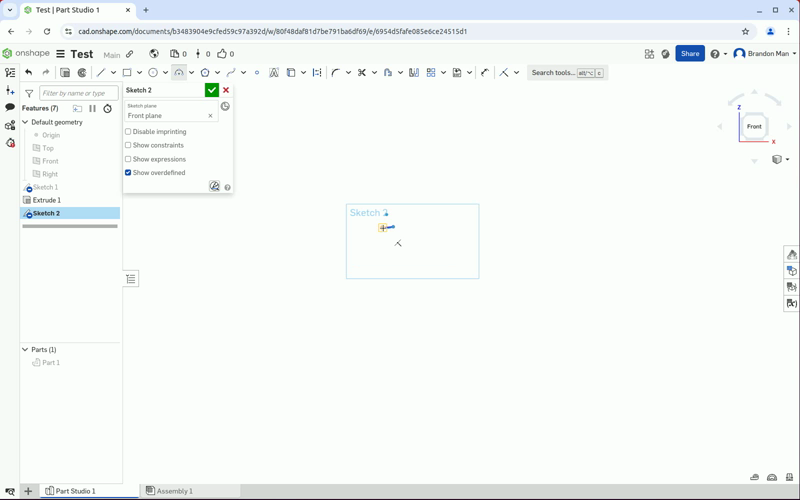
scroll(6)
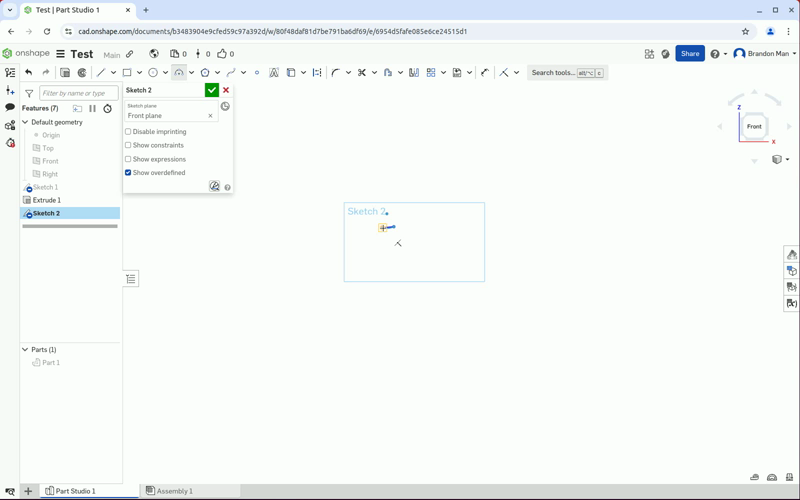
scroll(6)
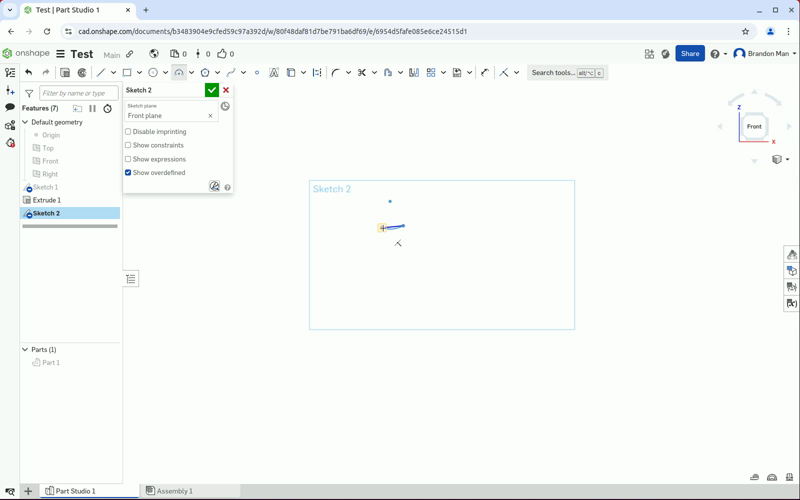
scroll(6)
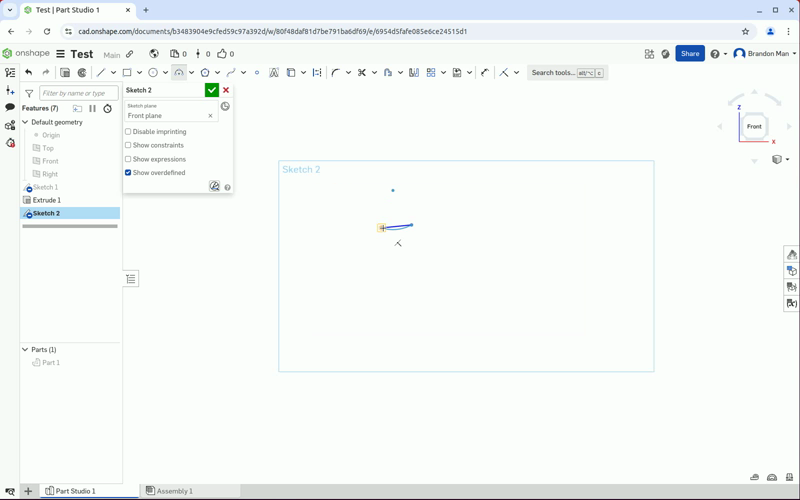
scroll(6)
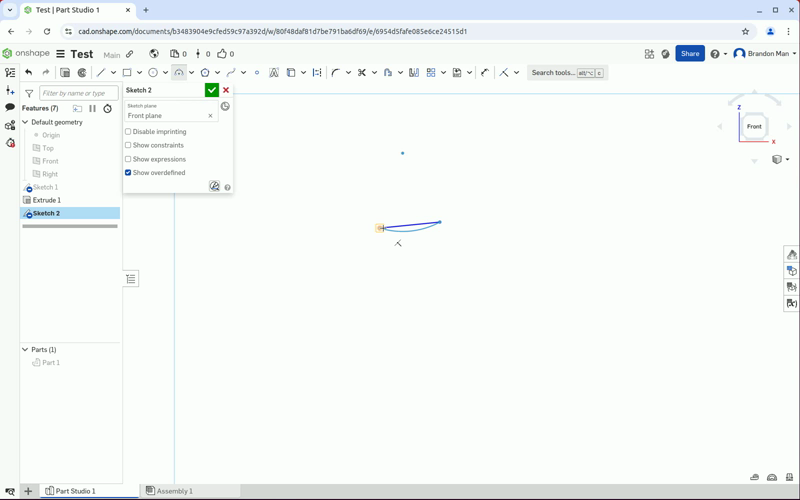
click(383, 227)
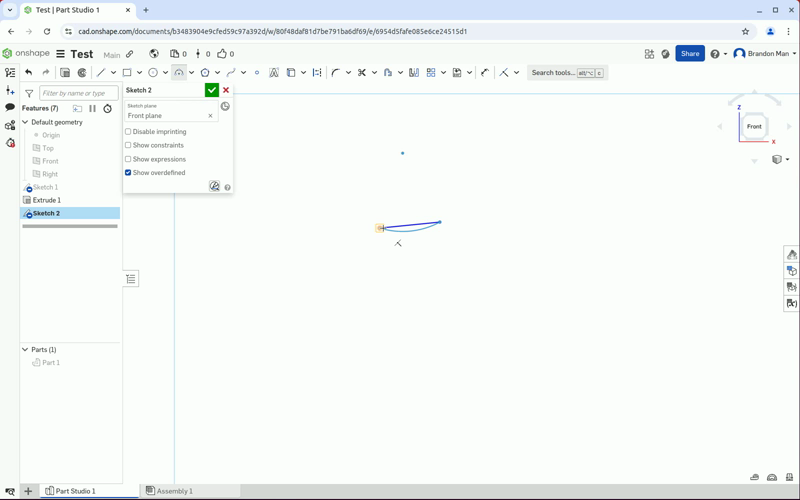
scroll(-6)
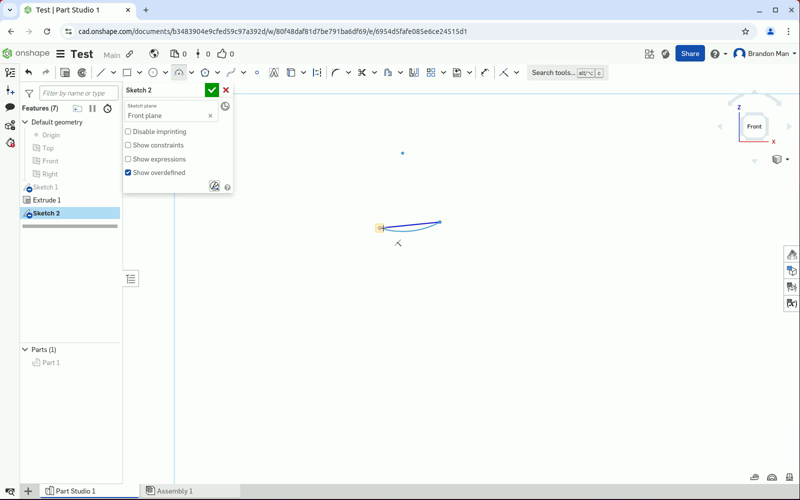
scroll(-6)
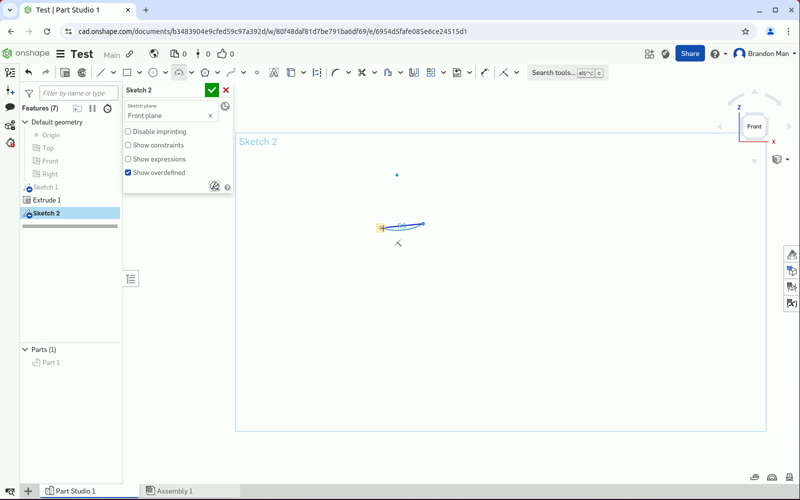
scroll(-6)
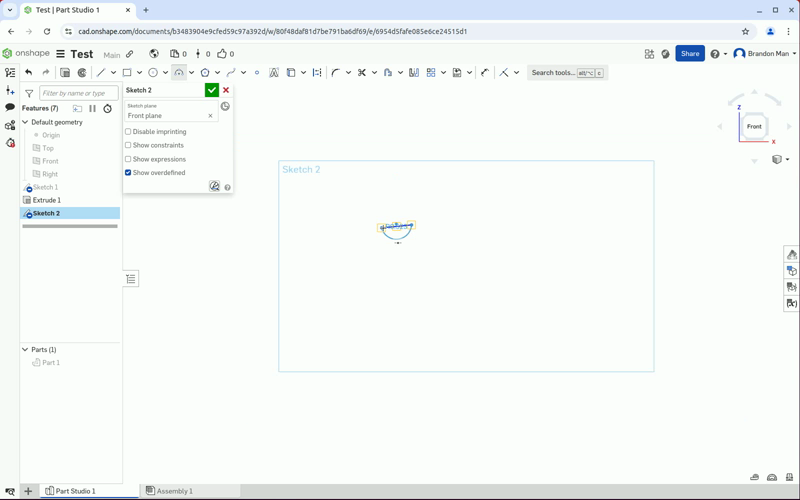
scroll(-6)
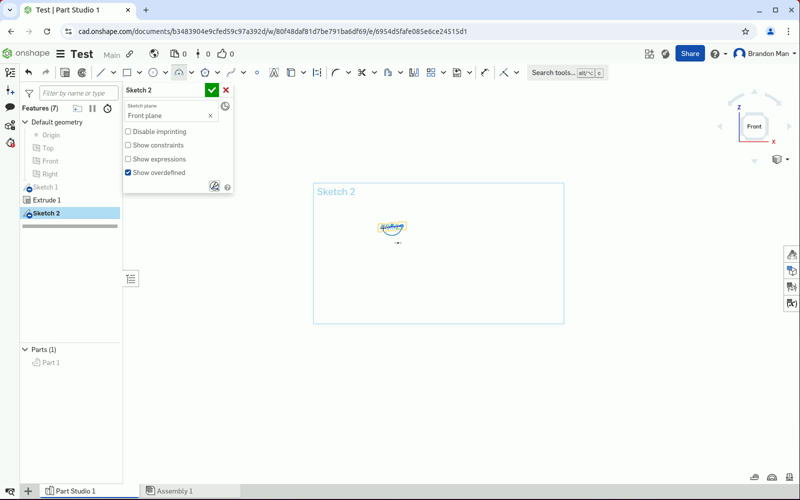
scroll(-6)
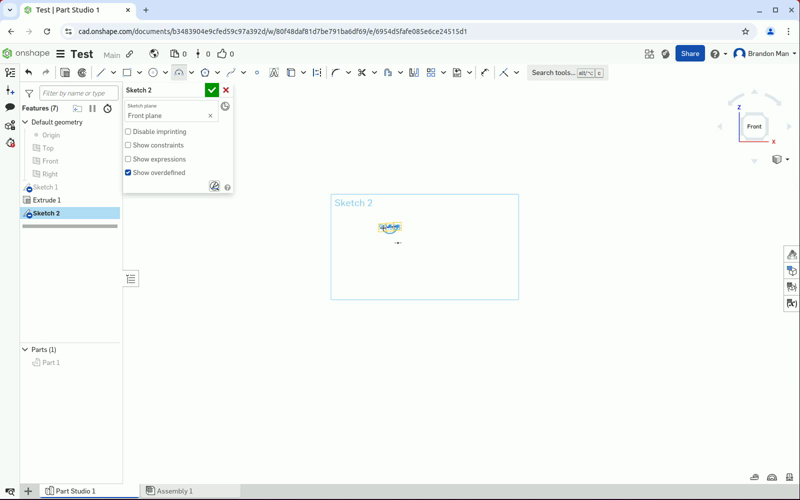
scroll(-6)
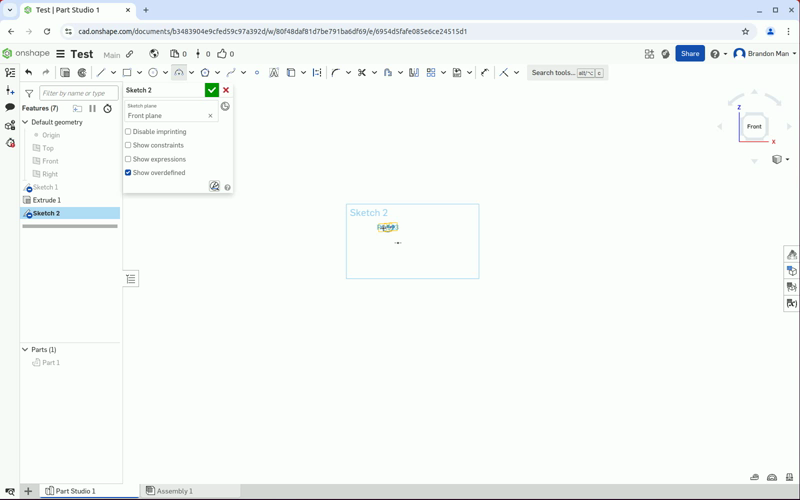
scroll(-6)
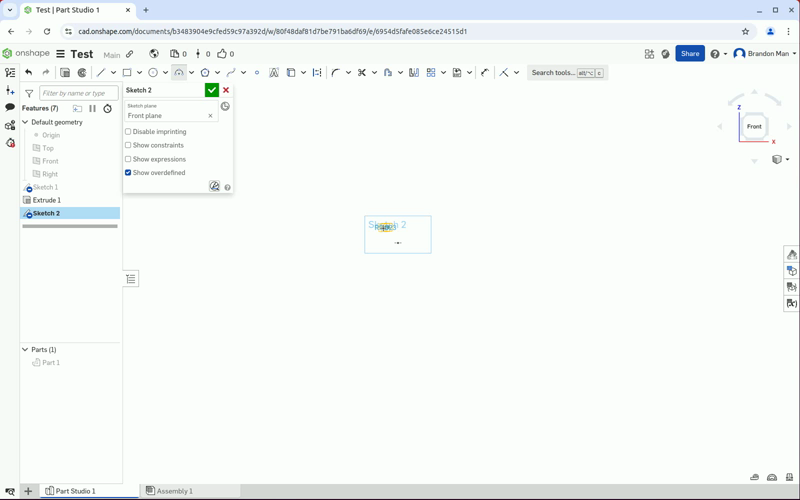
key_down(shift)
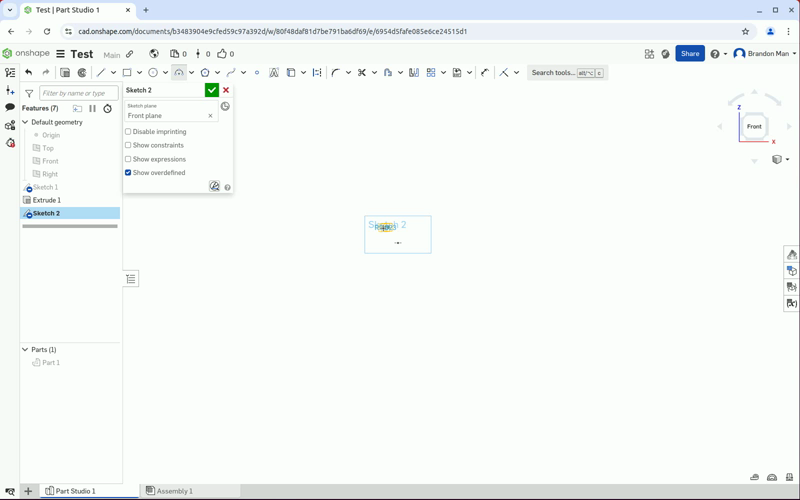
mouse_move(382, 186)
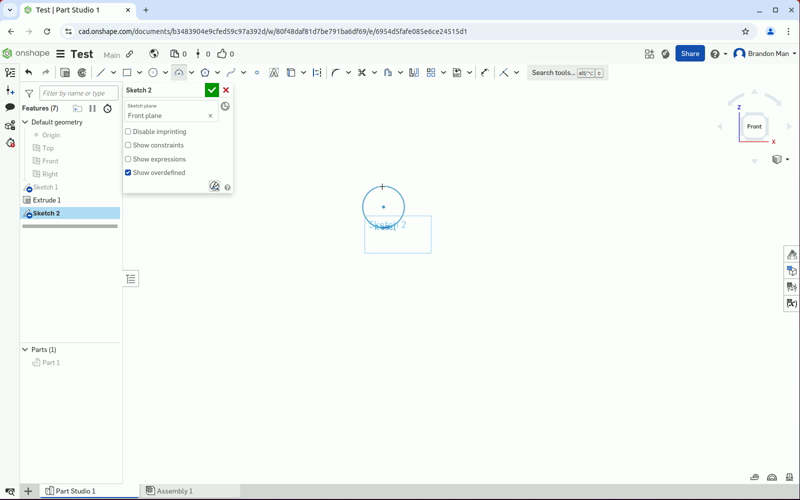
scroll(6)
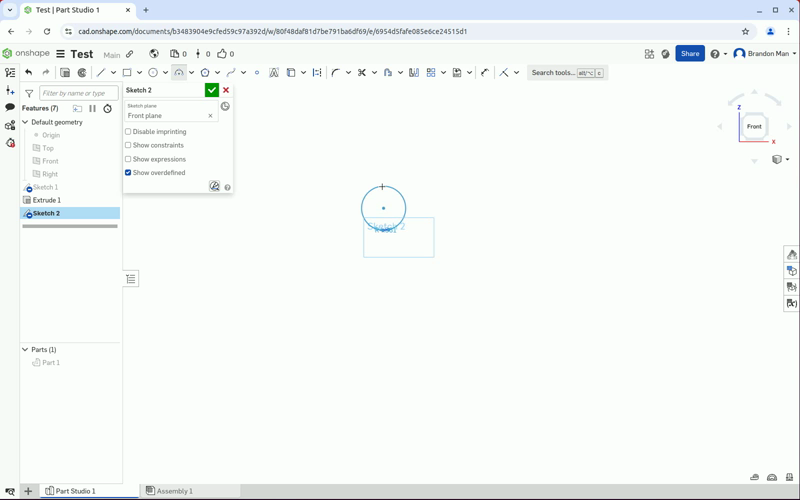
scroll(6)
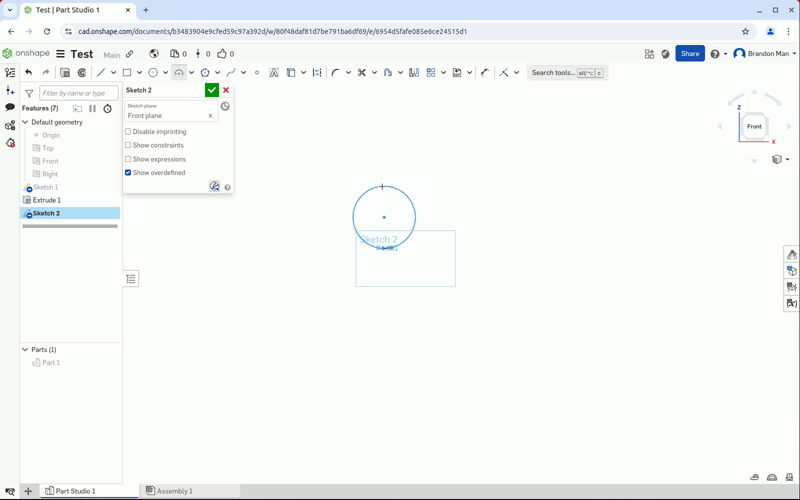
scroll(6)
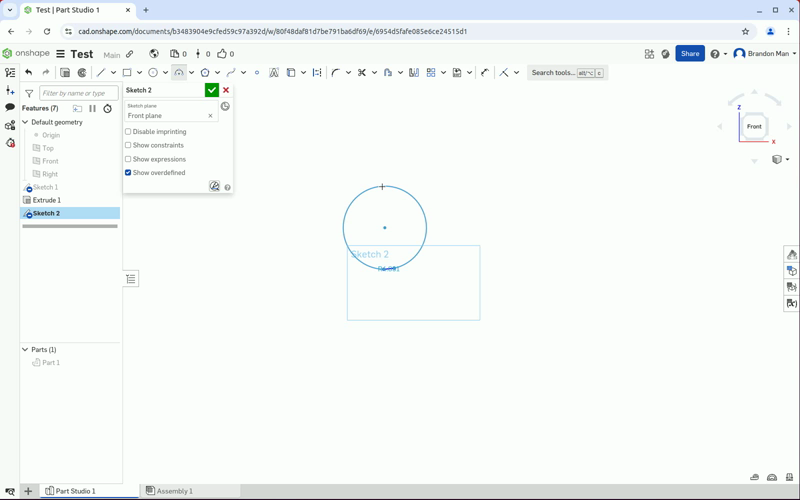
scroll(6)
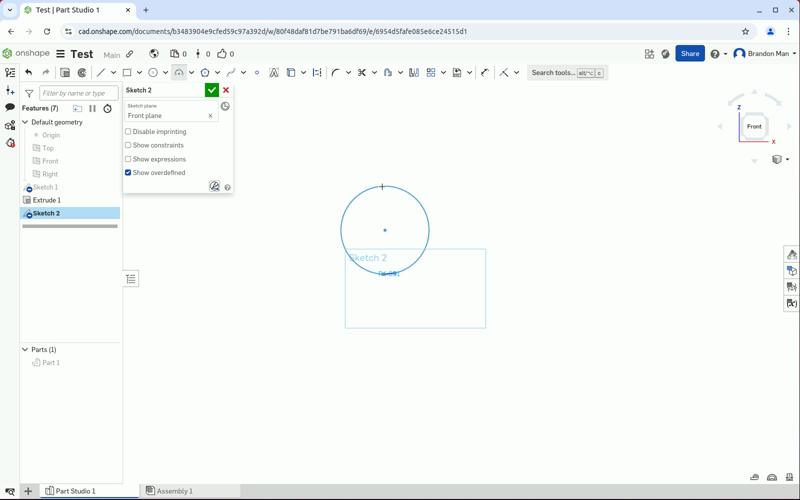
scroll(6)
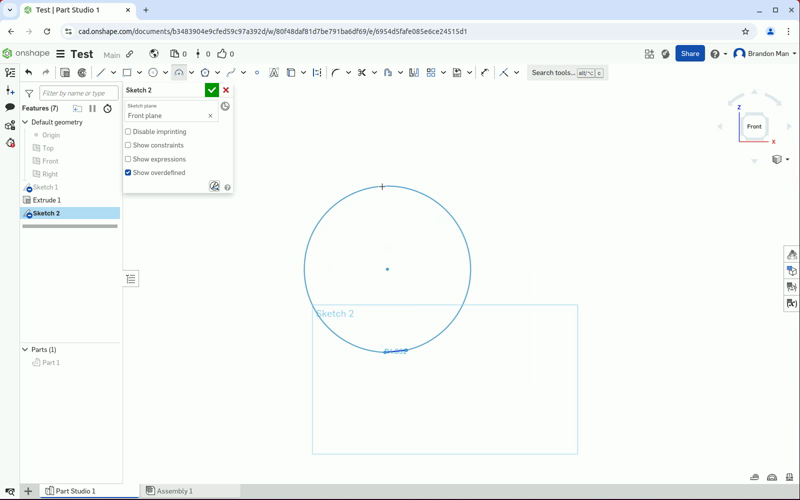
scroll(6)
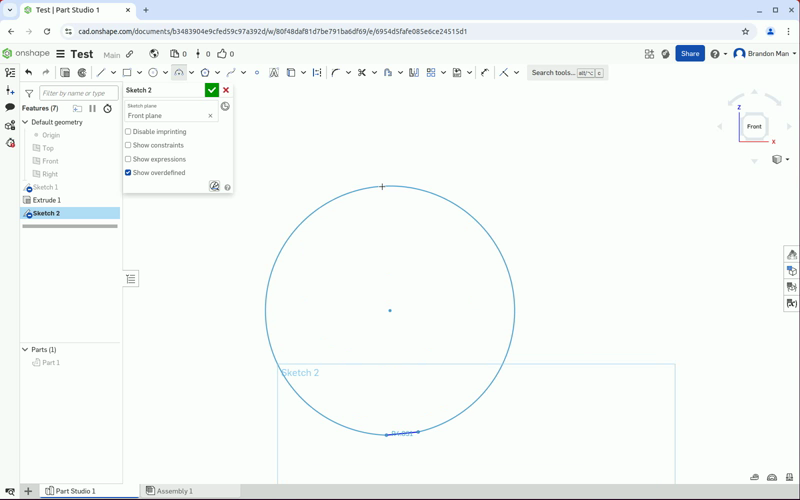
scroll(6)
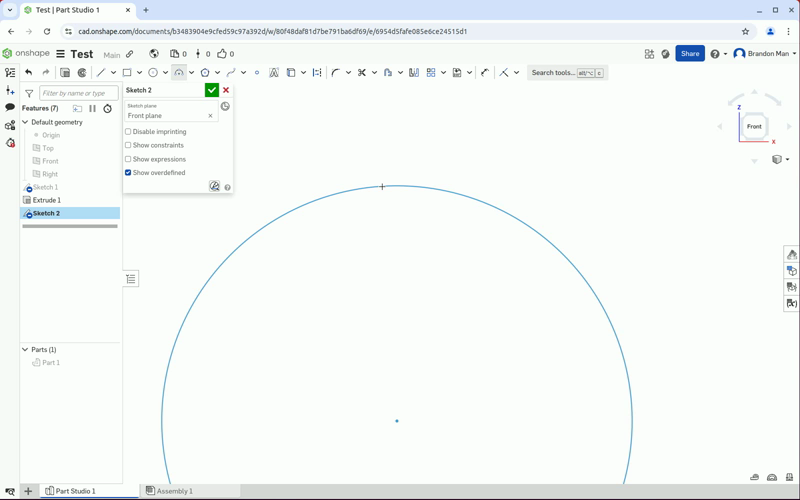
click(382, 186)
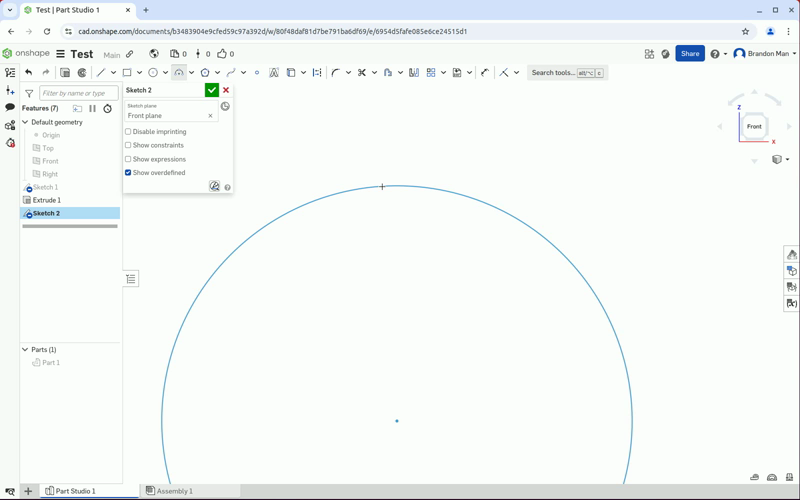
scroll(-6)
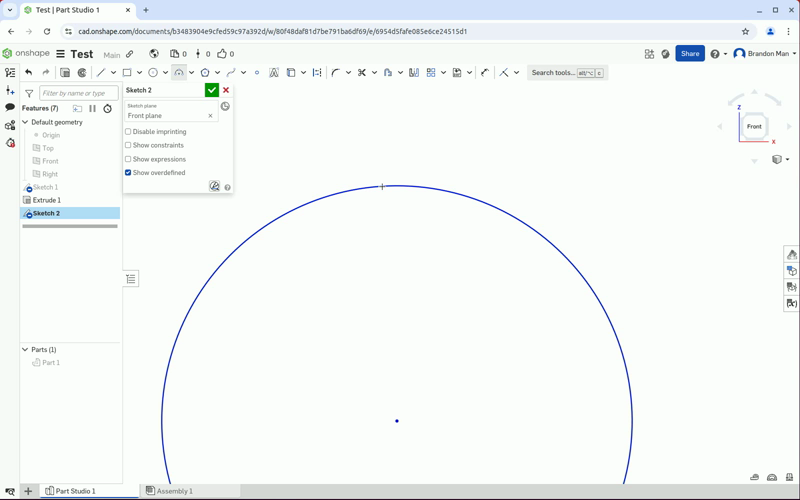
scroll(-6)
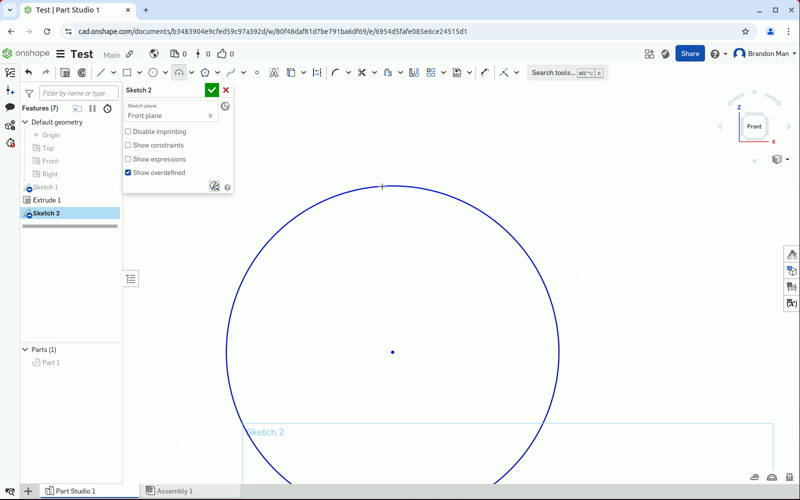
scroll(-6)
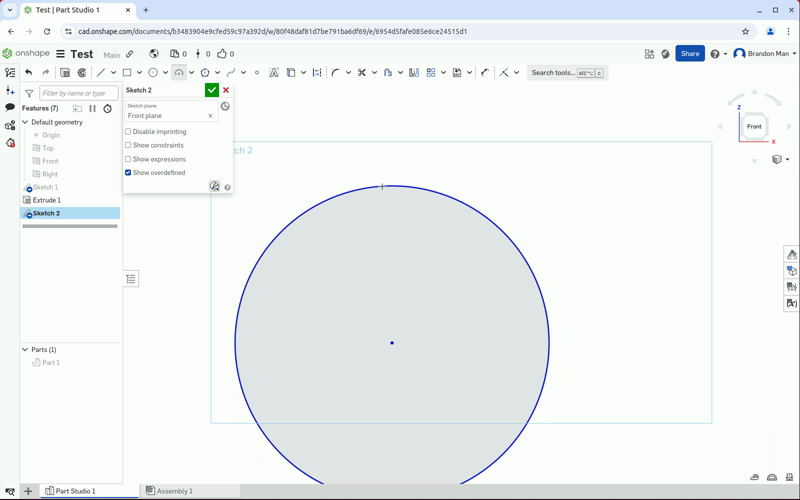
scroll(-6)
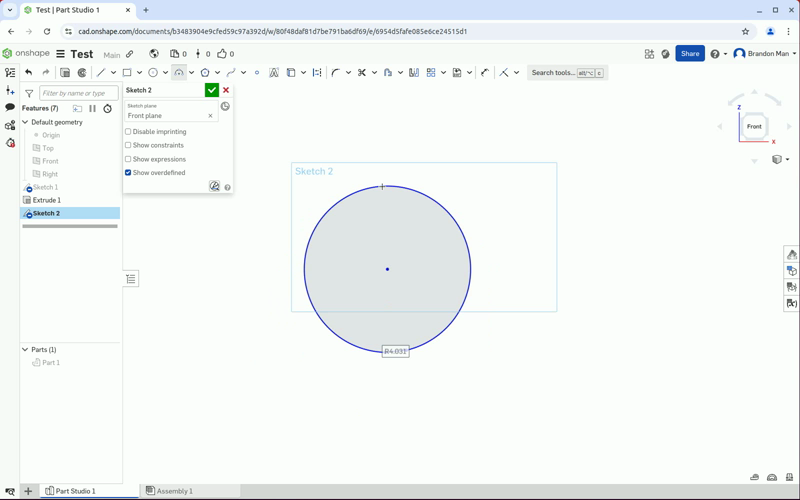
scroll(-6)
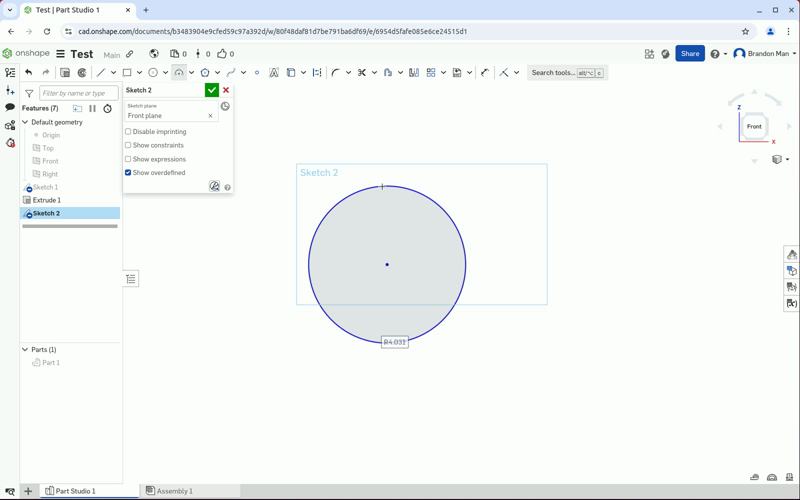
scroll(-6)
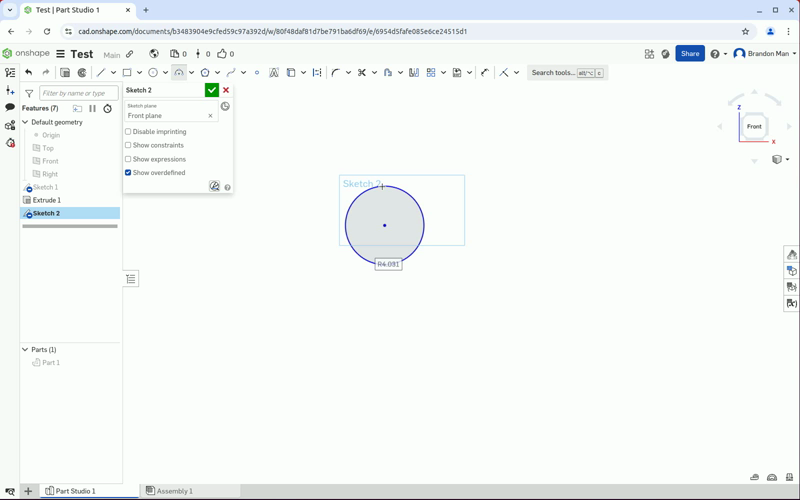
scroll(-6)
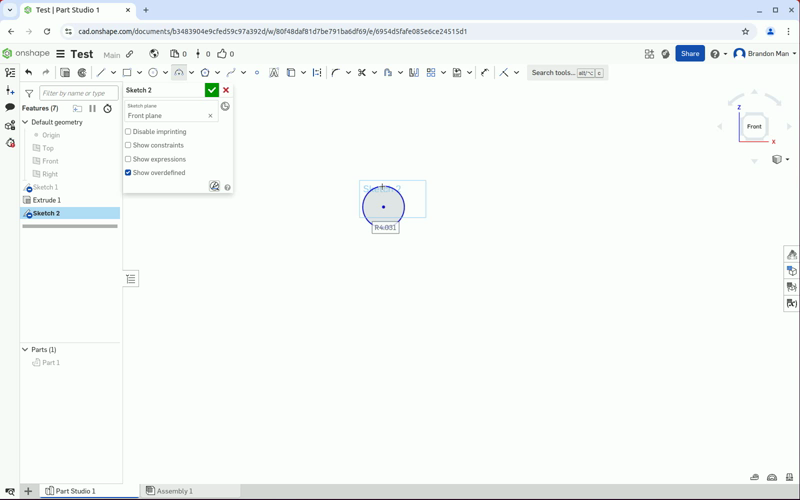
key_up(shift)
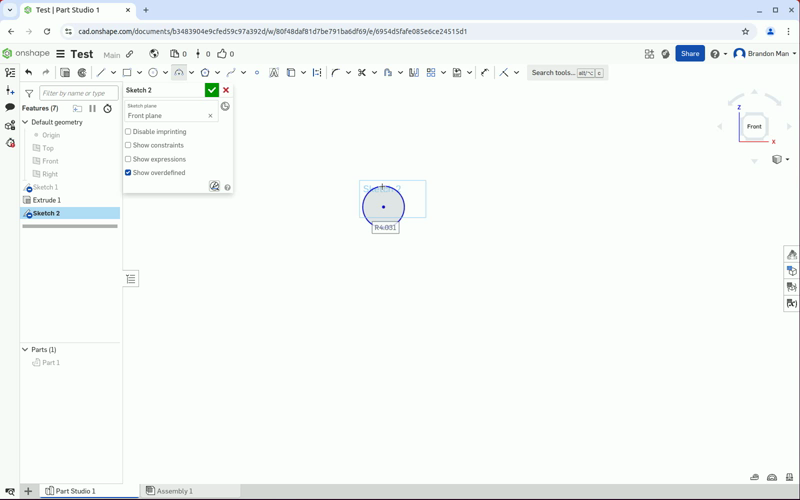
key(esc)
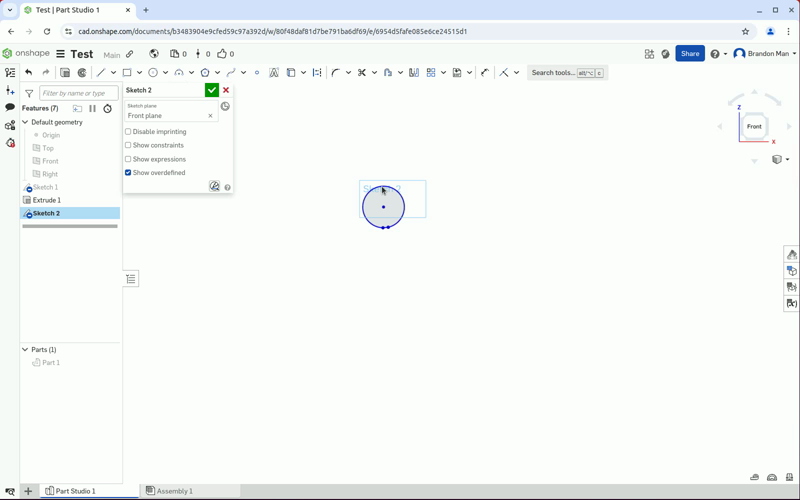
mouse_move(386, 197)
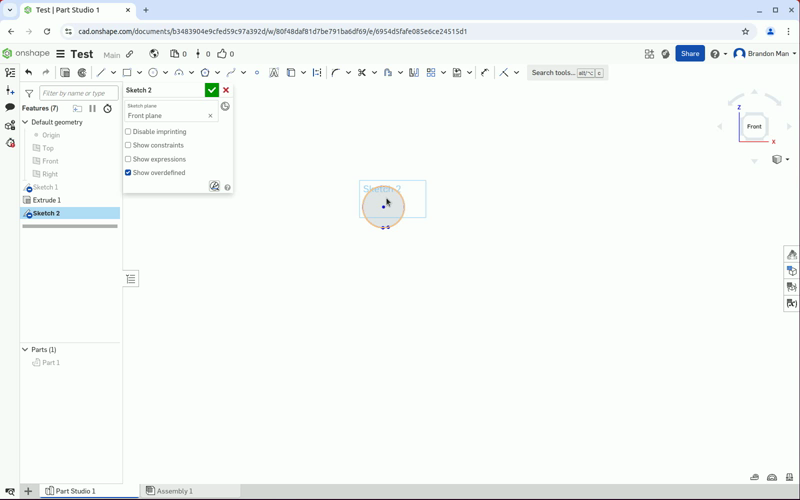
scroll(6)
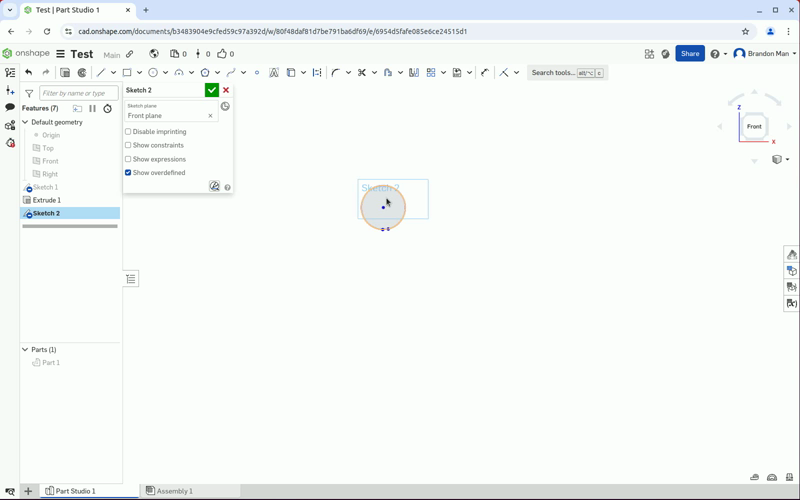
scroll(6)
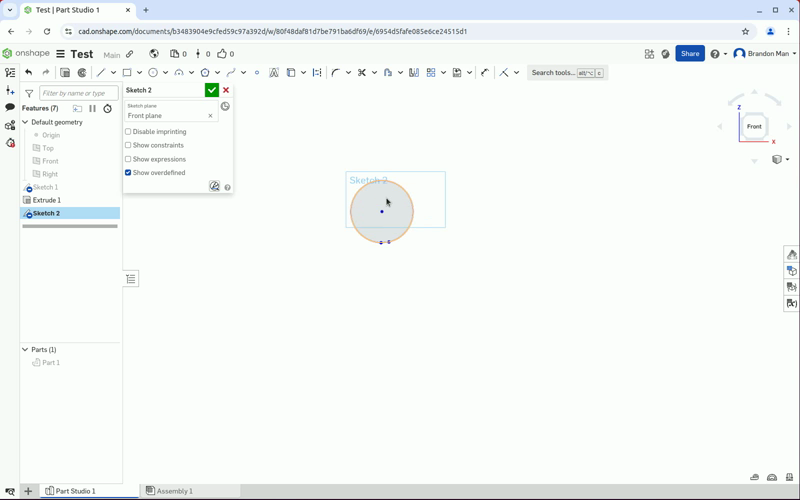
scroll(6)
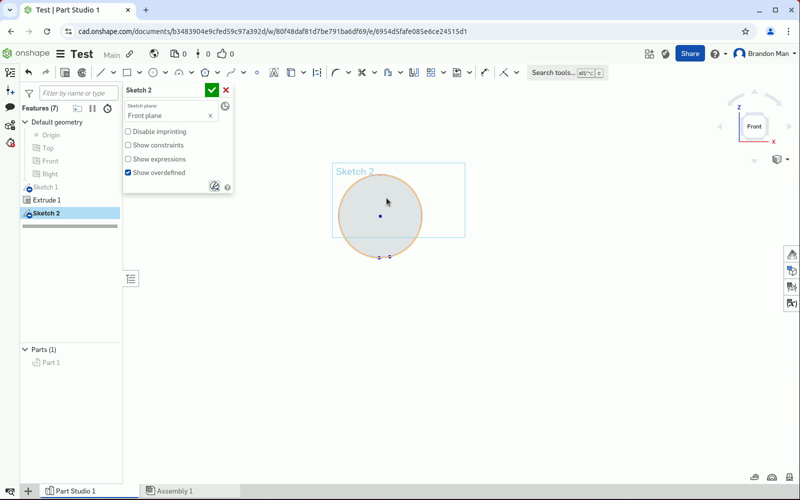
scroll(6)
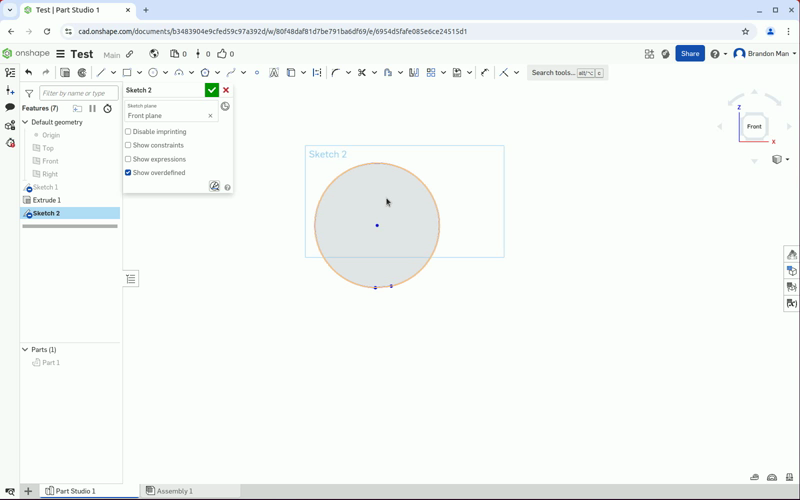
scroll(6)
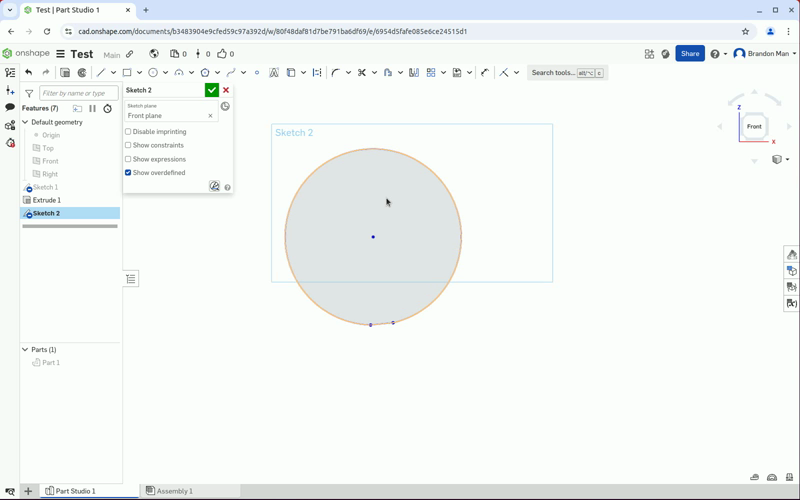
scroll(6)
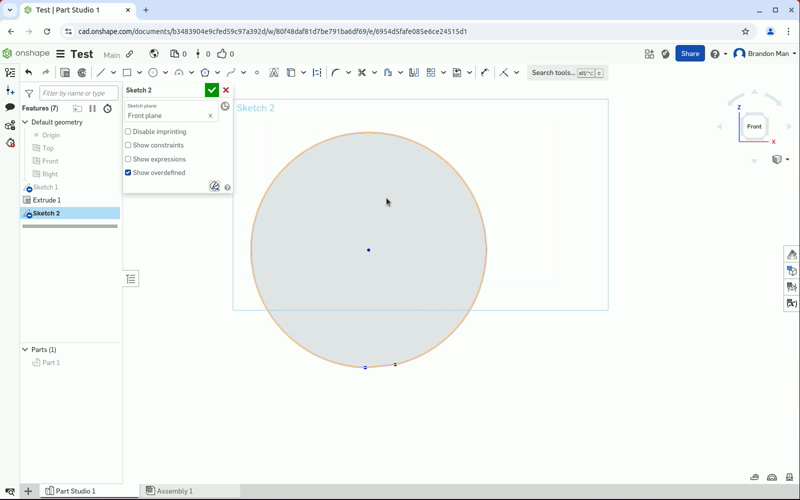
scroll(6)
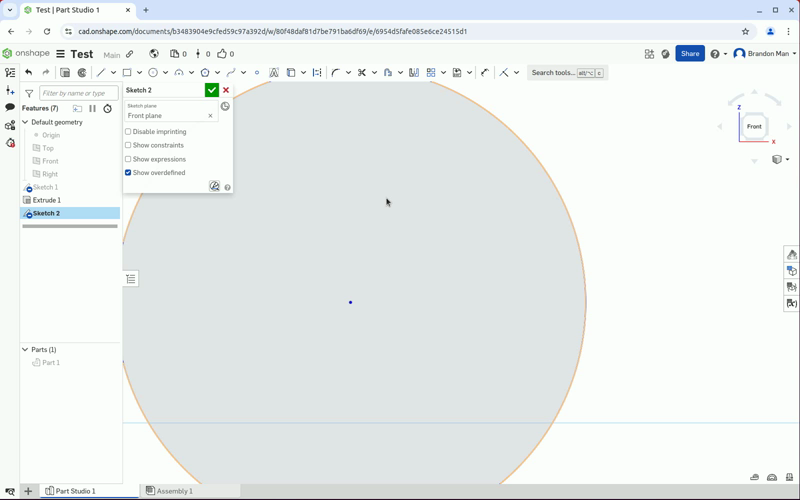
click(386, 197)
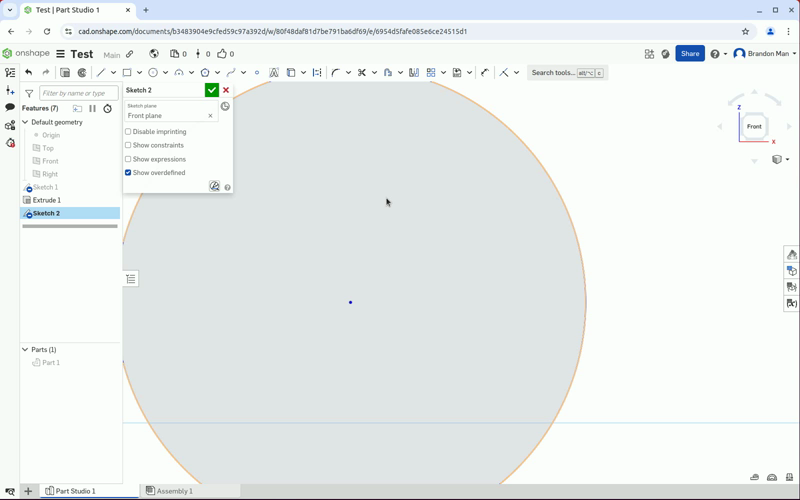
scroll(-6)
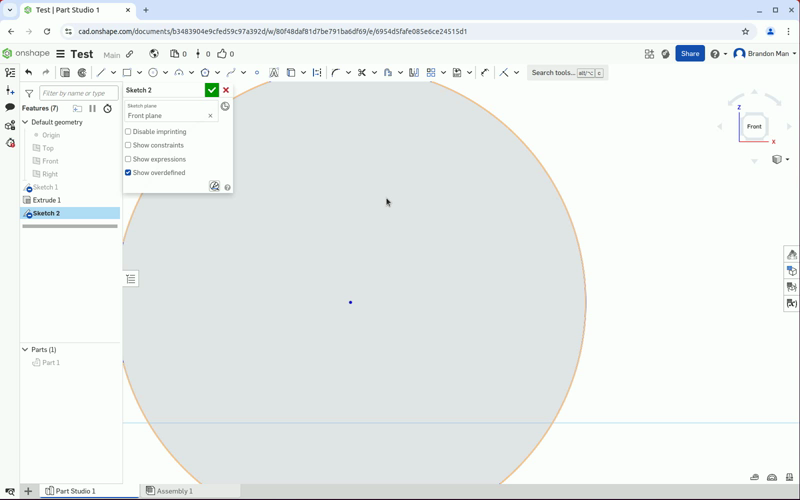
scroll(-6)
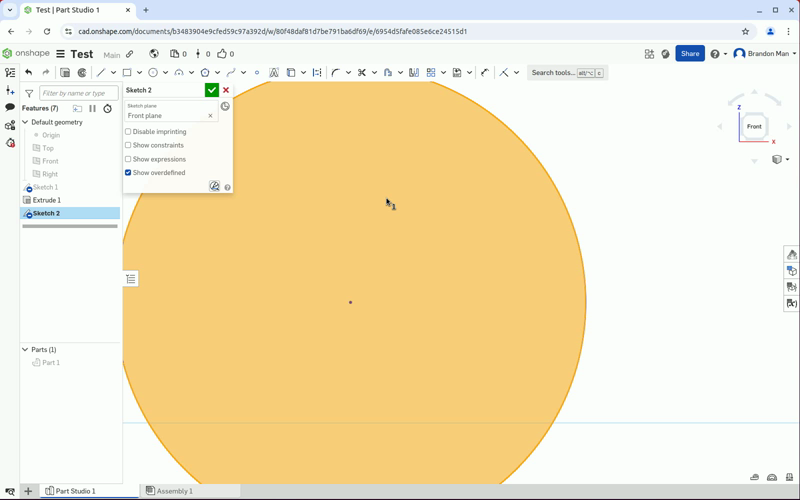
scroll(-6)
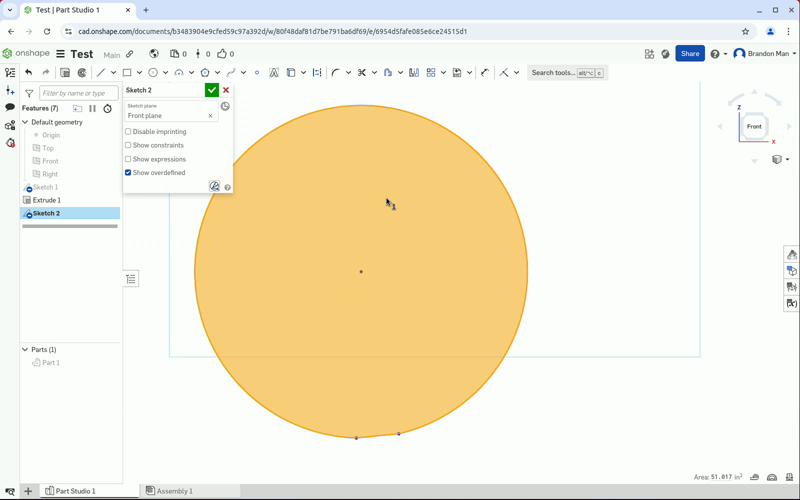
scroll(-6)
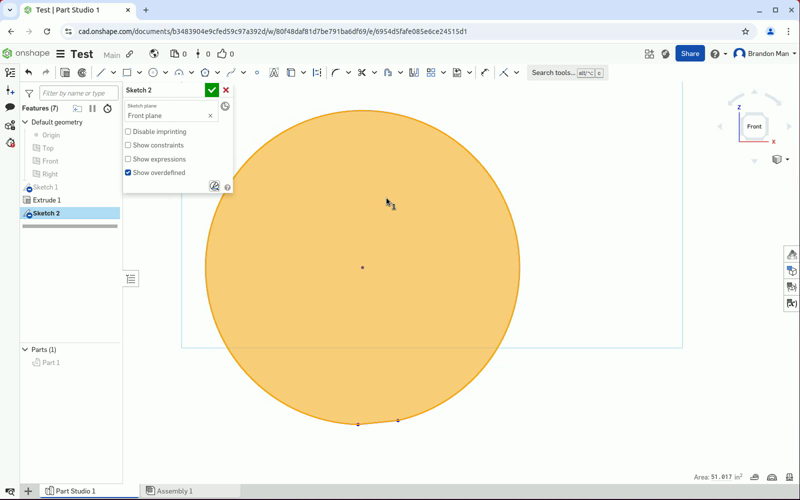
scroll(-6)
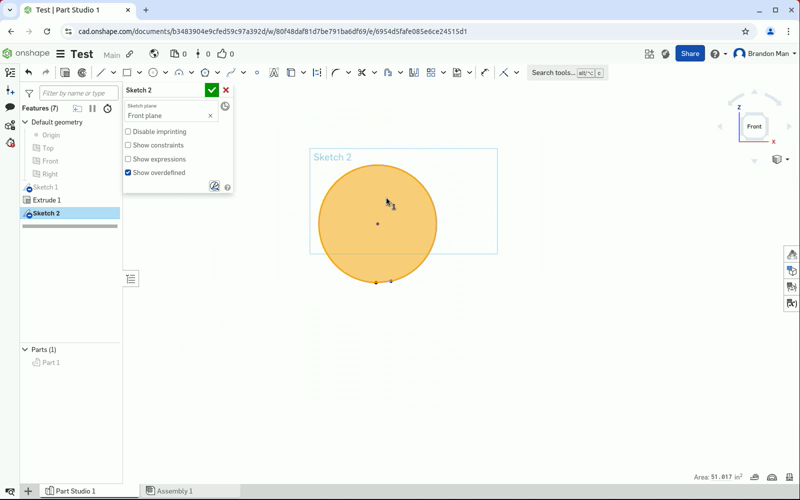
scroll(-6)
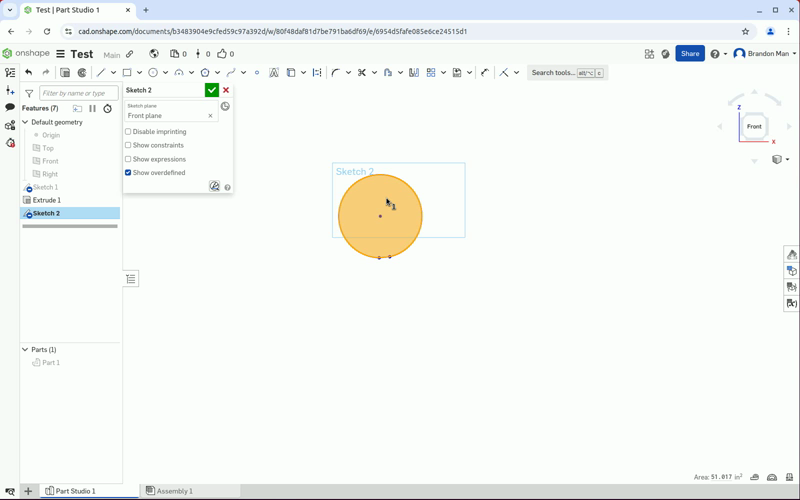
scroll(-6)
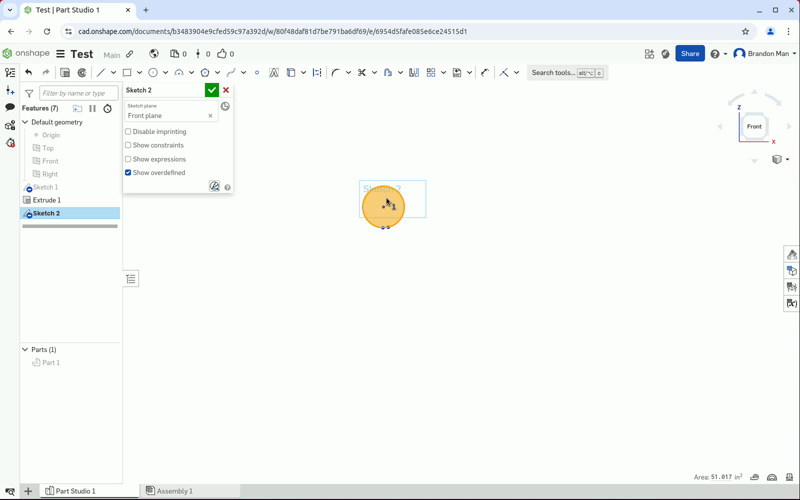
mouse_move(73, 352)
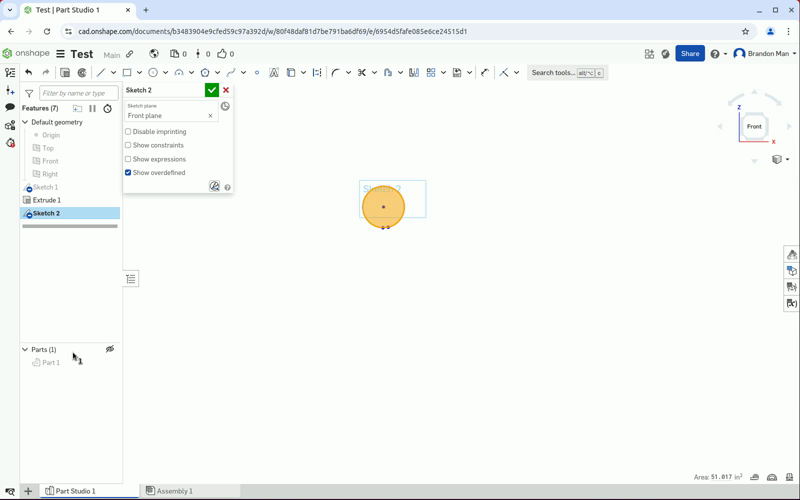
key(shift+y)
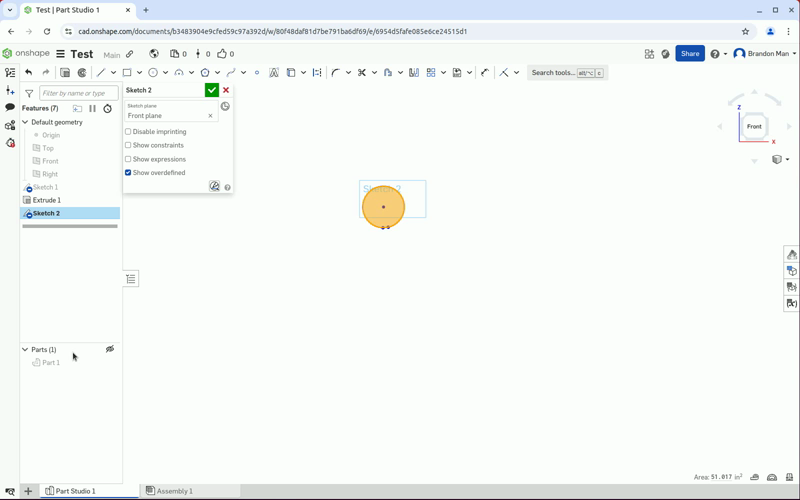
key(shift+e)
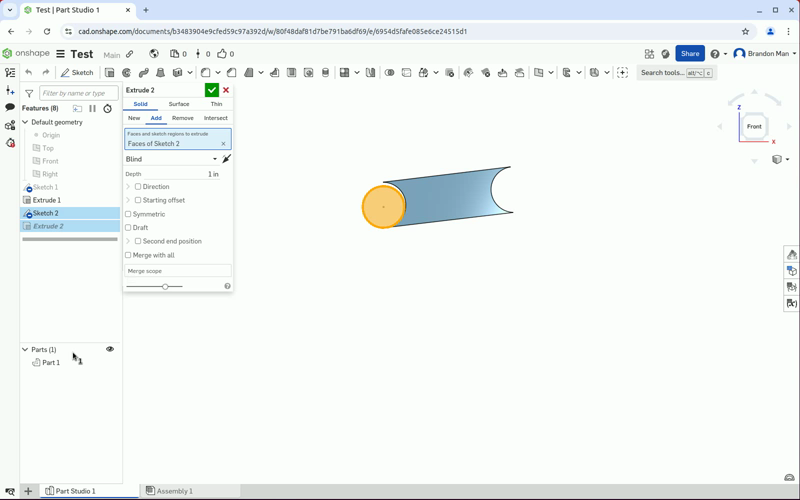
mouse_move(143, 106)
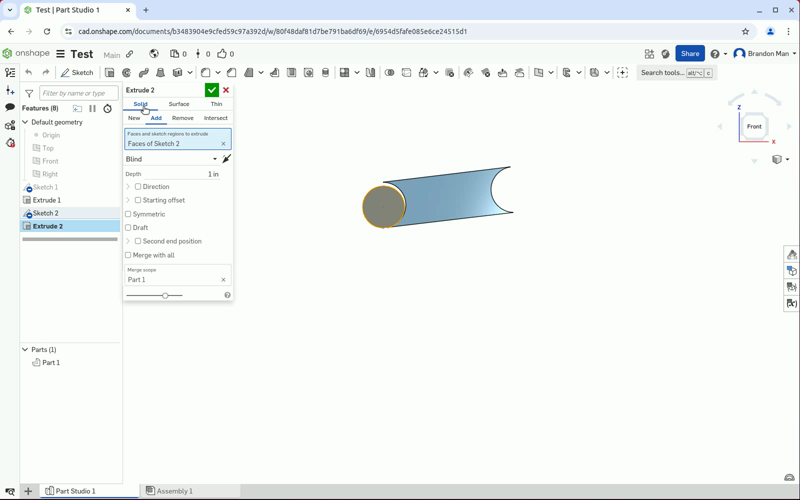
click(143, 106)
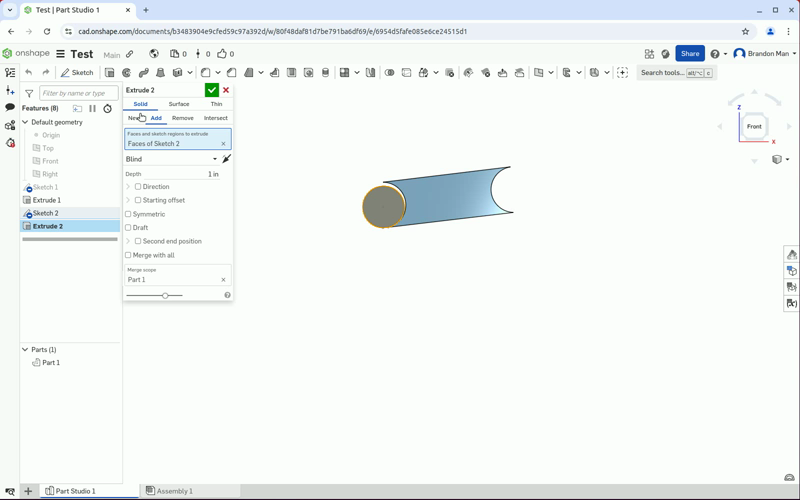
mouse_move(137, 120)
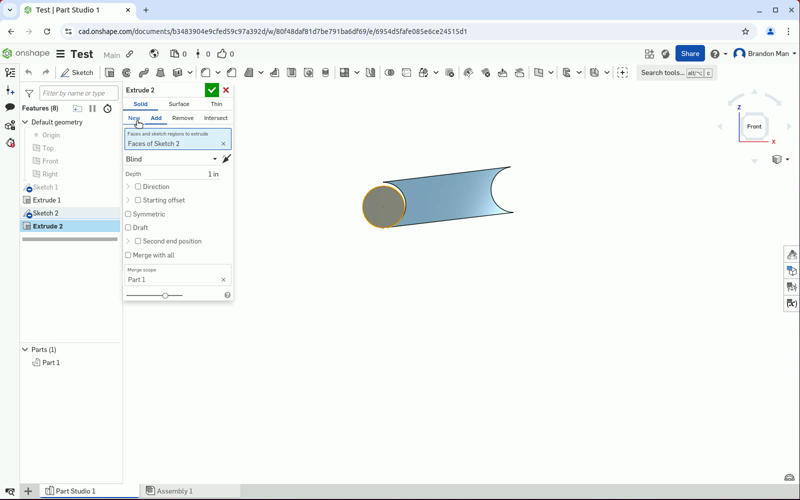
click(137, 120)
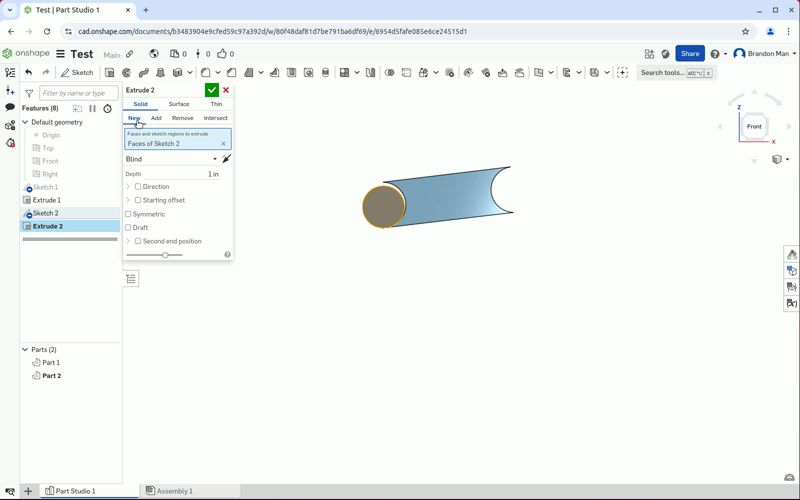
key(tab, 4)
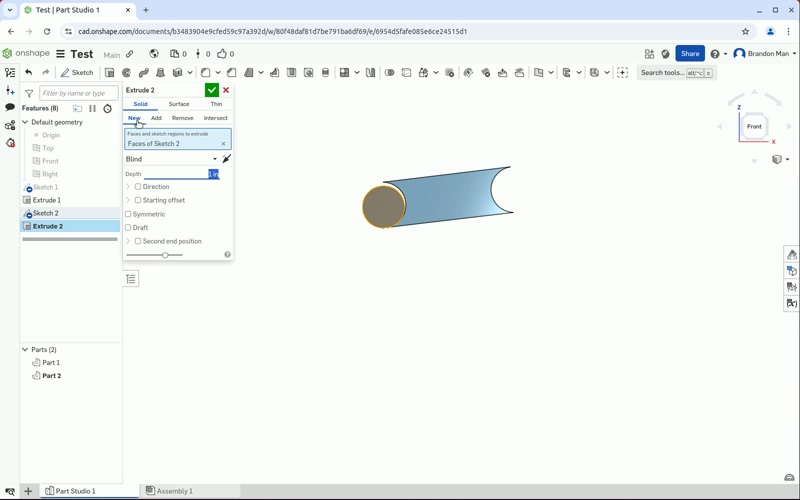
text(4.333)
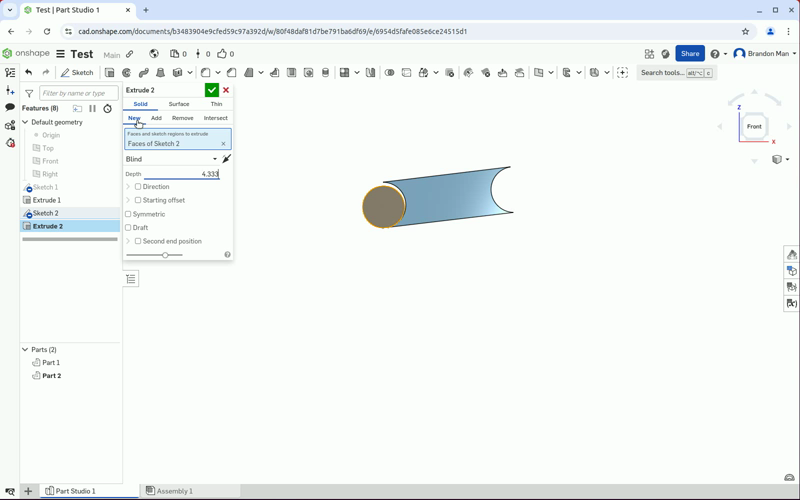
key(enter)
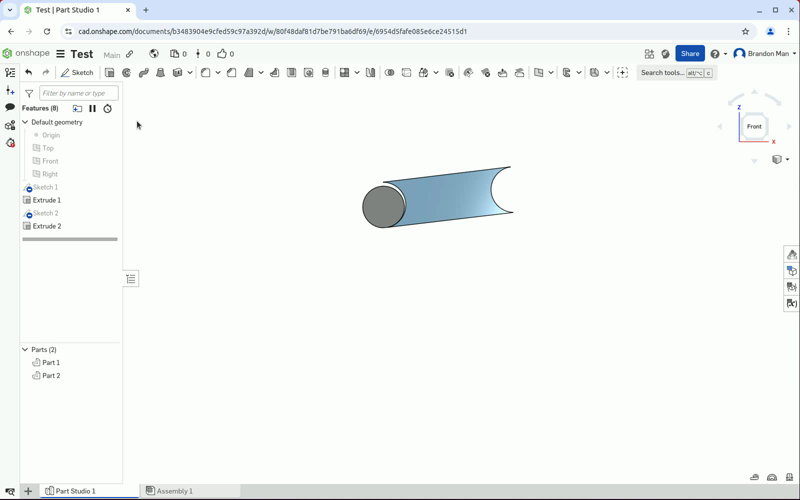
key(shift+h)
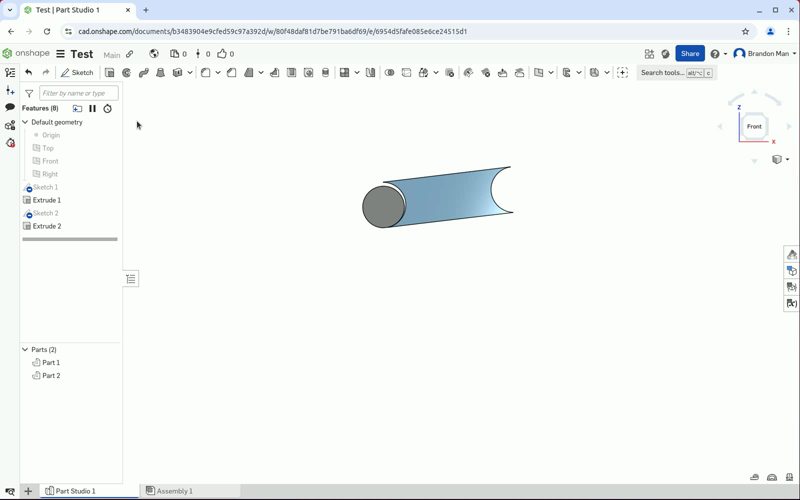
key(shift+h)
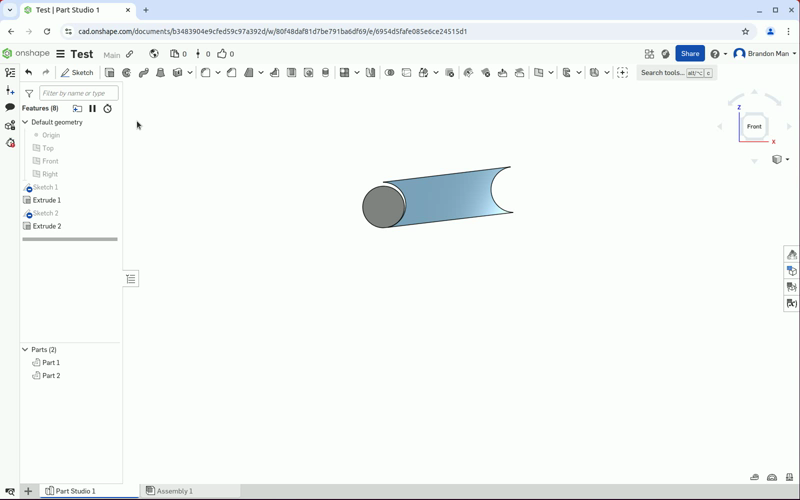
mouse_move(73, 189)
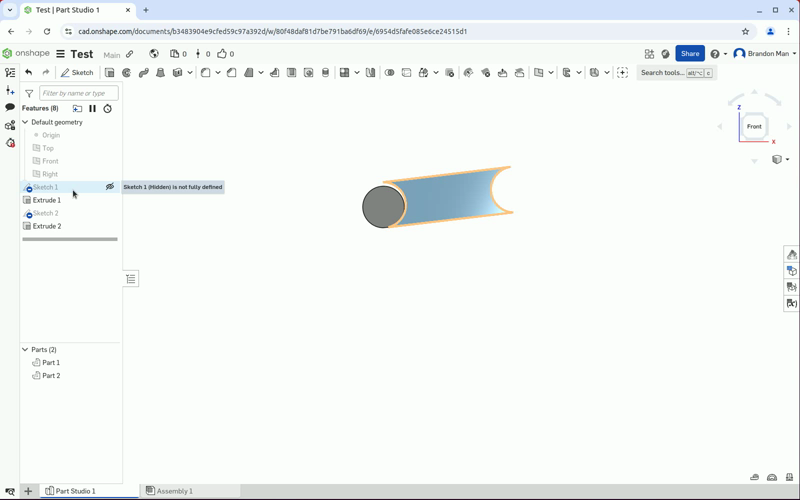
click(73, 189)
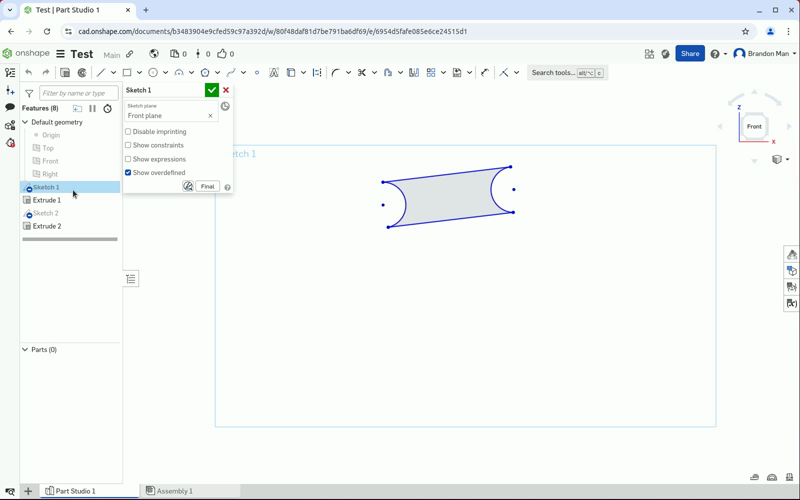
mouse_move(229, 92)
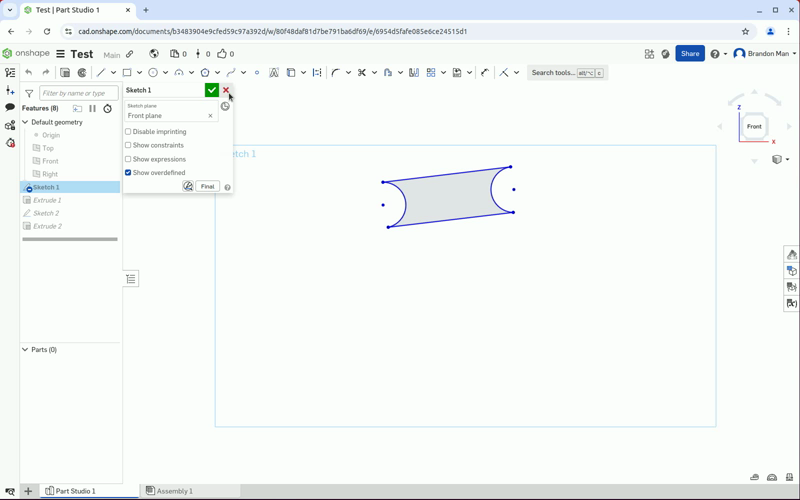
click(229, 92)
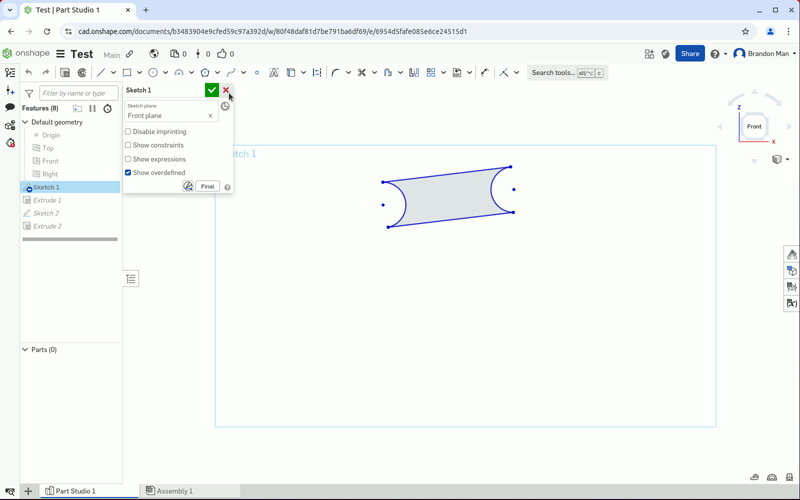
key(shift+s)
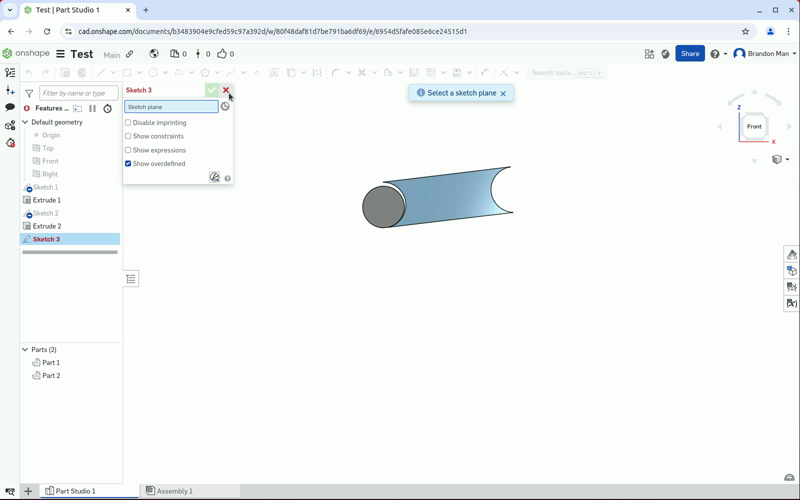
mouse_move(73, 163)
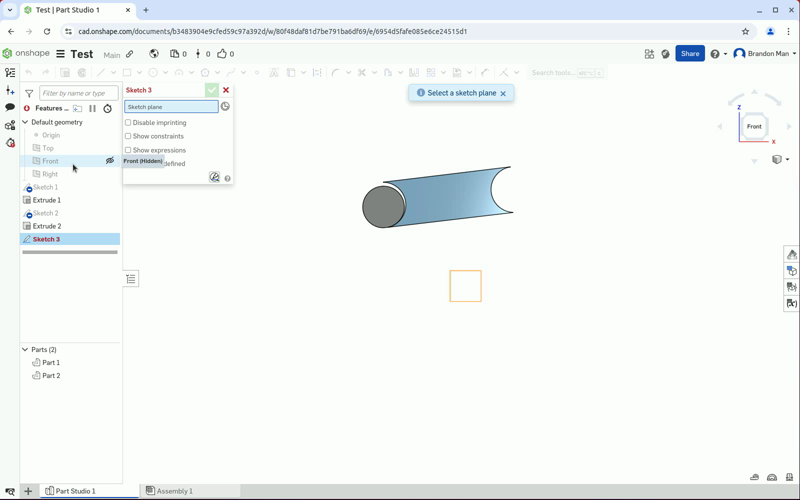
click(73, 163)
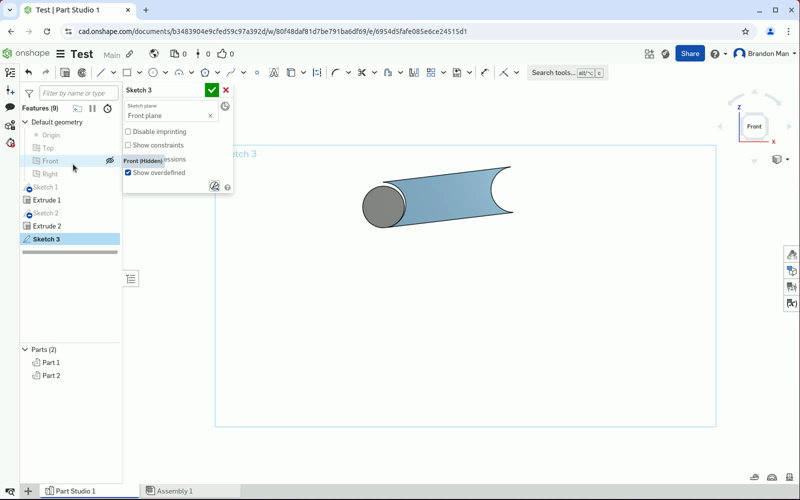
mouse_move(73, 352)
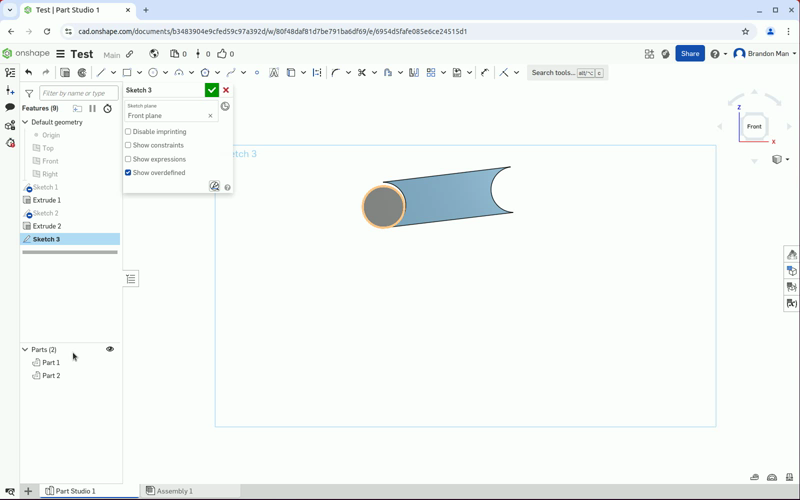
key(y)
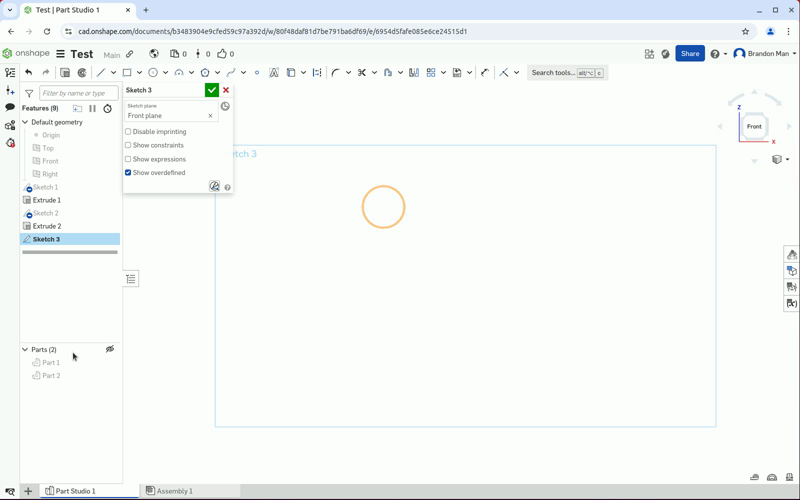
key(c)
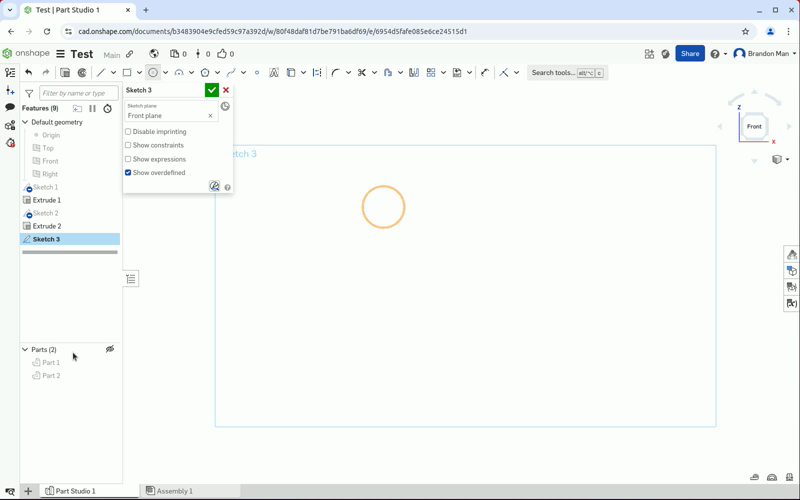
key_down(shift)
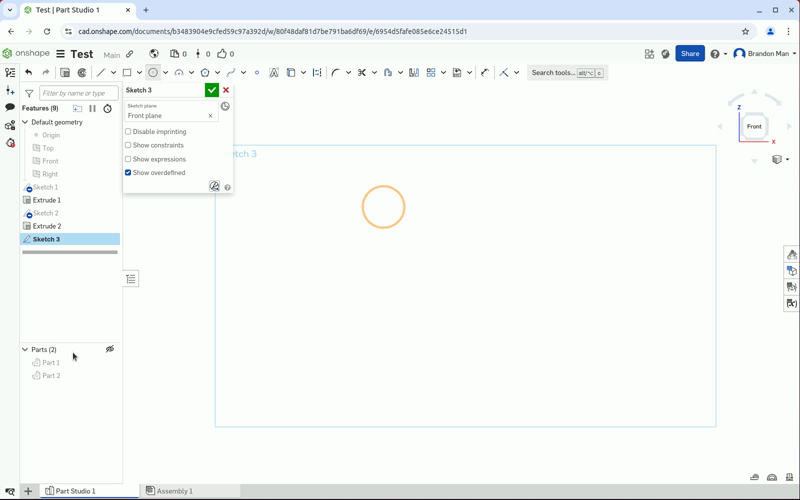
mouse_move(507, 191)
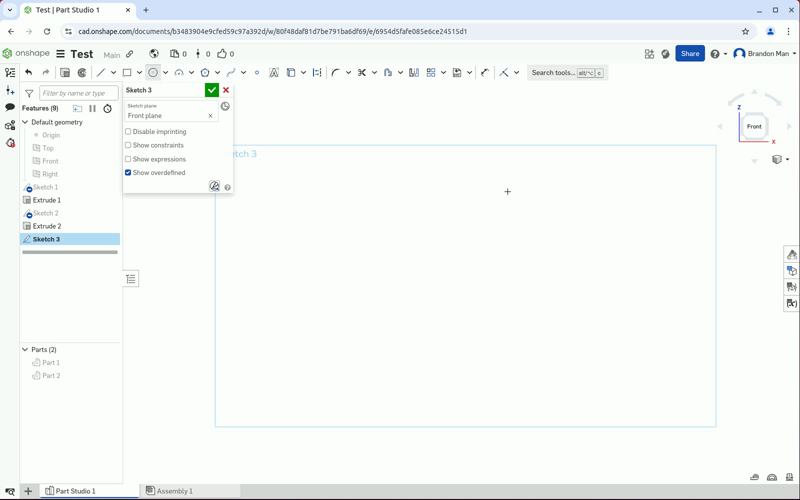
click(507, 191)
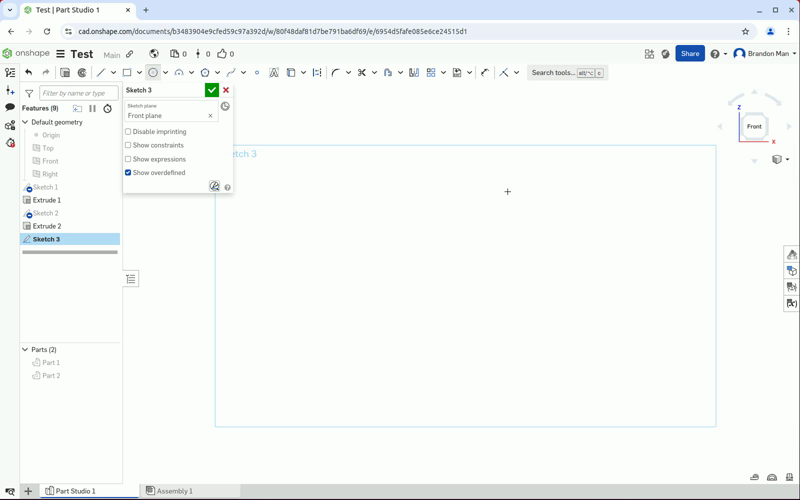
key_up(shift)
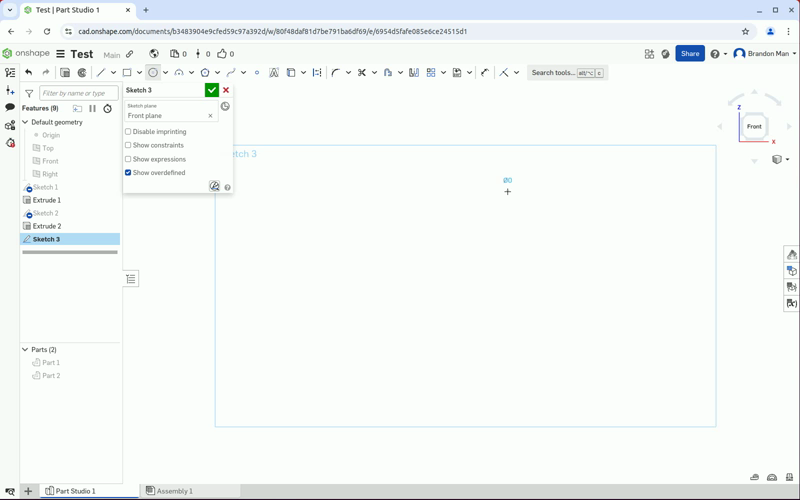
mouse_move(529, 191)
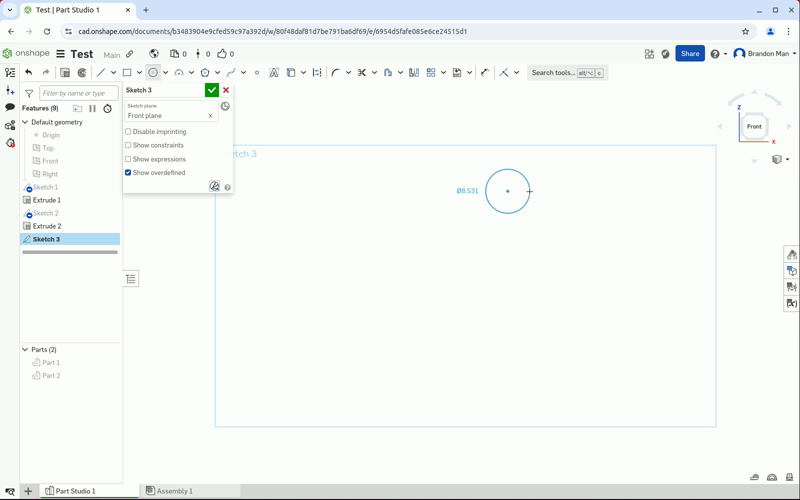
click(529, 191)
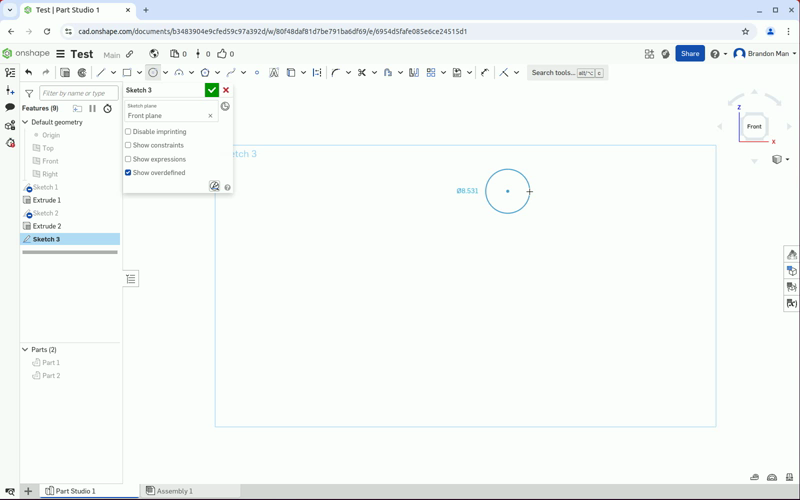
key(esc)
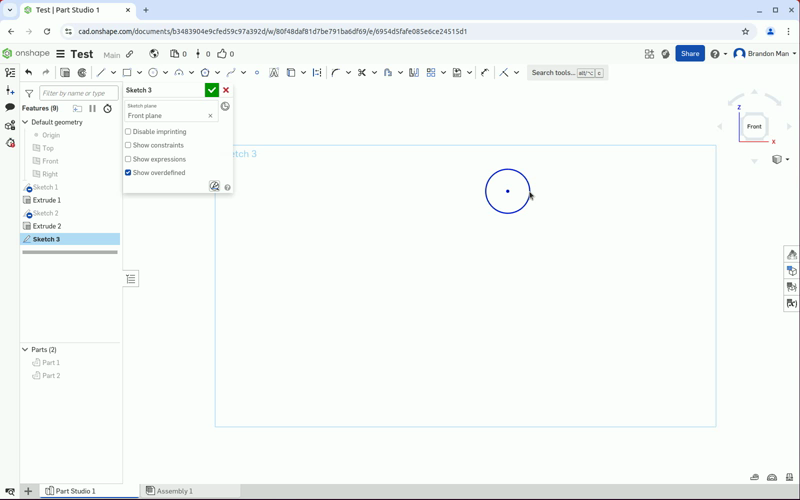
mouse_move(527, 186)
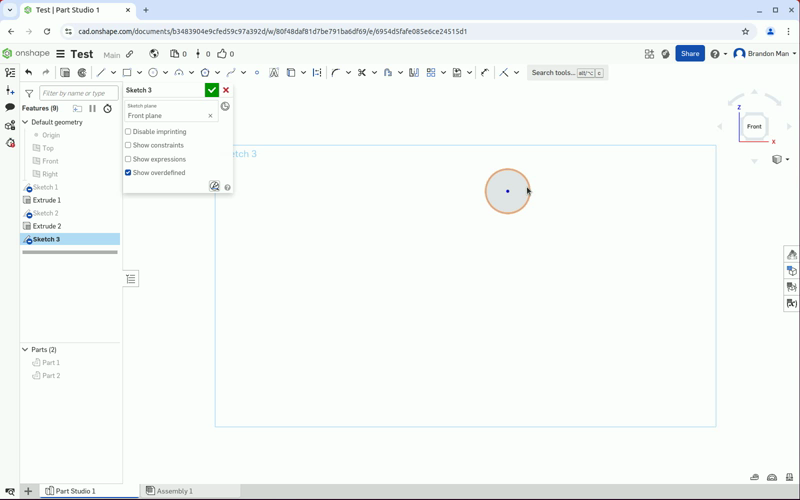
scroll(6)
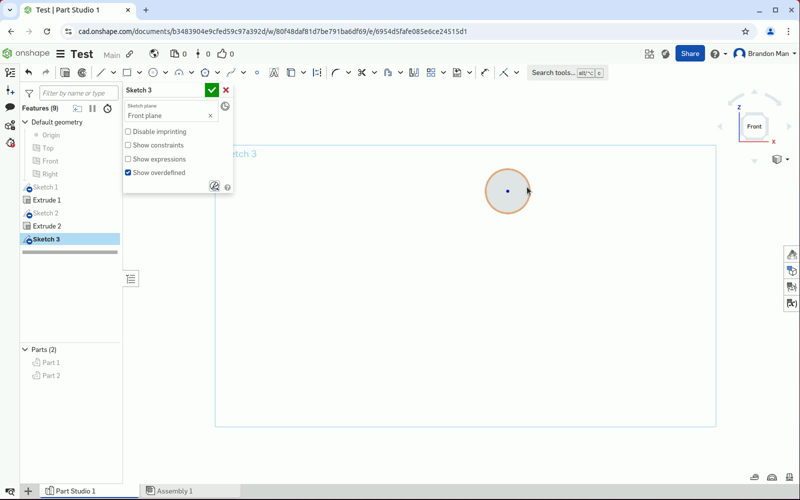
scroll(6)
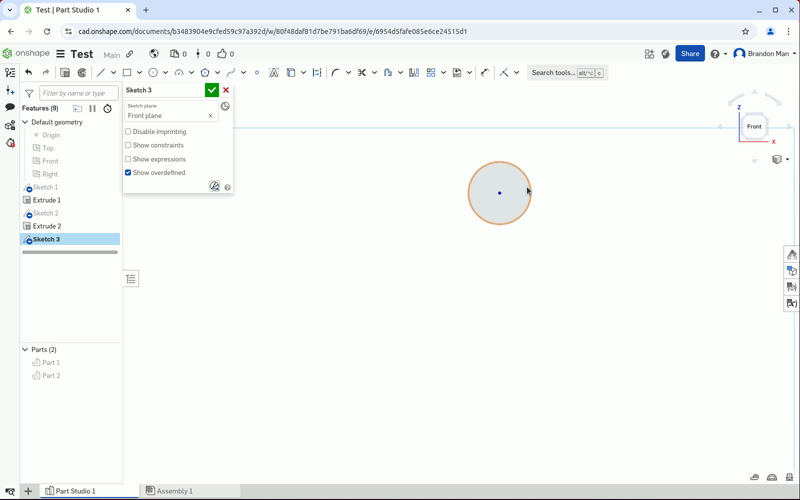
scroll(6)
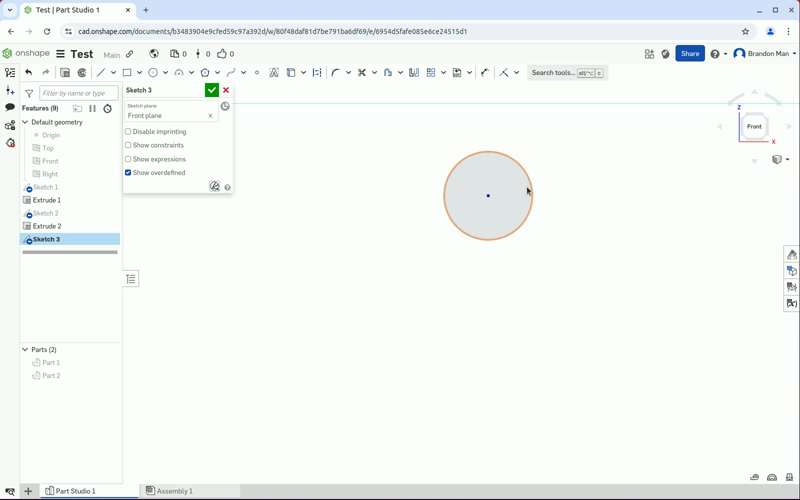
scroll(6)
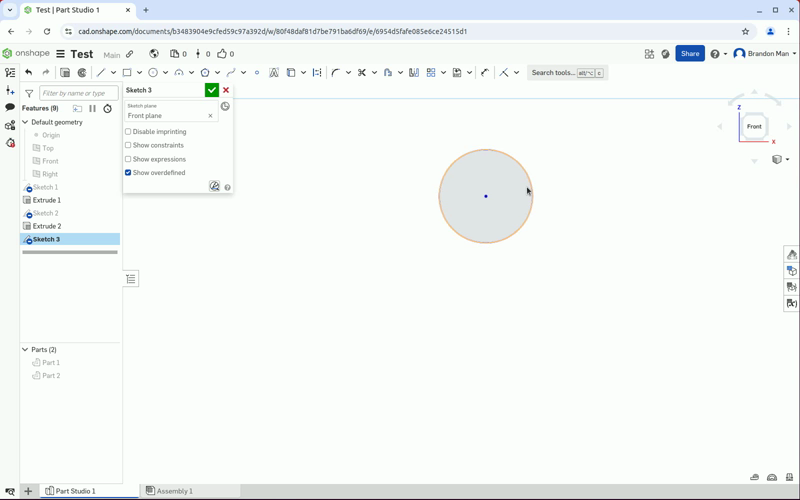
scroll(6)
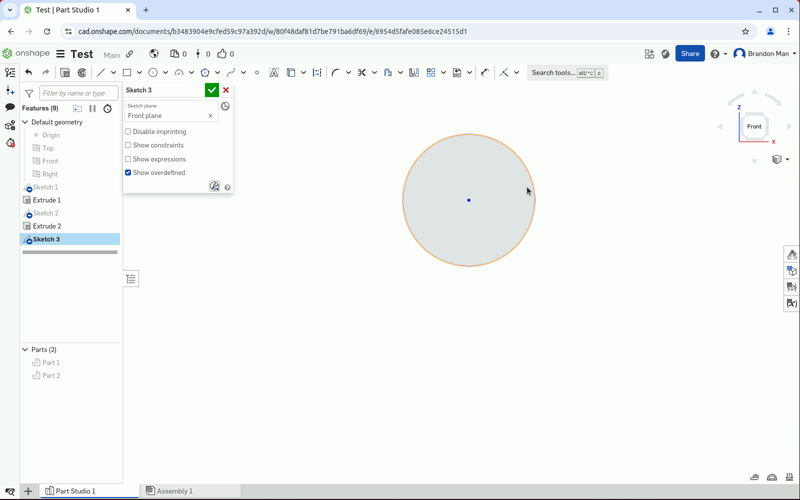
scroll(6)
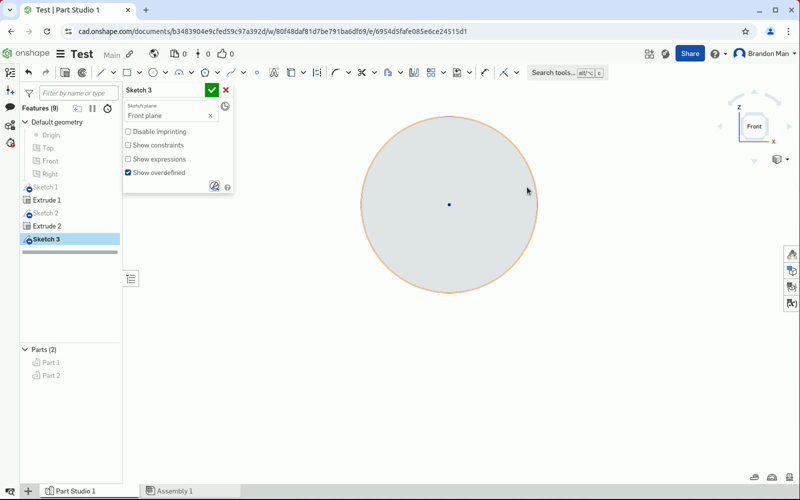
scroll(6)
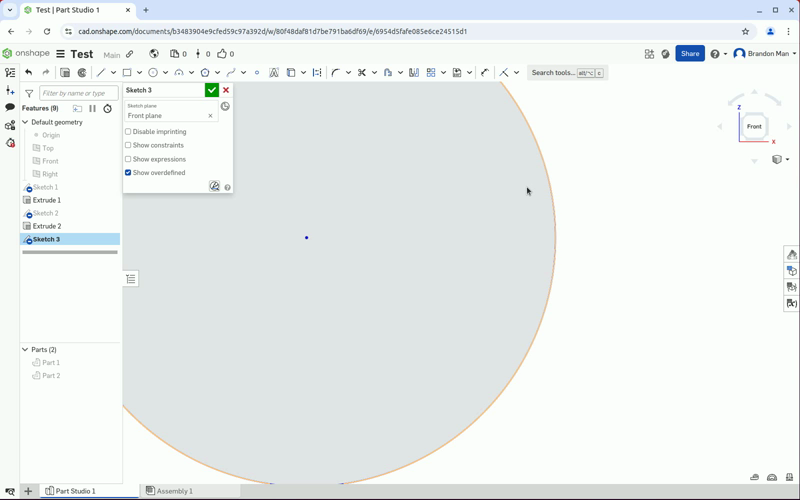
click(527, 186)
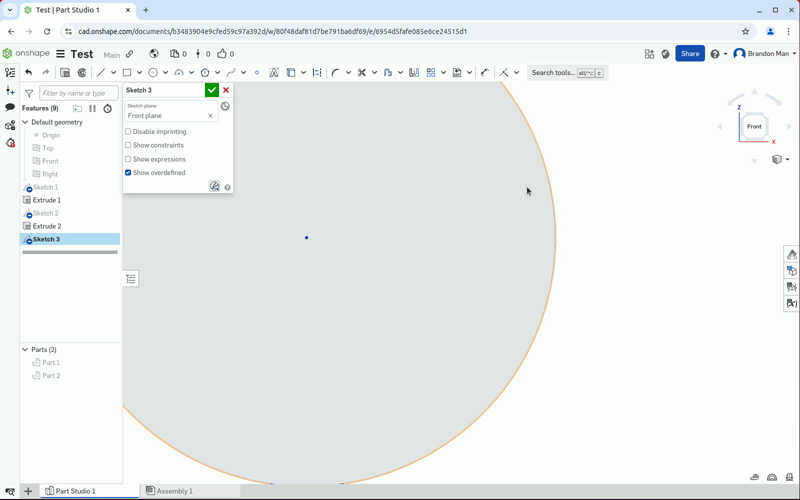
scroll(-6)
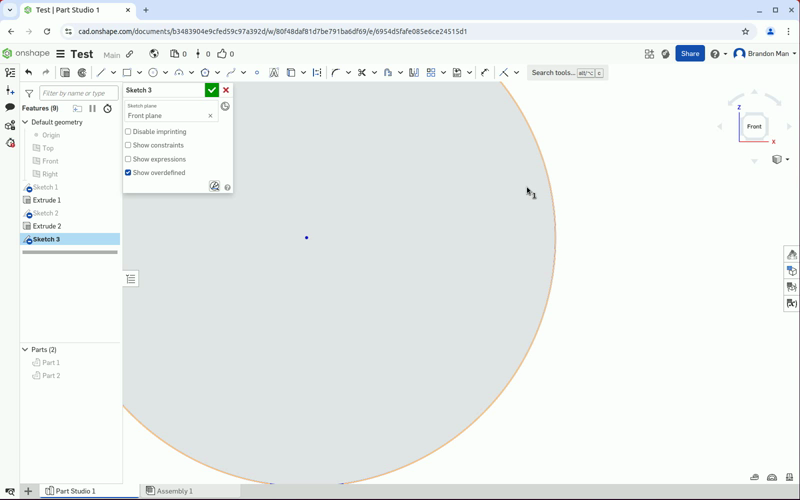
scroll(-6)
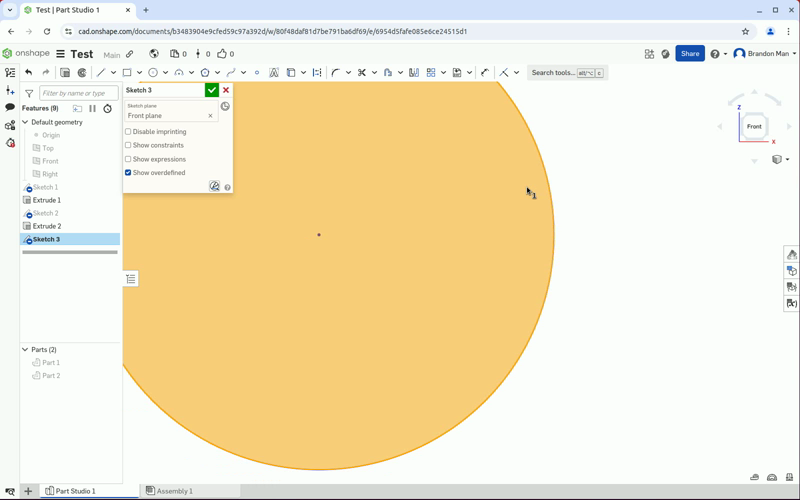
scroll(-6)
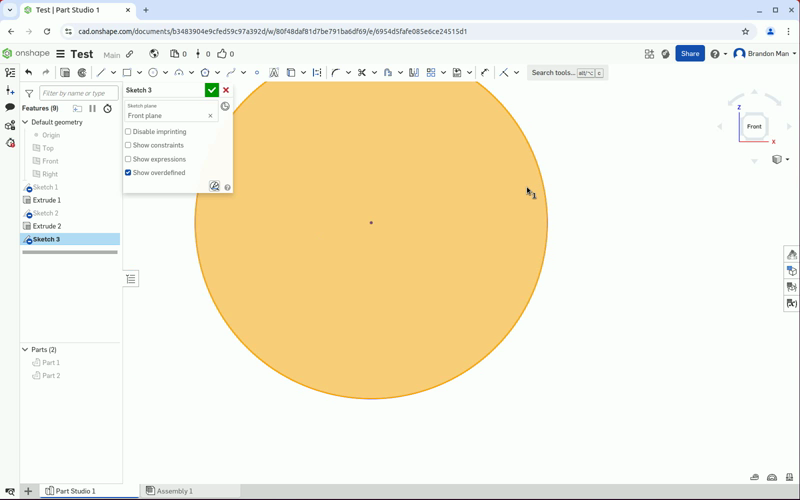
scroll(-6)
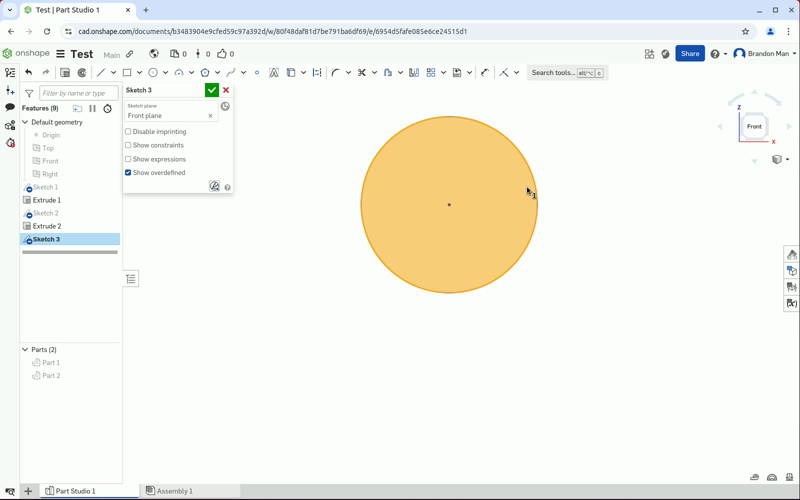
scroll(-6)
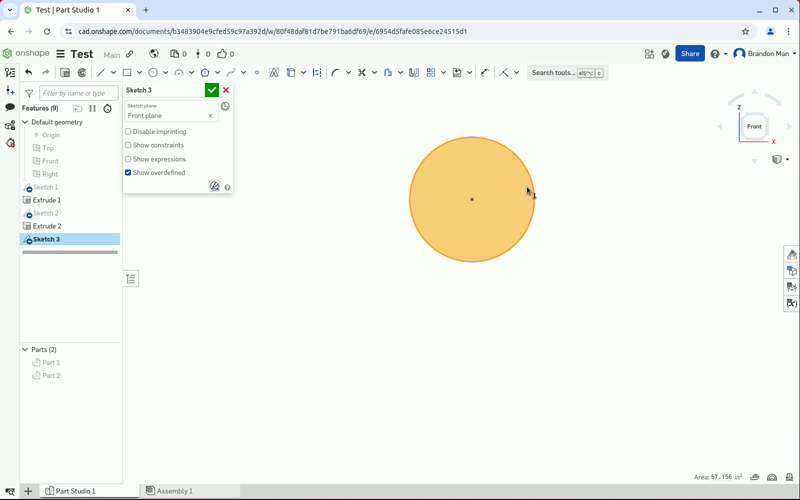
scroll(-6)
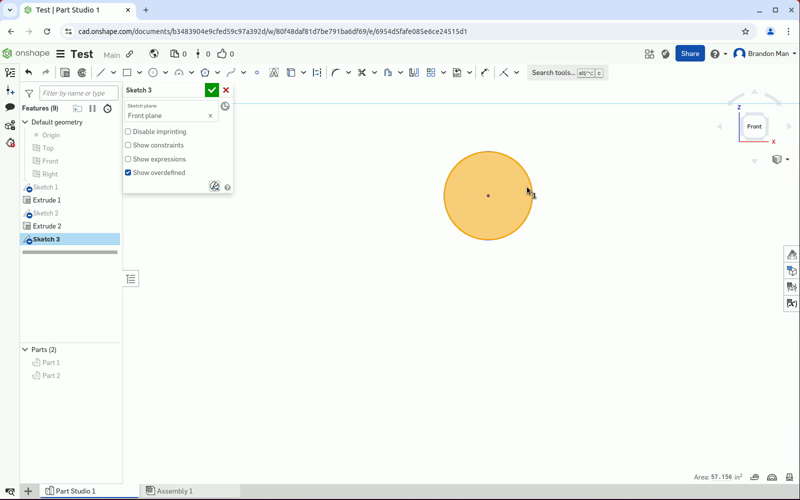
scroll(-6)
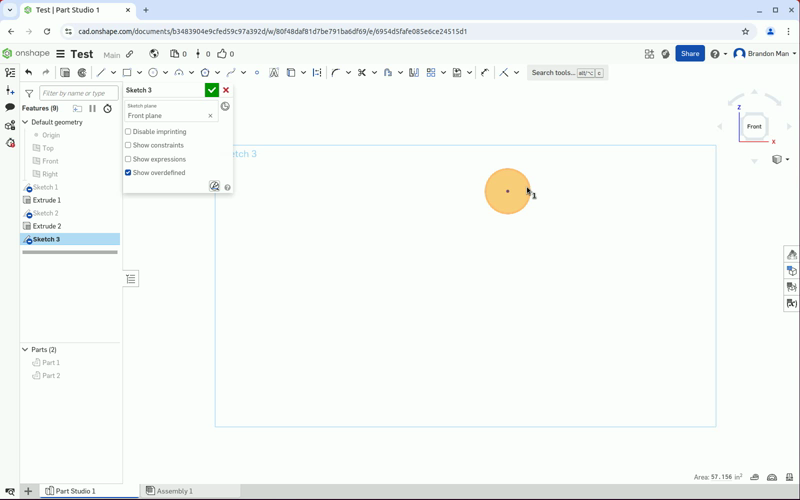
mouse_move(73, 352)
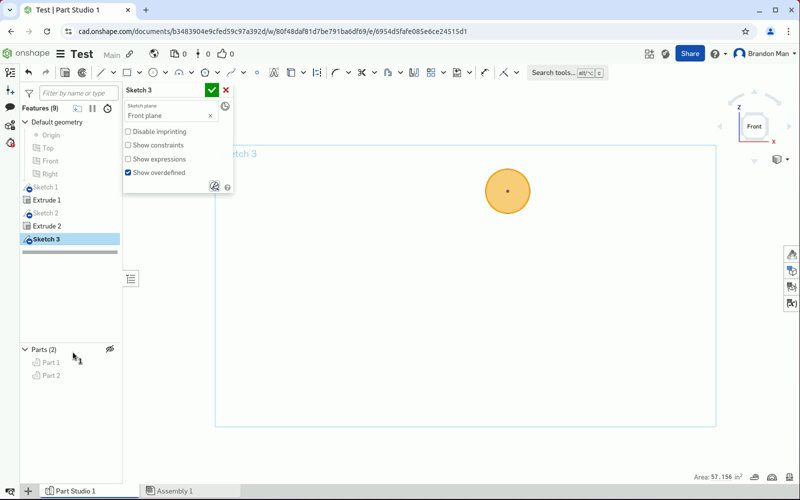
key(shift+y)
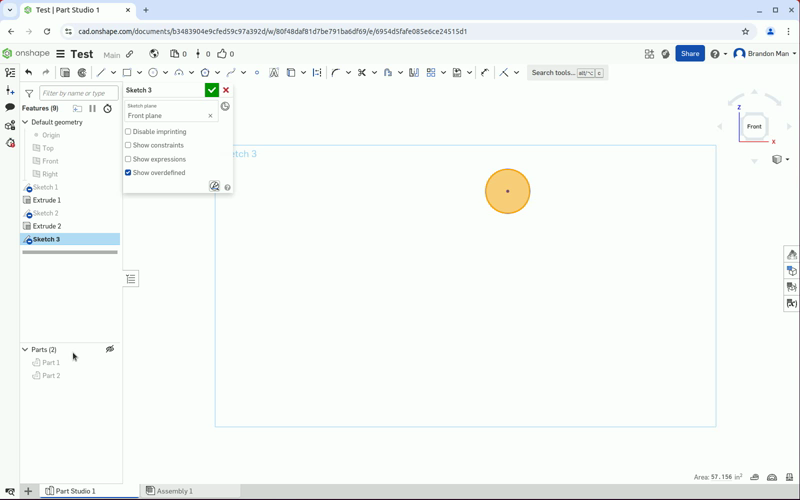
key(shift+e)
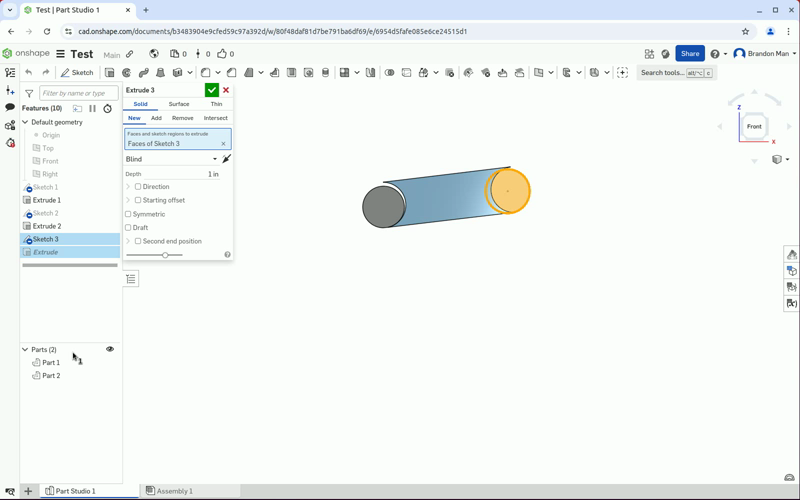
mouse_move(143, 106)
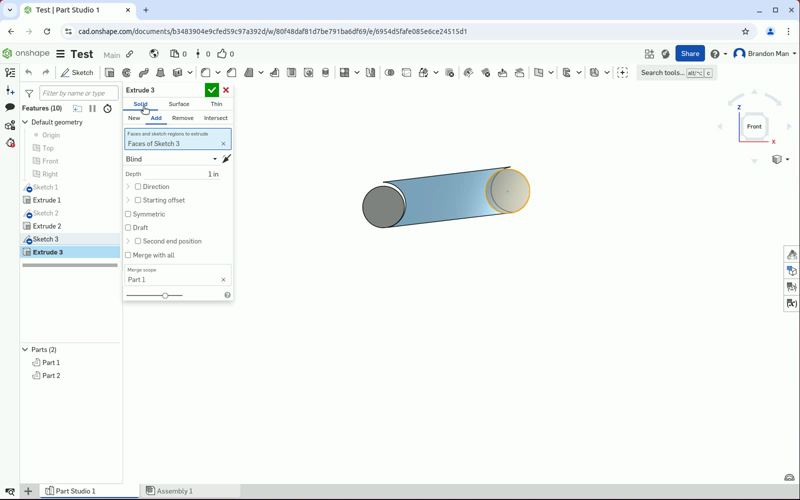
click(143, 106)
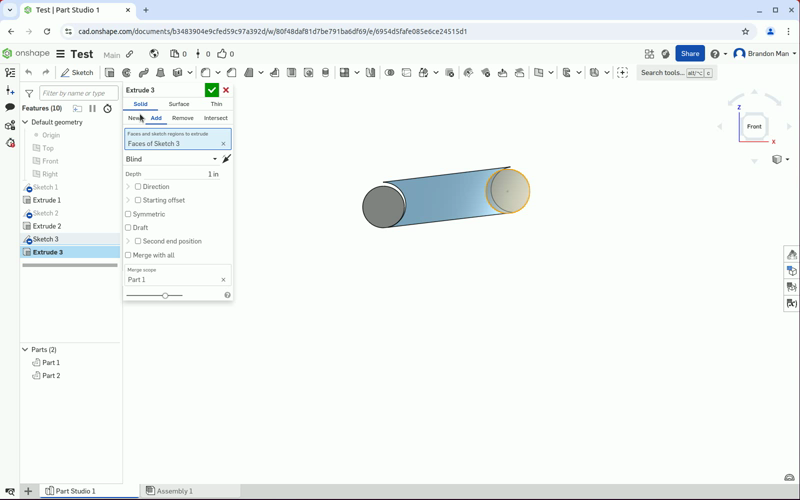
mouse_move(137, 120)
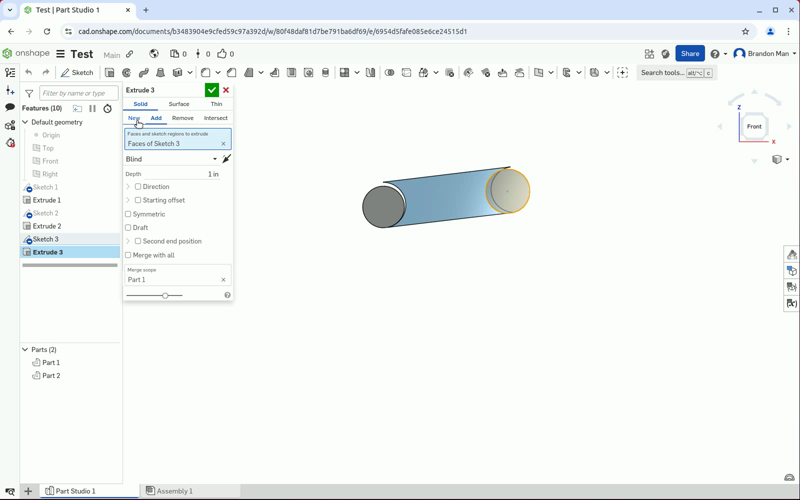
click(137, 120)
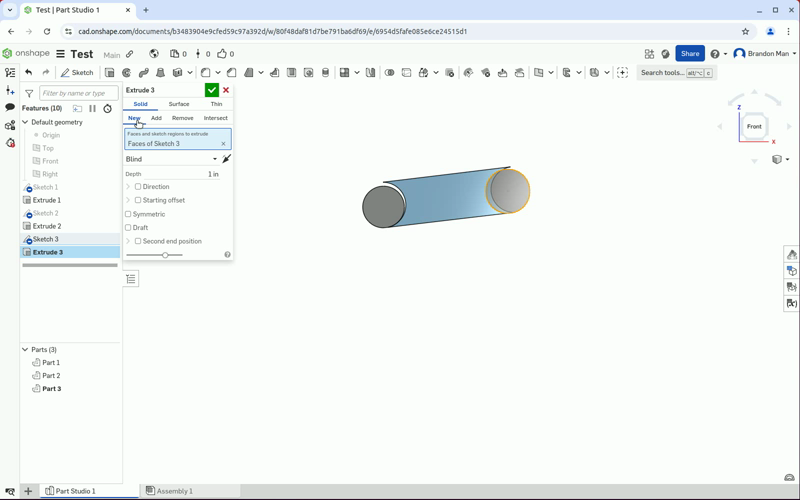
key(tab, 4)
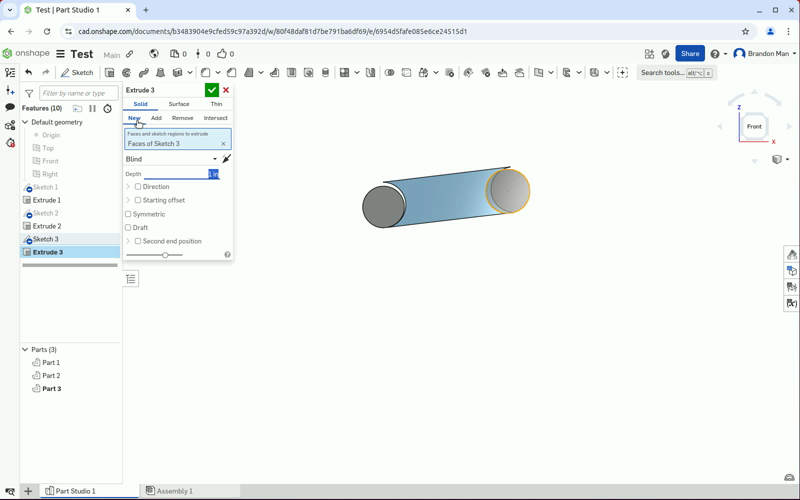
text(4.333)
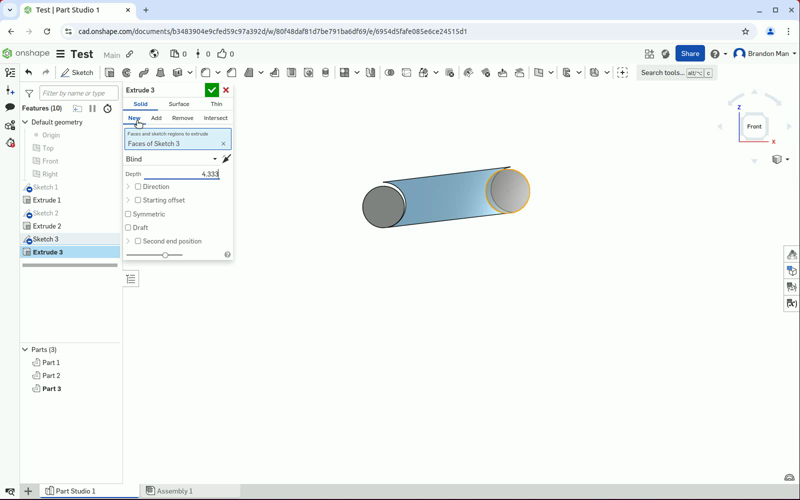
key(enter)
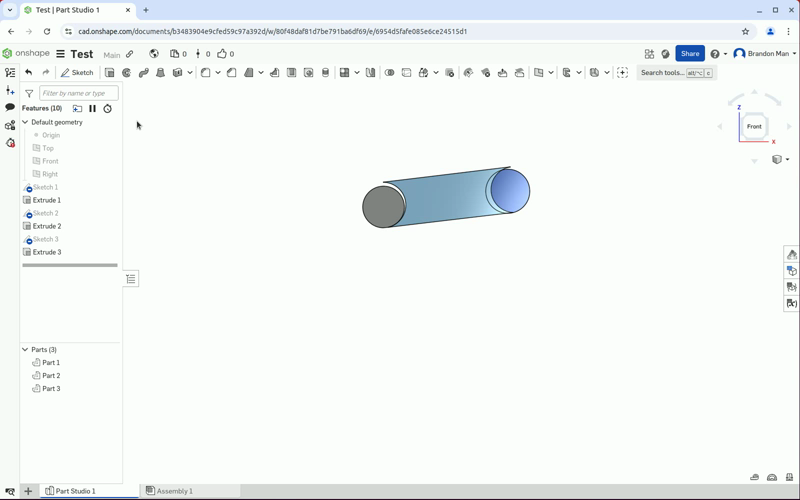
key(shift+h)
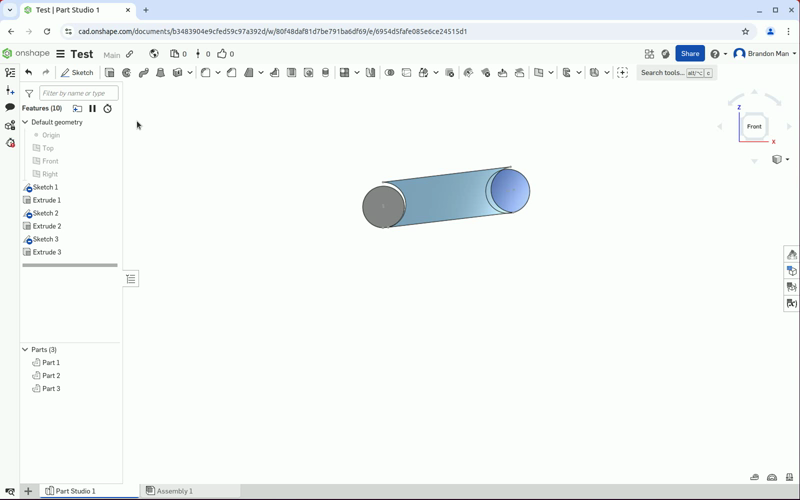
key(shift+h)
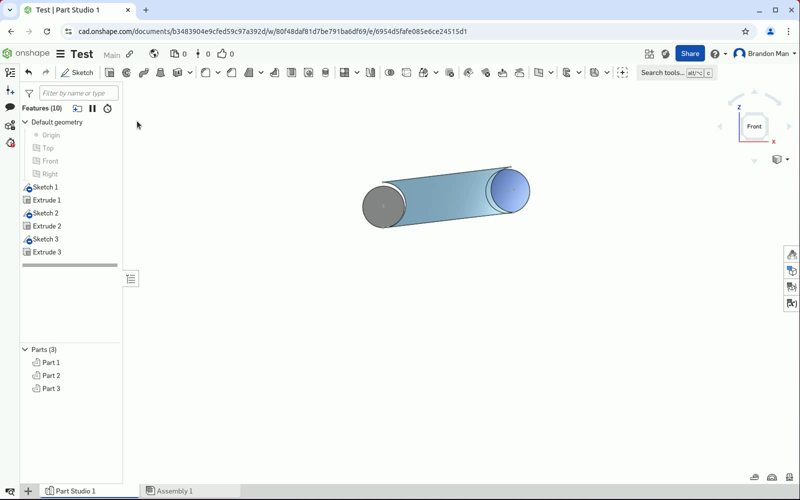
key(shift+7)
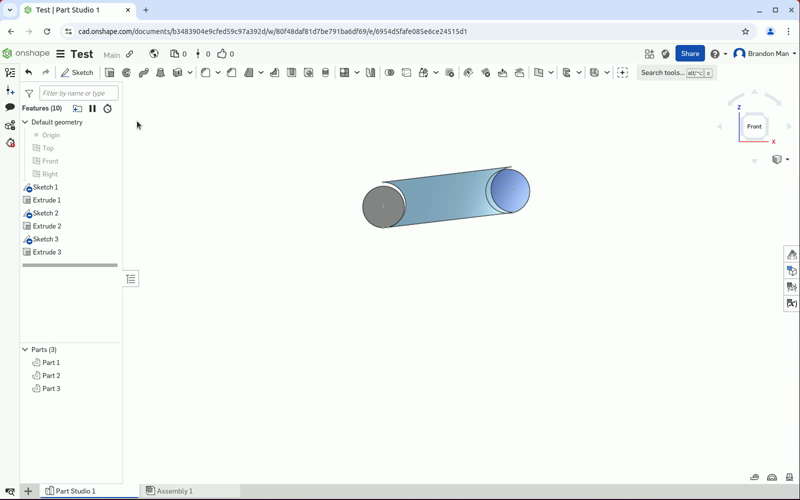
key(left, 2)
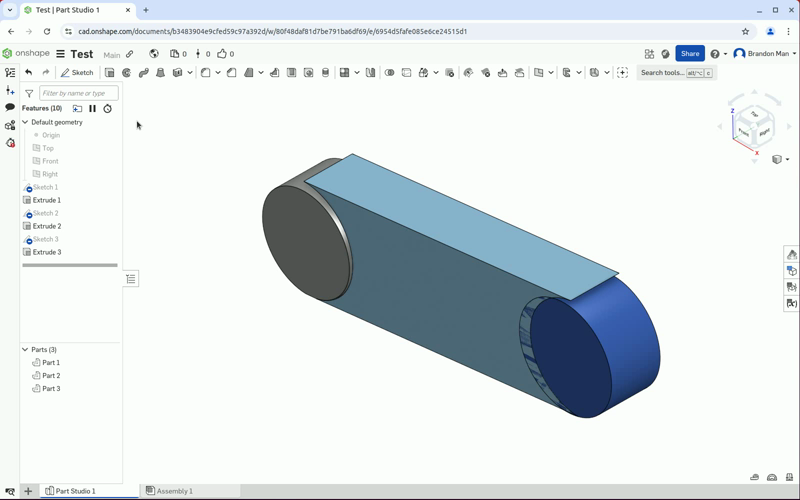
key(down, 2)
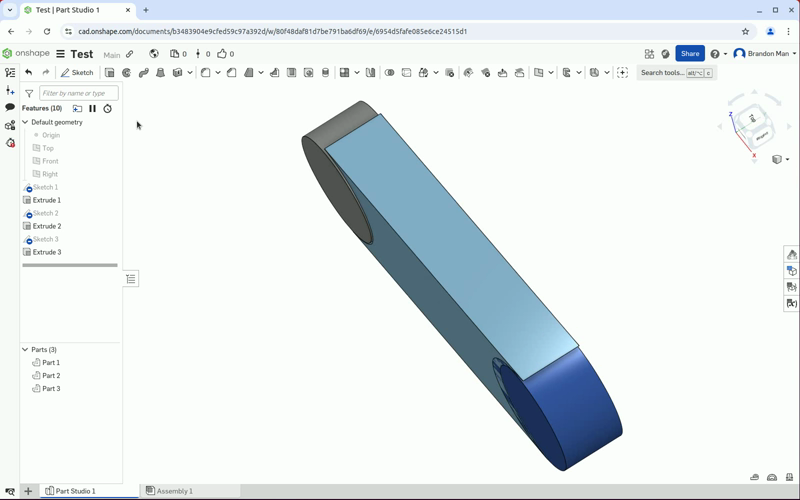
key(up, 2)
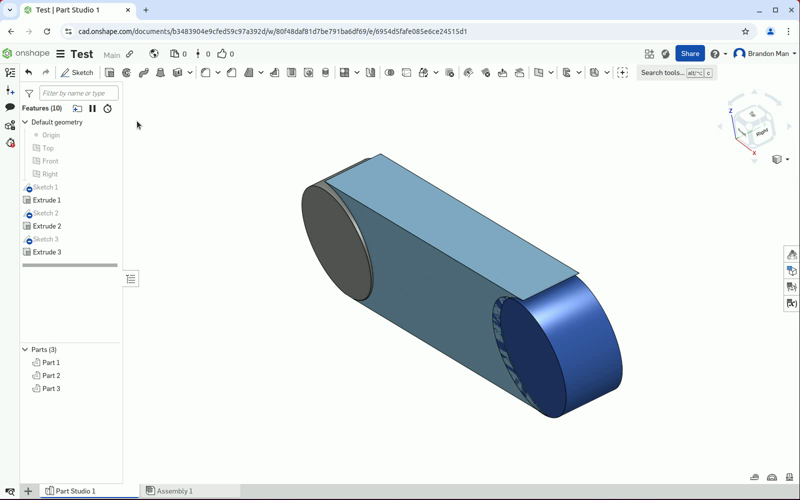
key(right, 2)
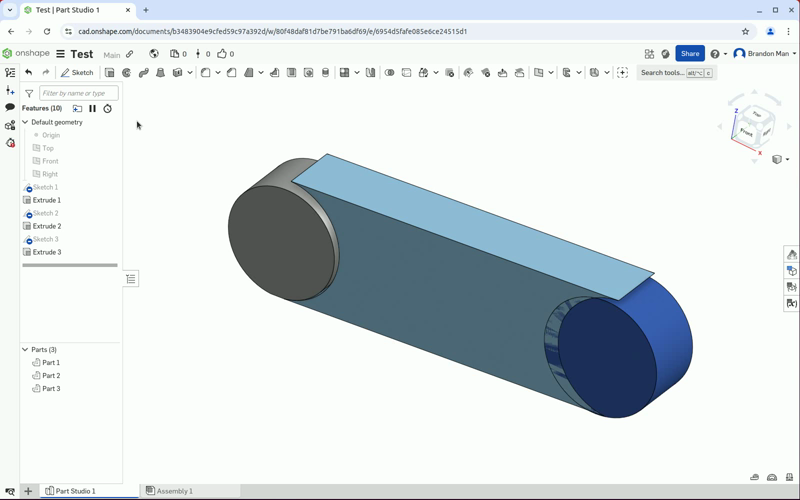
mouse_move(73, 189)
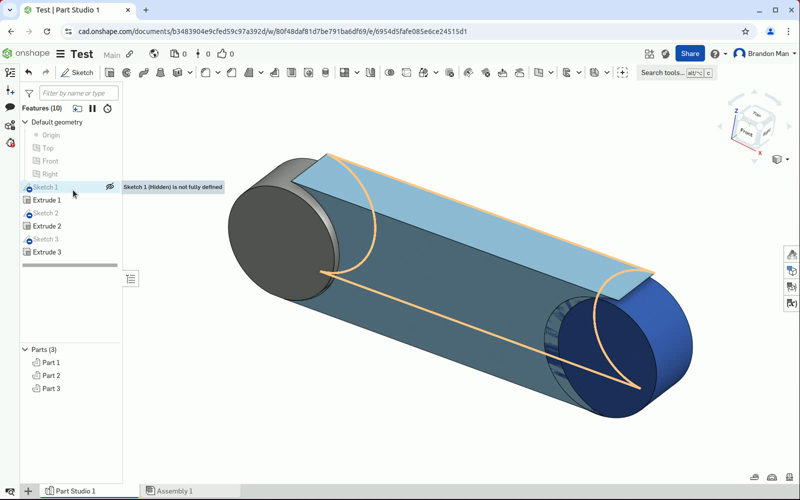
click(73, 189)